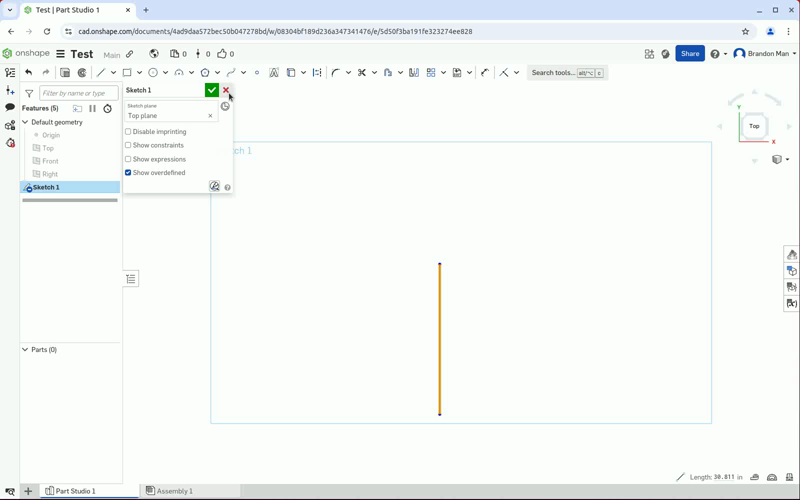
key(shift+h)
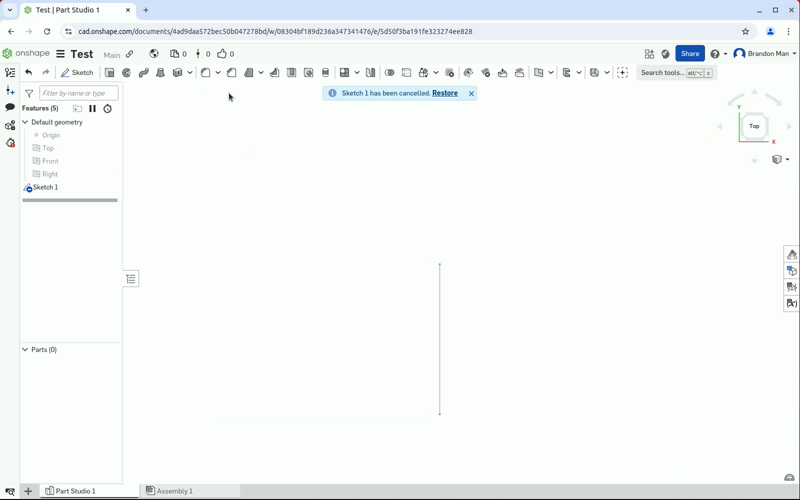
key(shift+s)
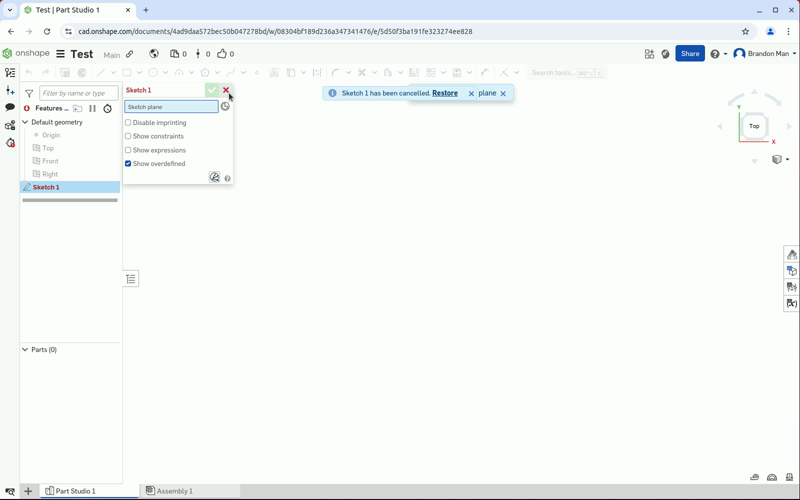
mouse_move(73, 150)
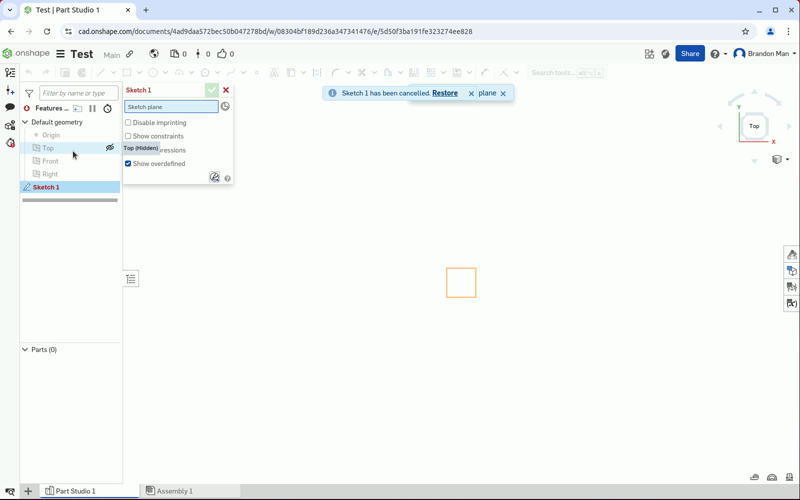
click(73, 150)
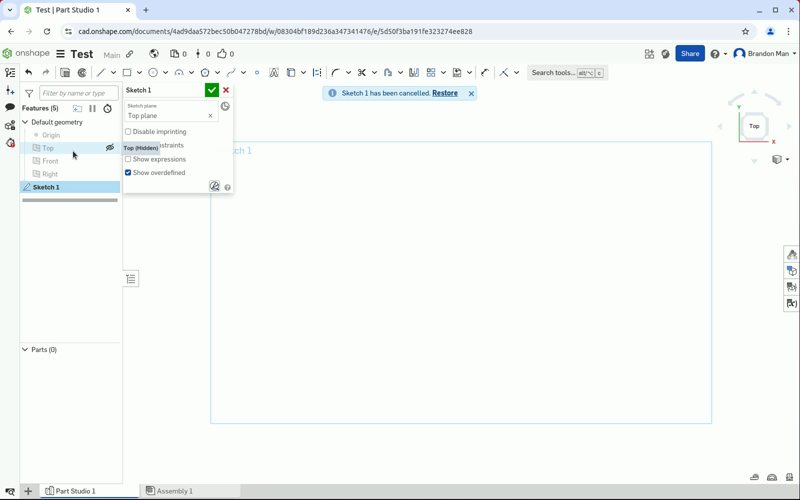
mouse_move(73, 352)
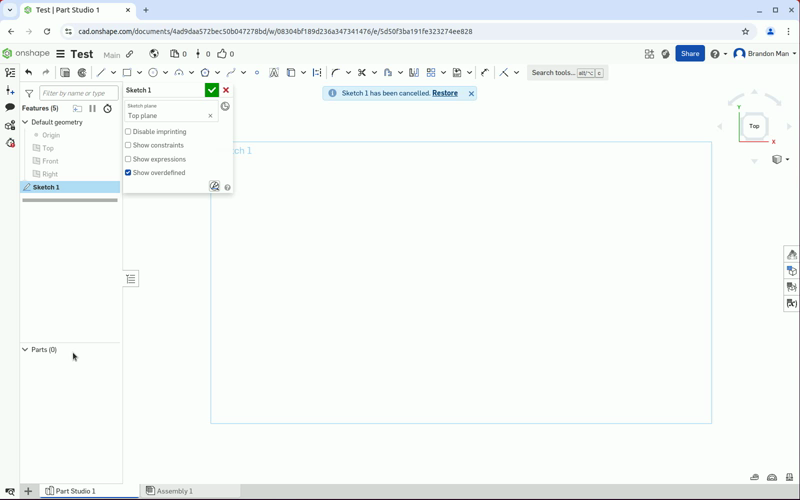
key(y)
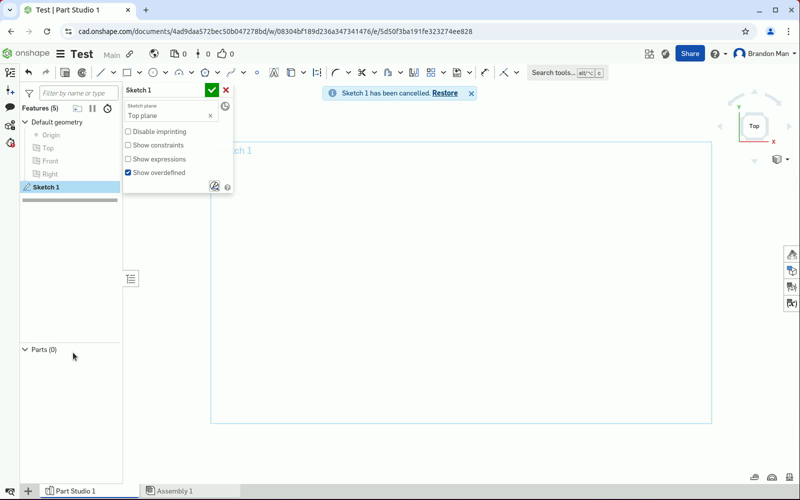
key(l)
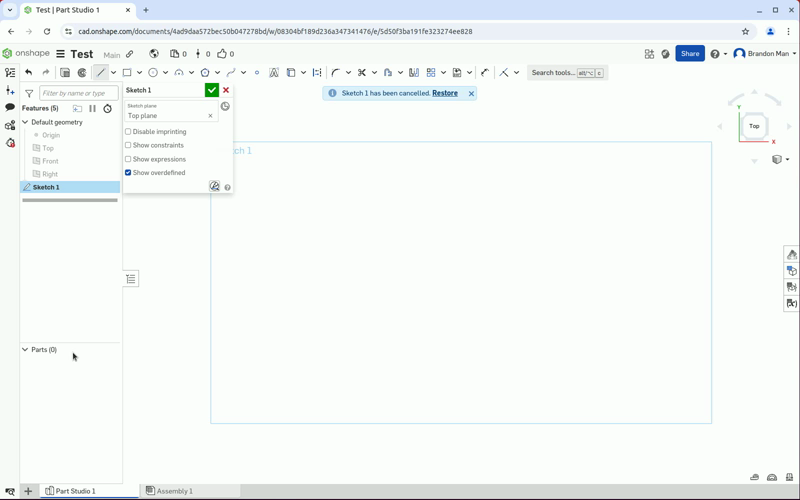
key_down(shift)
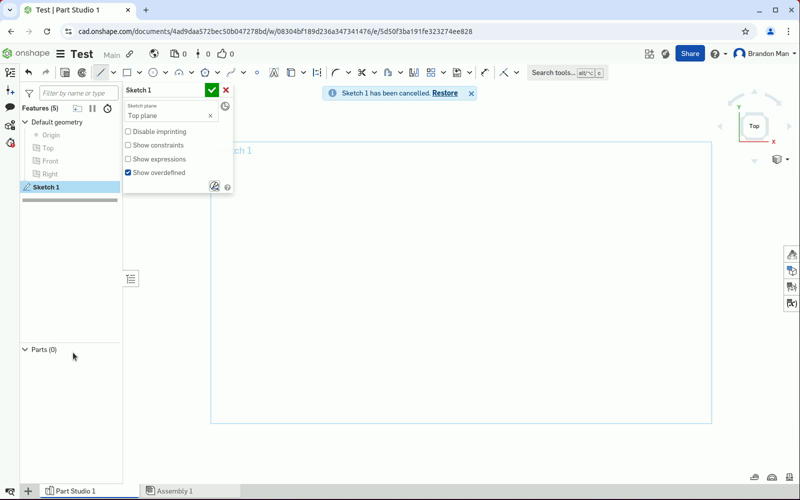
mouse_move(348, 347)
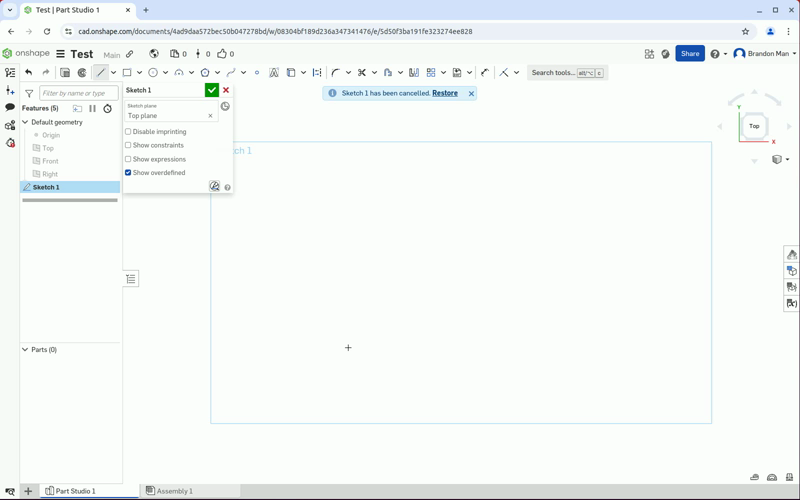
click(348, 347)
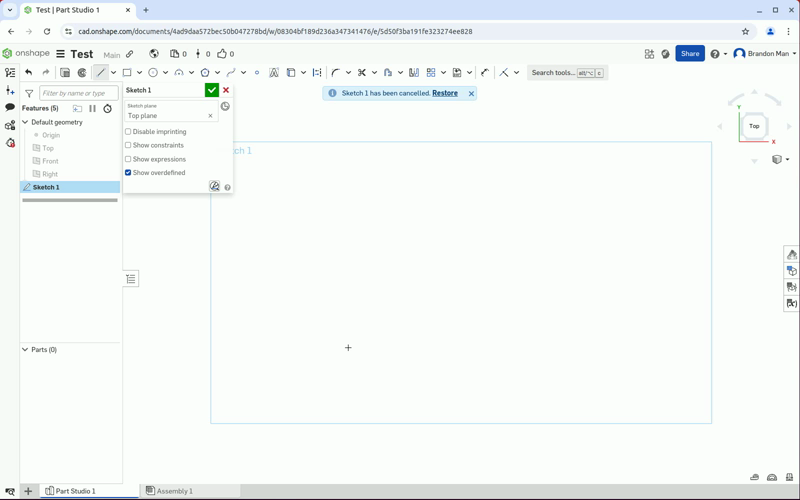
key_up(shift)
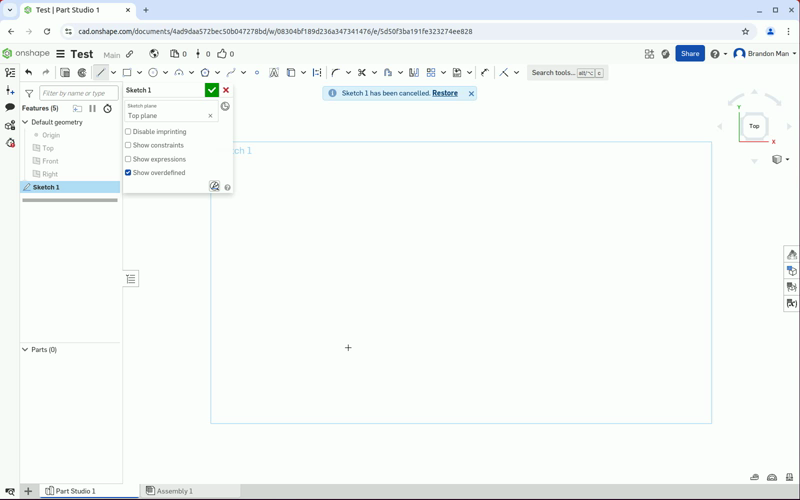
key_down(shift)
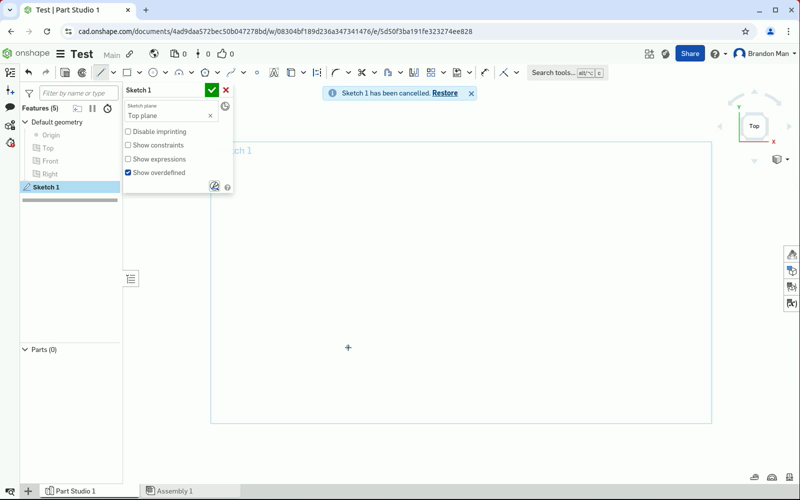
mouse_move(378, 347)
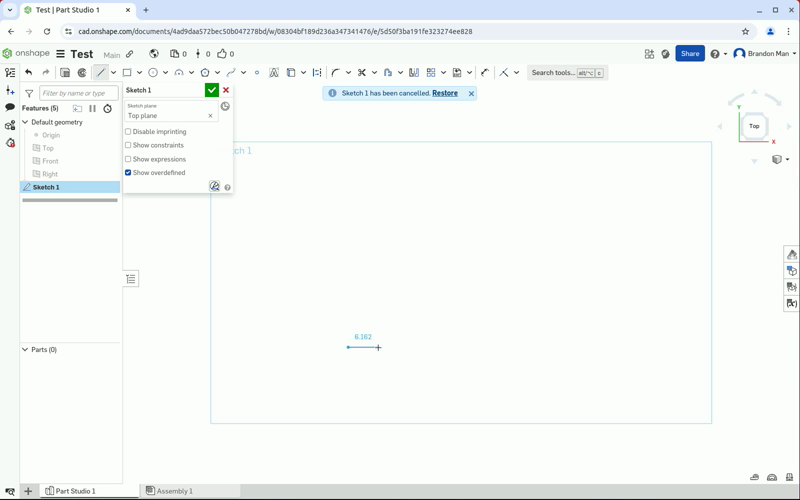
mouse_move(395, 347)
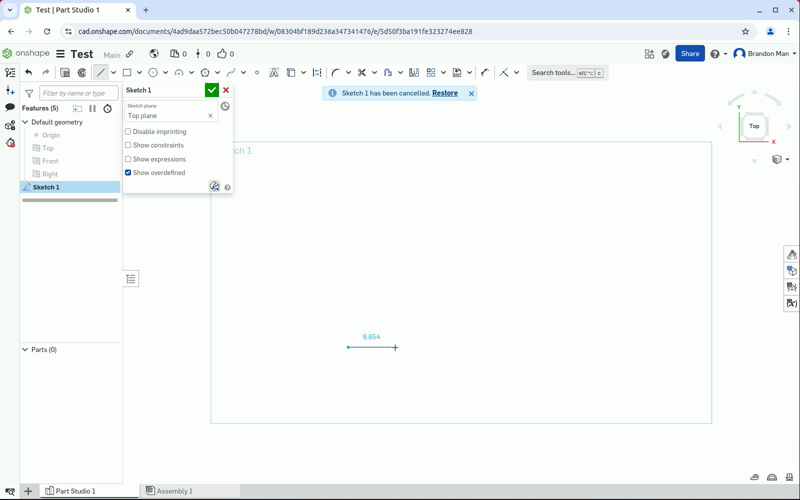
click(395, 347)
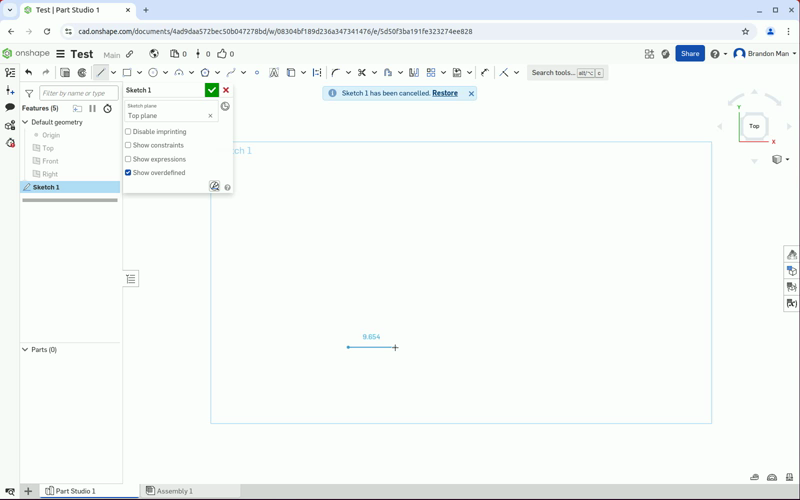
key_up(shift)
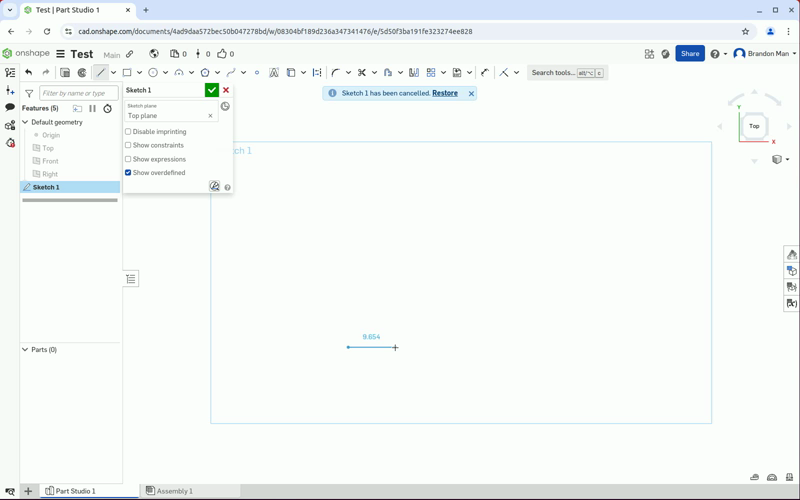
key_down(shift)
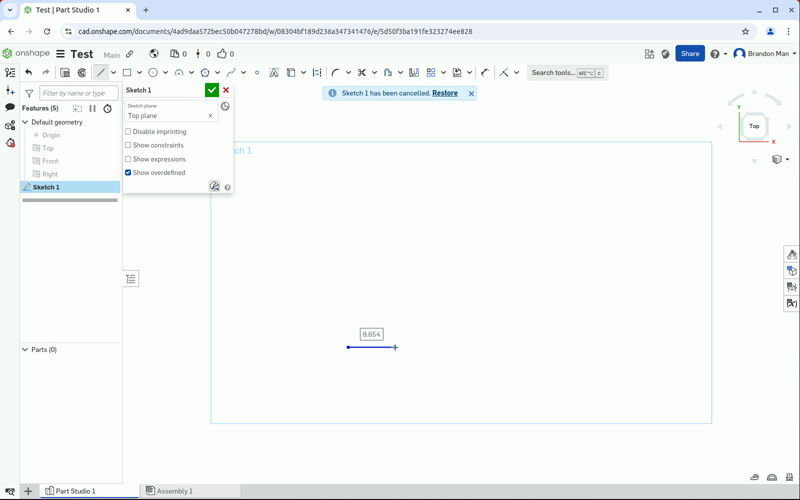
mouse_move(425, 347)
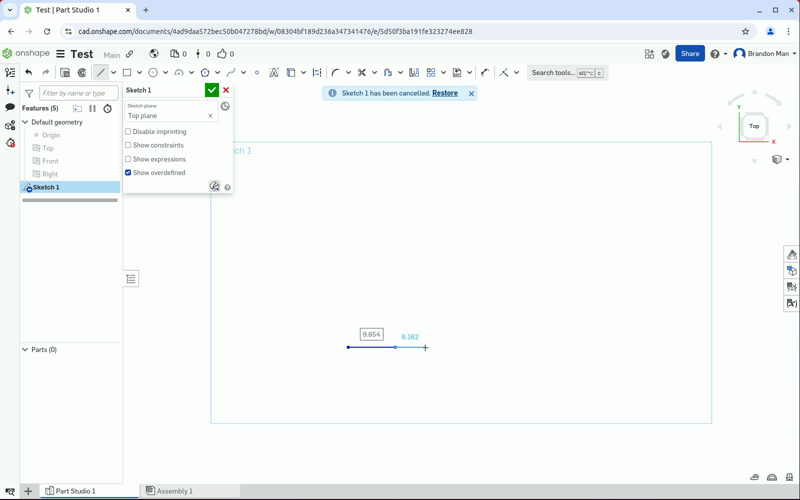
mouse_move(395, 394)
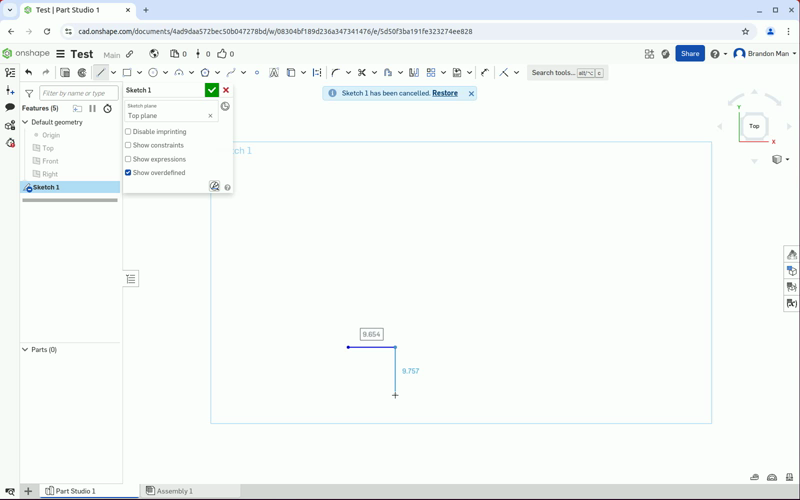
click(395, 394)
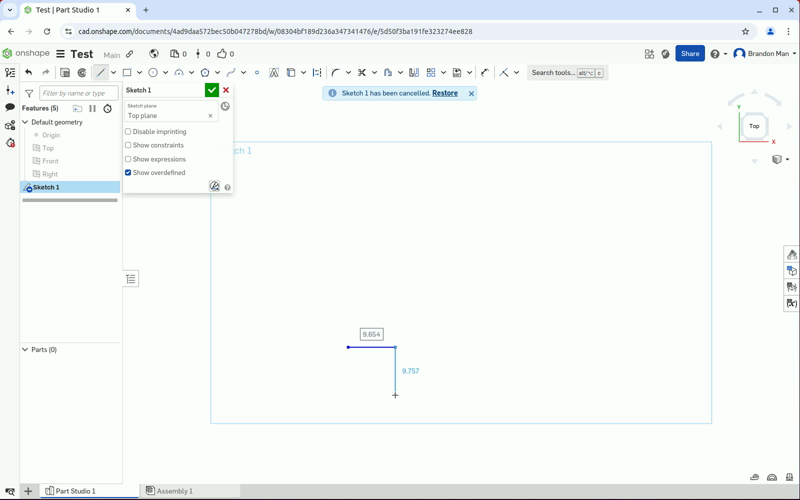
key_up(shift)
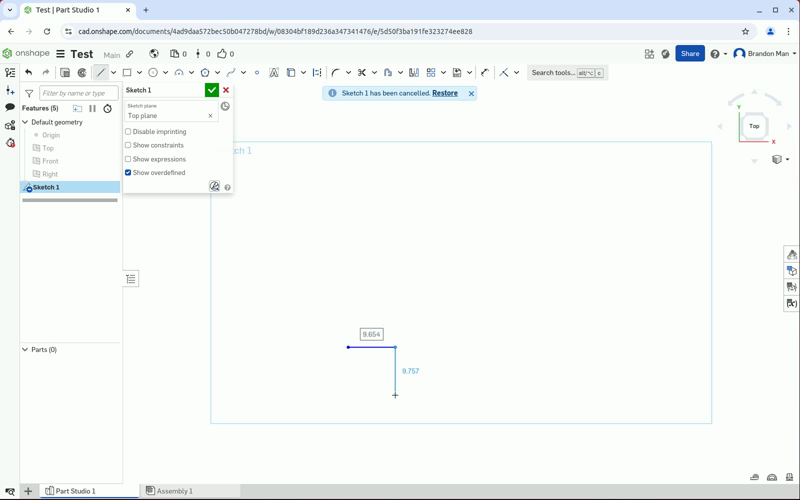
key_down(shift)
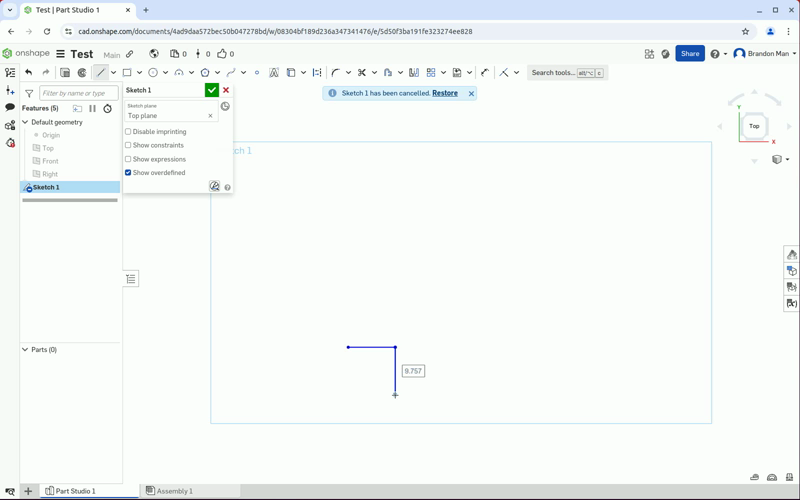
mouse_move(525, 394)
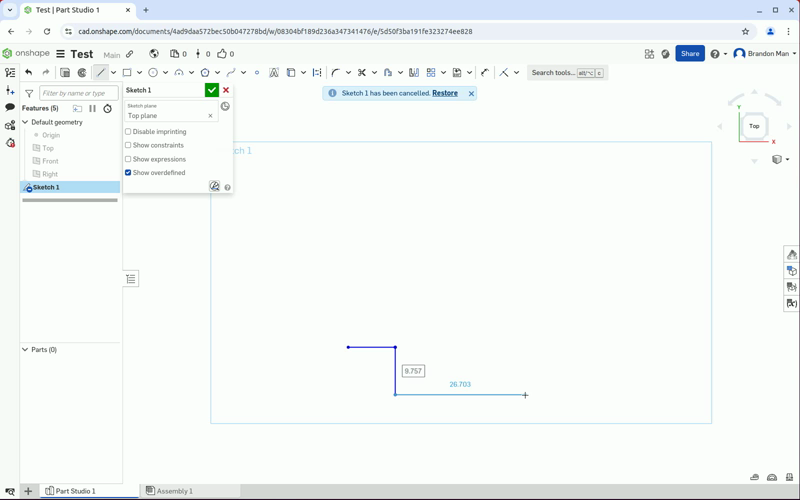
click(525, 394)
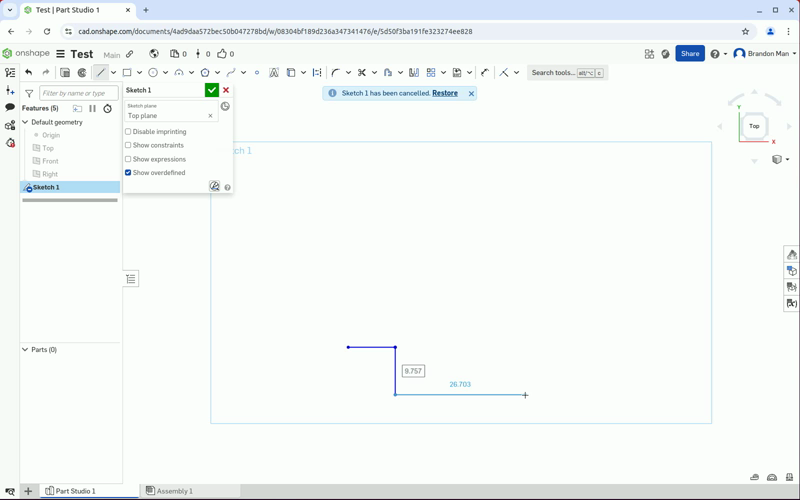
key_up(shift)
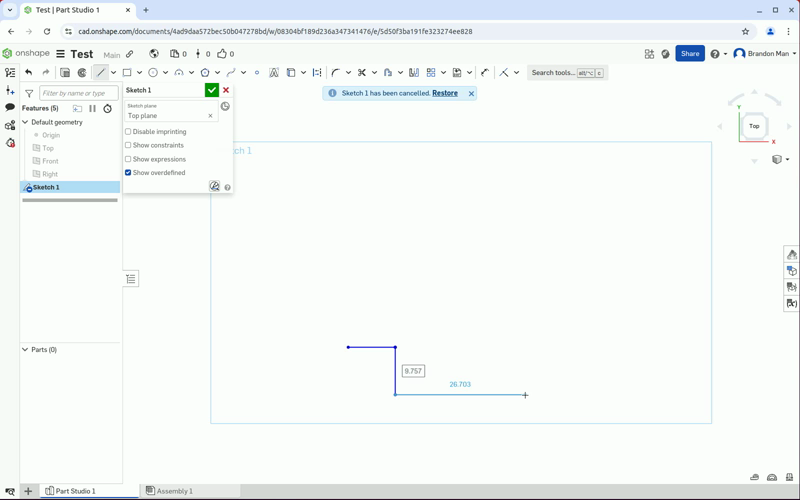
key_down(shift)
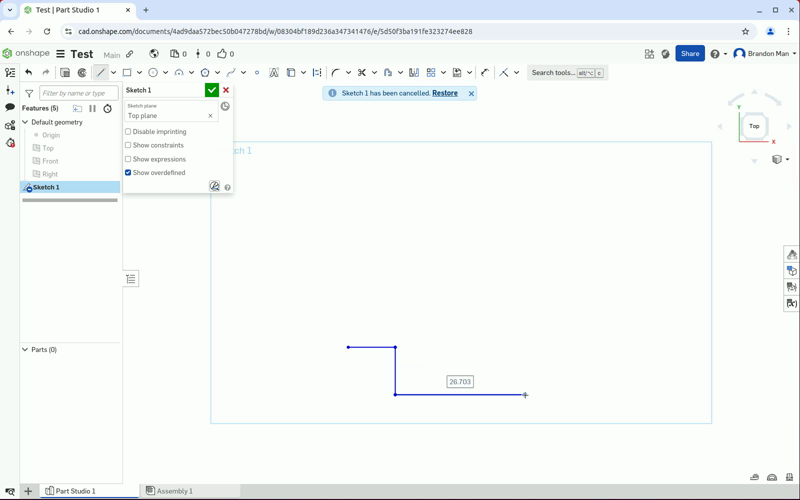
mouse_move(555, 394)
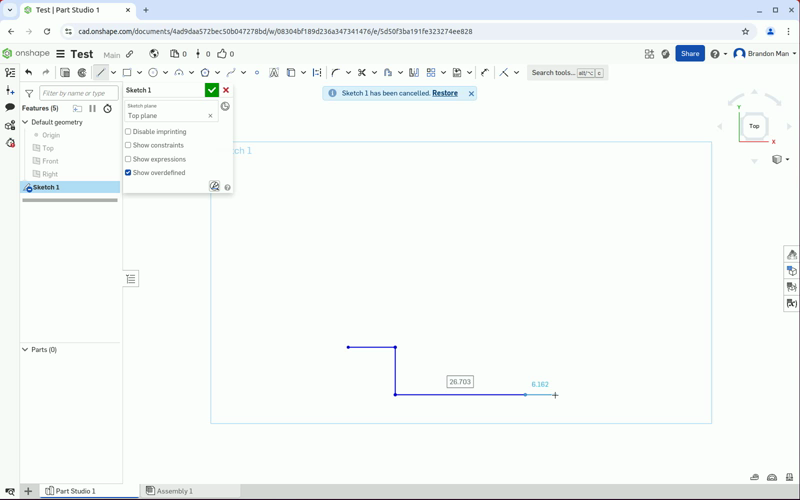
mouse_move(525, 347)
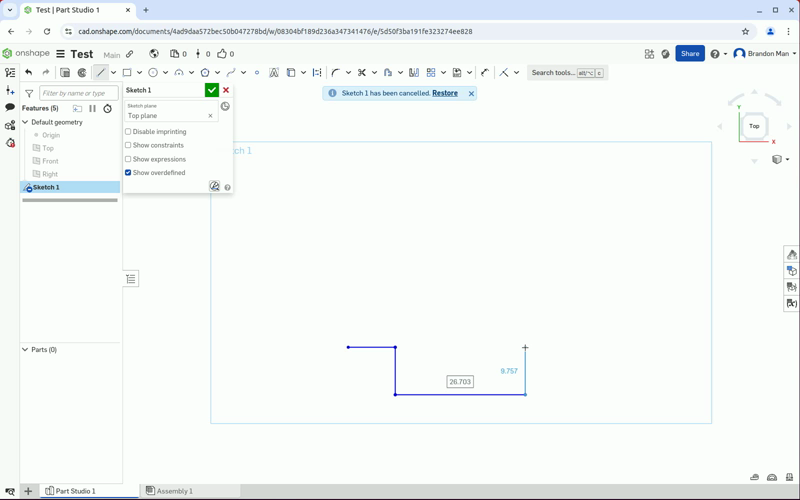
click(525, 347)
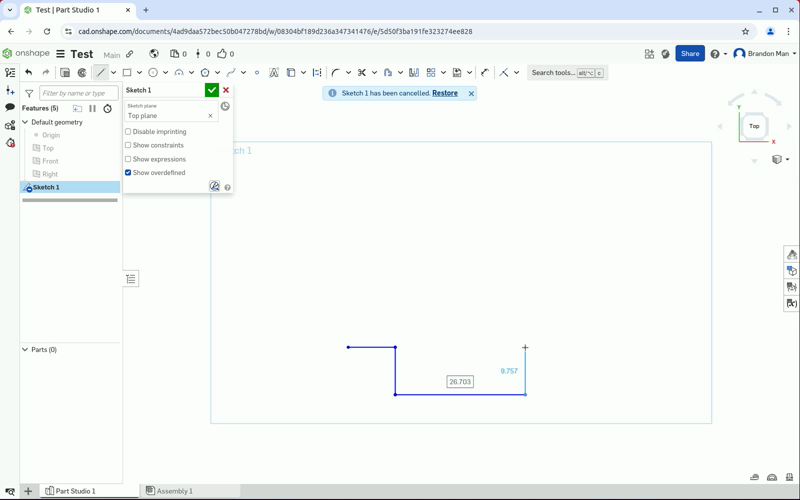
key_up(shift)
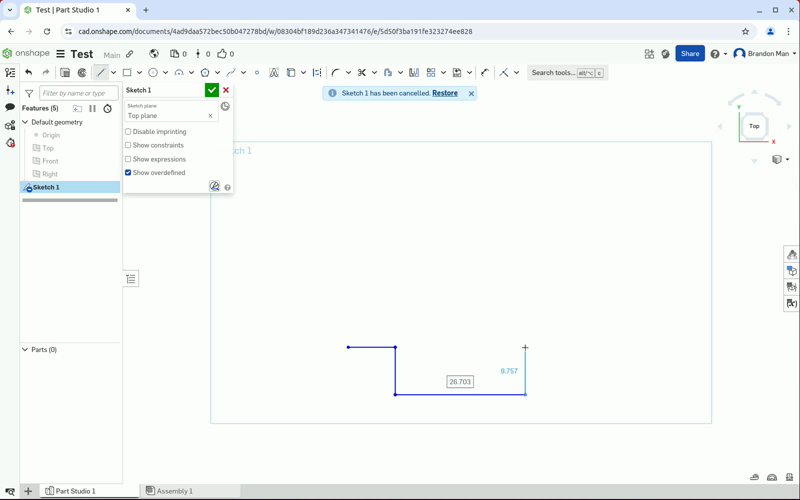
key_down(shift)
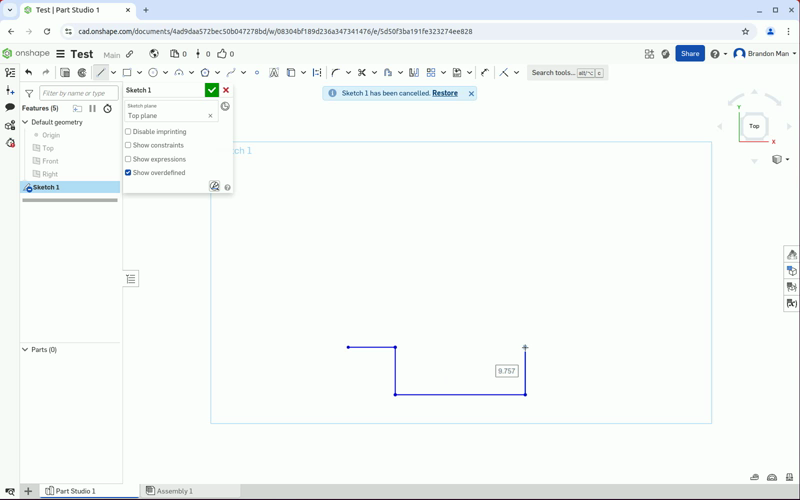
mouse_move(555, 347)
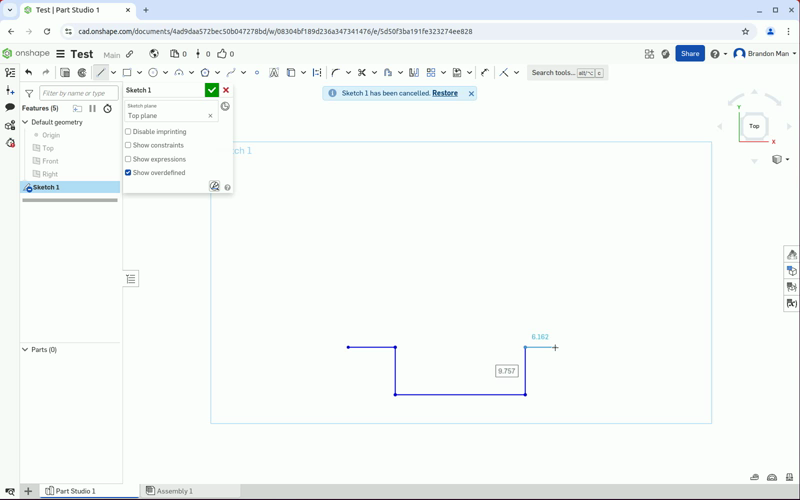
mouse_move(572, 347)
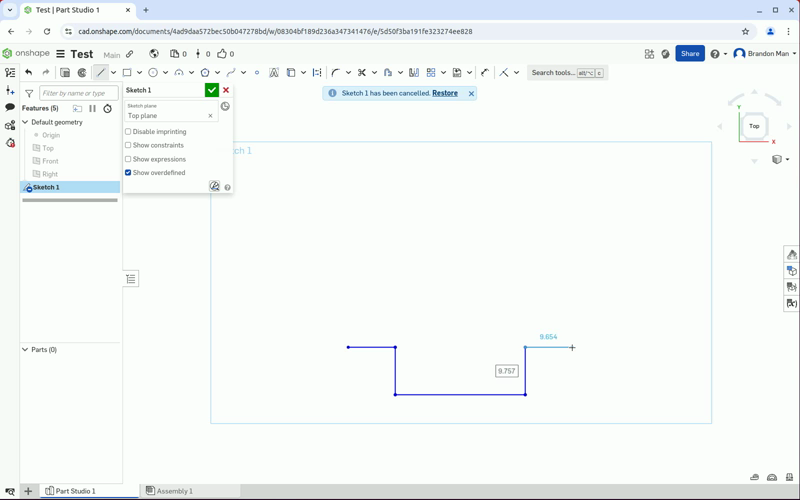
click(572, 347)
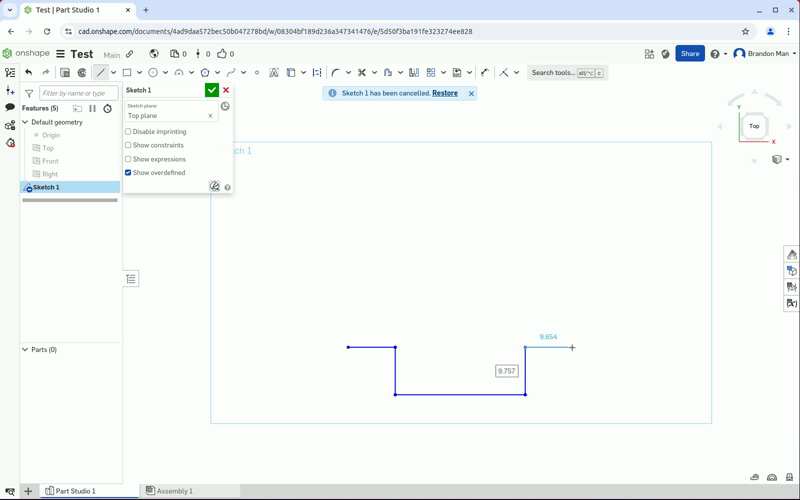
key_up(shift)
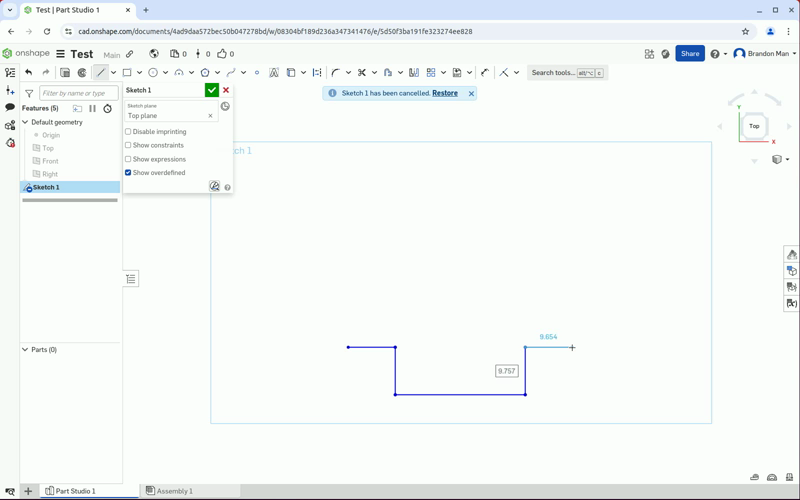
key_down(shift)
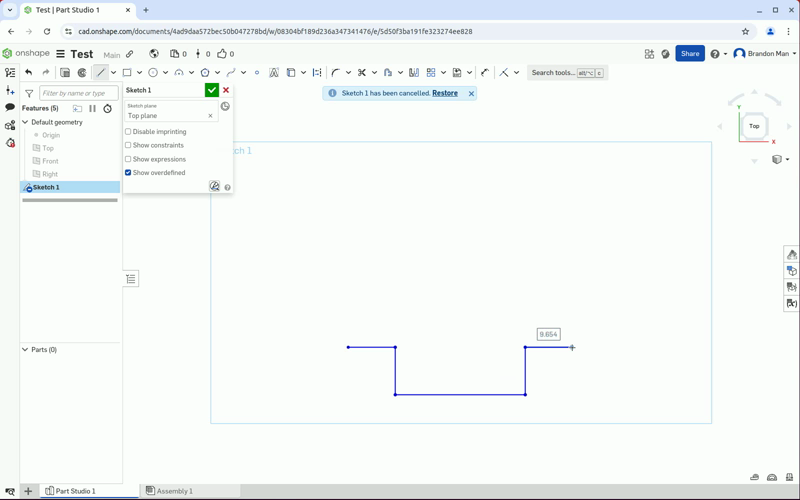
mouse_move(572, 220)
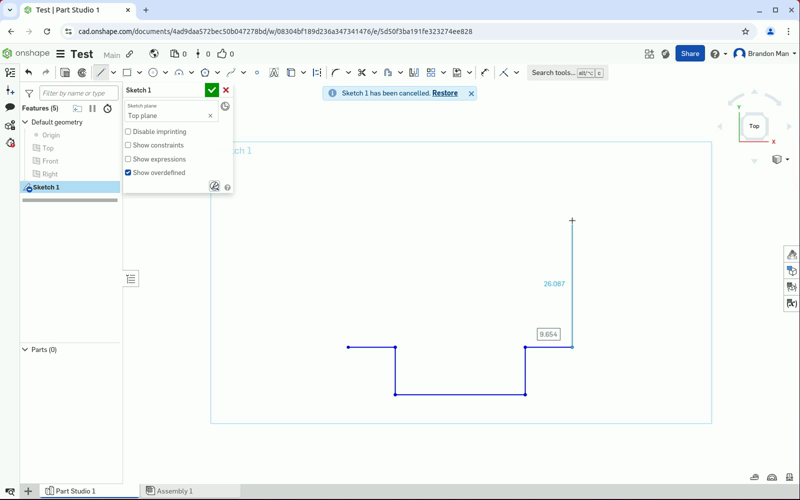
click(572, 220)
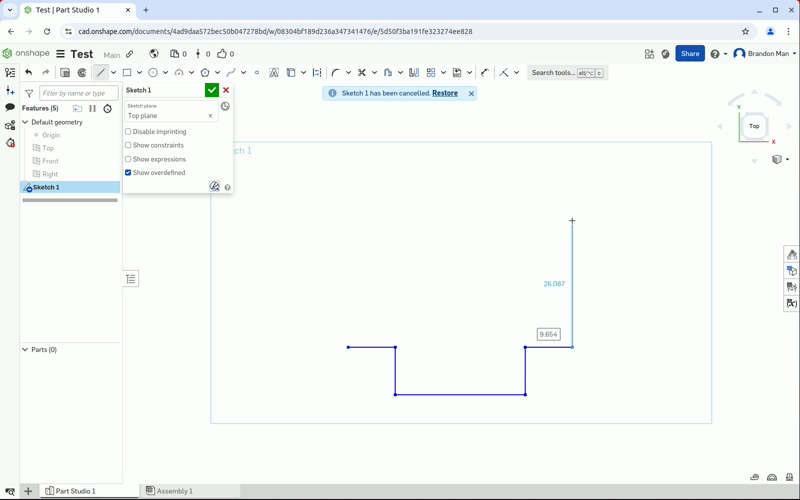
key_up(shift)
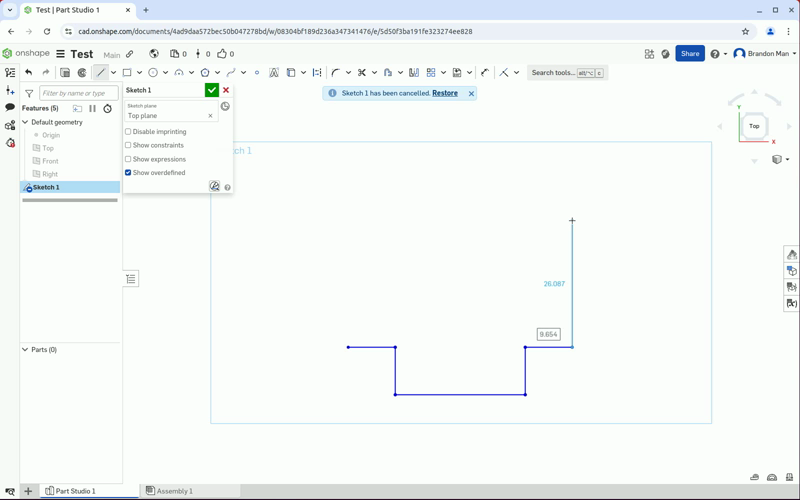
key_down(shift)
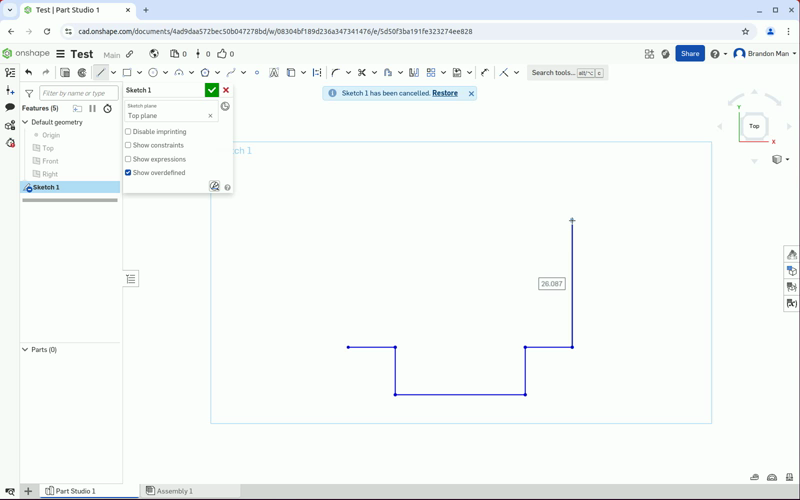
mouse_move(589, 220)
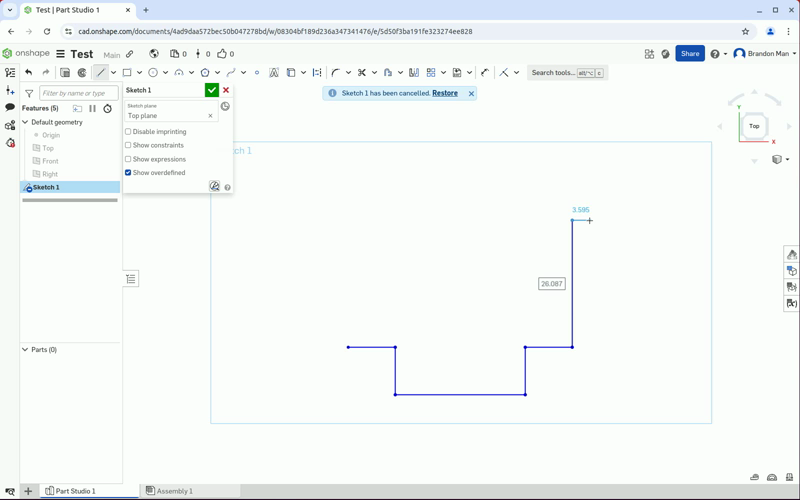
mouse_move(525, 220)
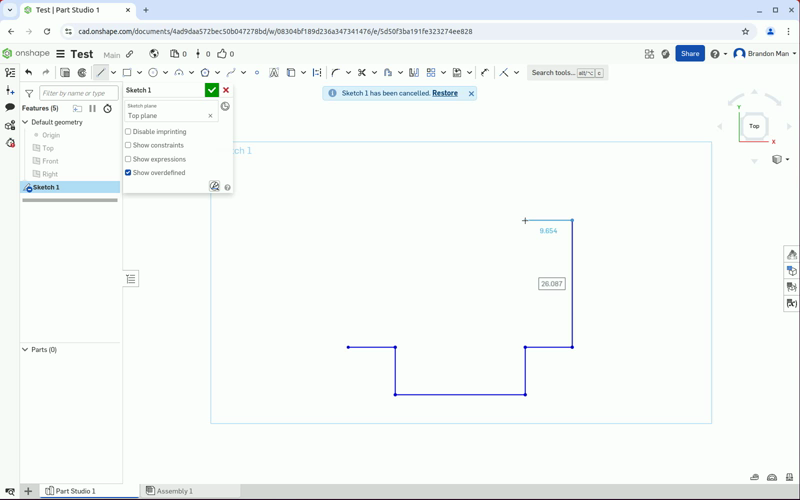
click(525, 220)
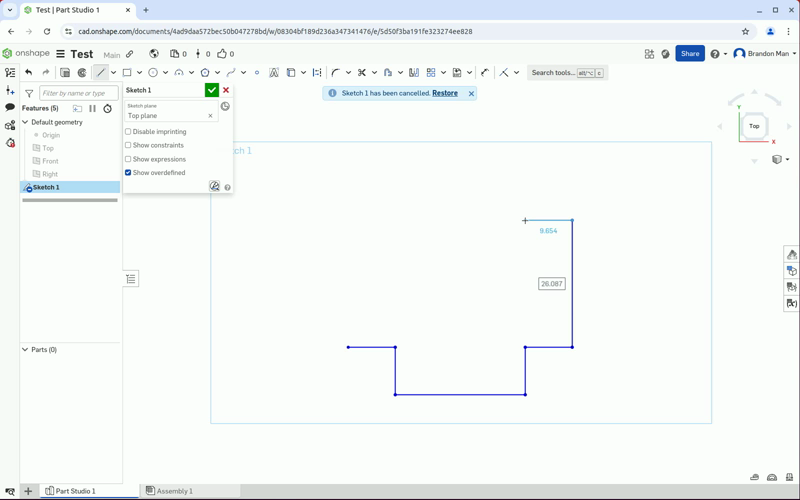
key_up(shift)
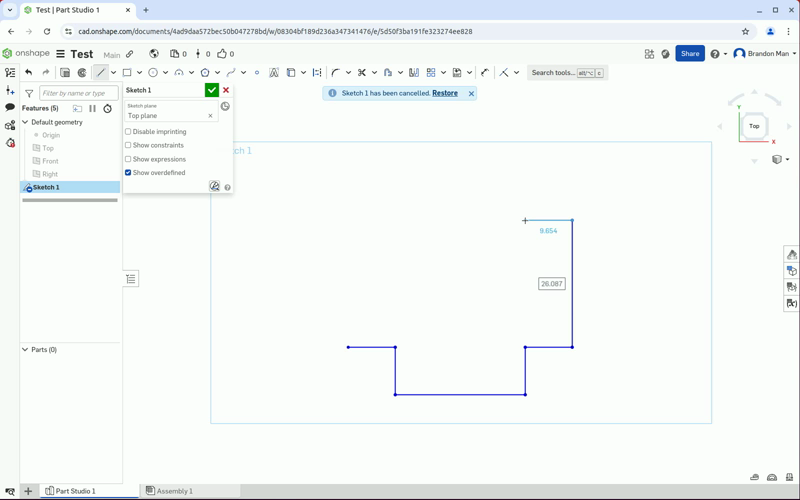
key_down(shift)
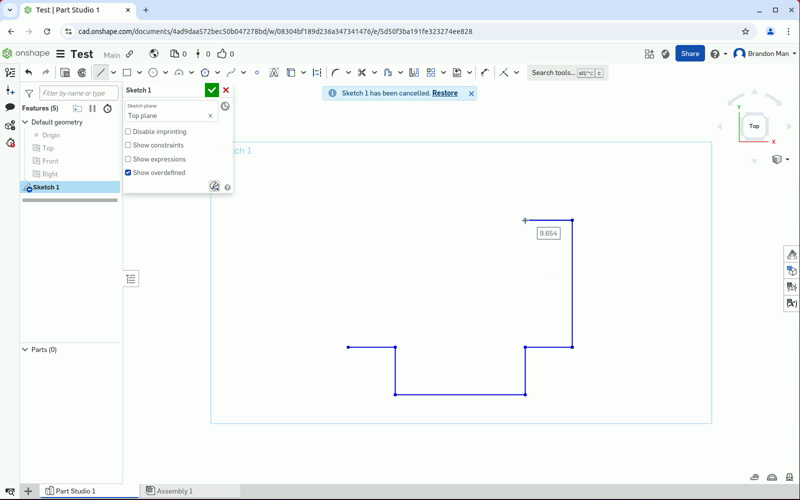
mouse_move(555, 220)
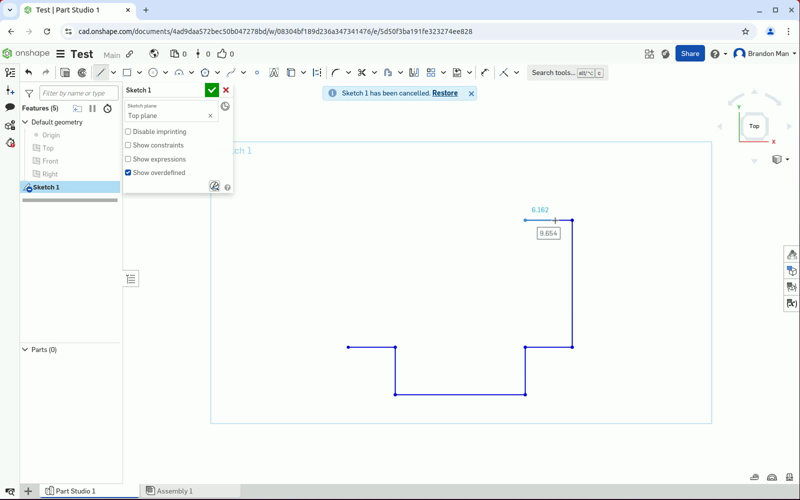
mouse_move(525, 170)
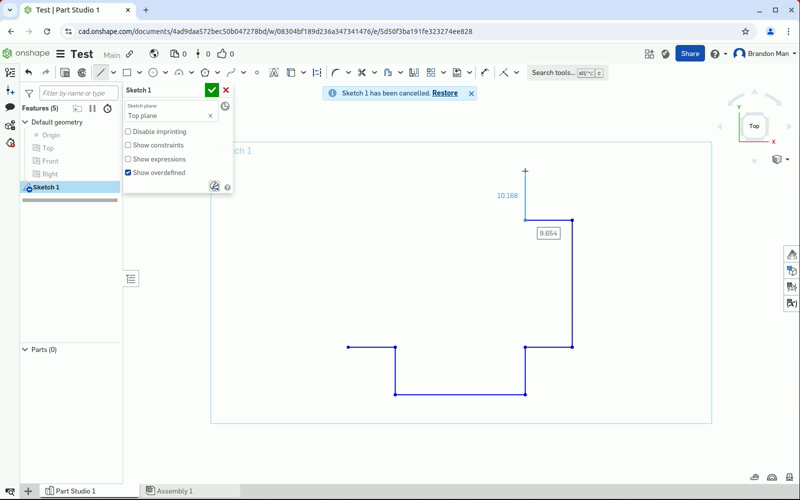
click(525, 170)
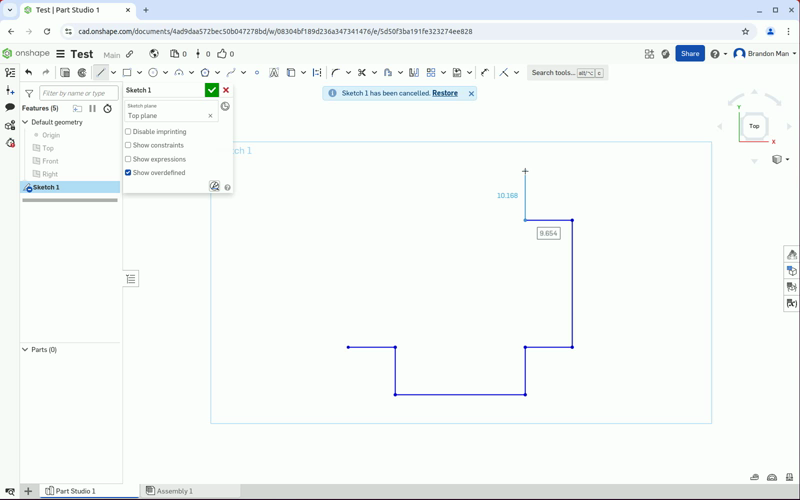
key_up(shift)
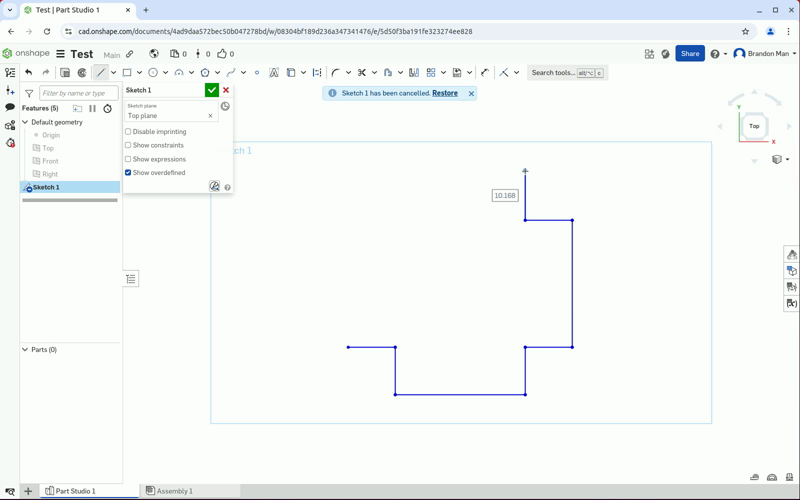
key_down(shift)
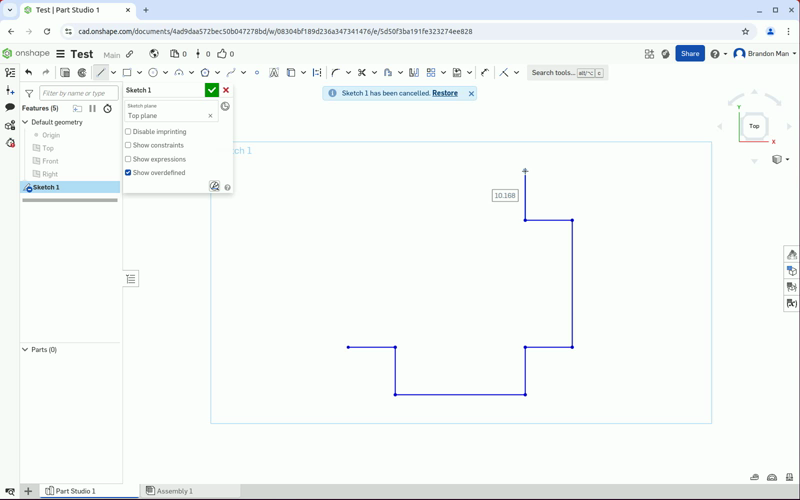
mouse_move(395, 170)
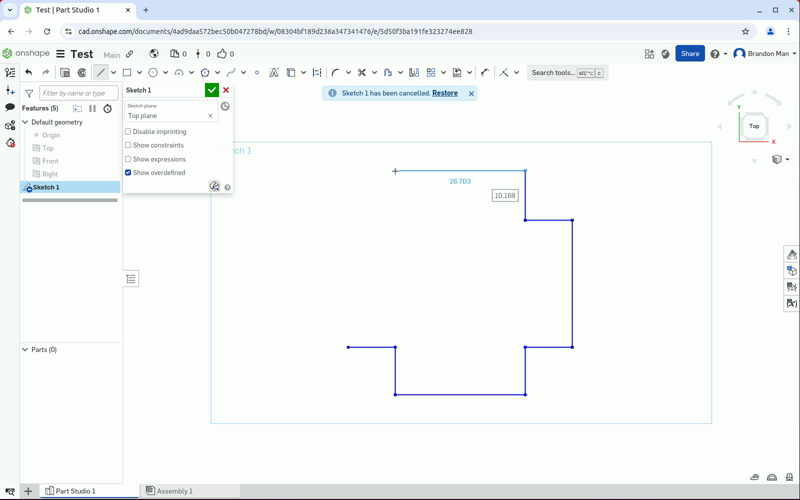
click(395, 170)
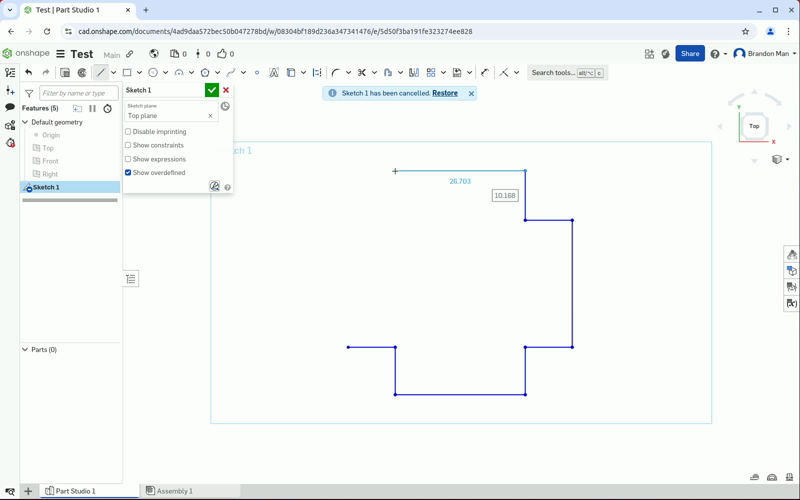
key_up(shift)
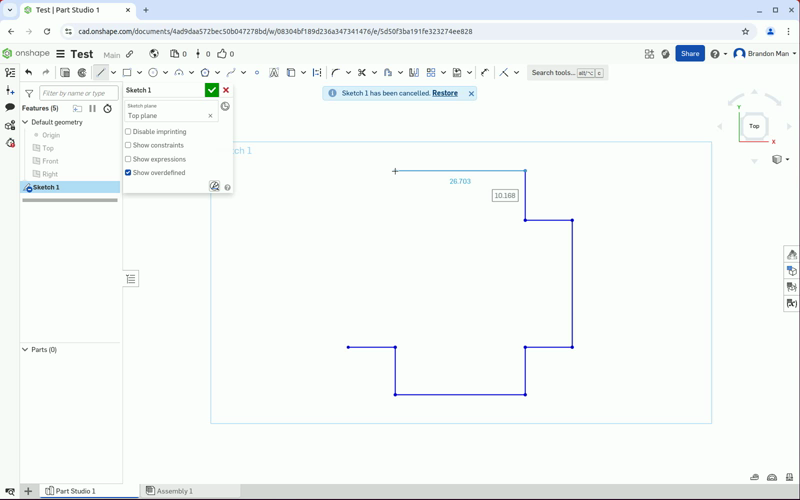
key_down(shift)
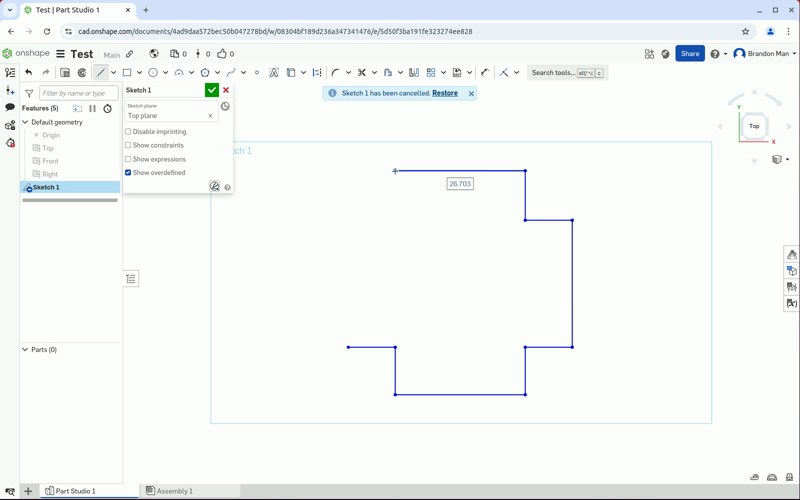
mouse_move(425, 170)
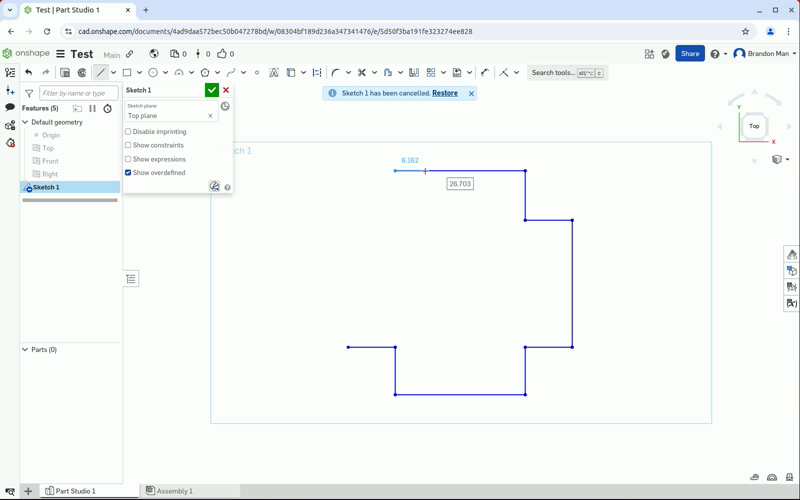
mouse_move(395, 220)
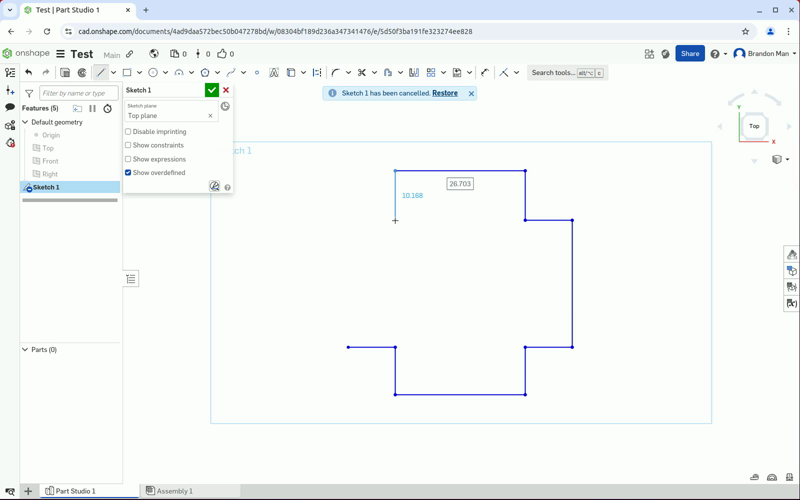
click(395, 220)
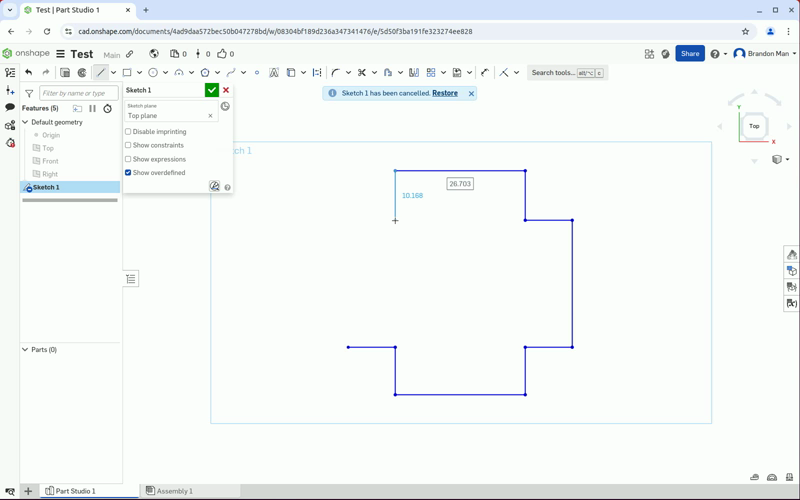
key_up(shift)
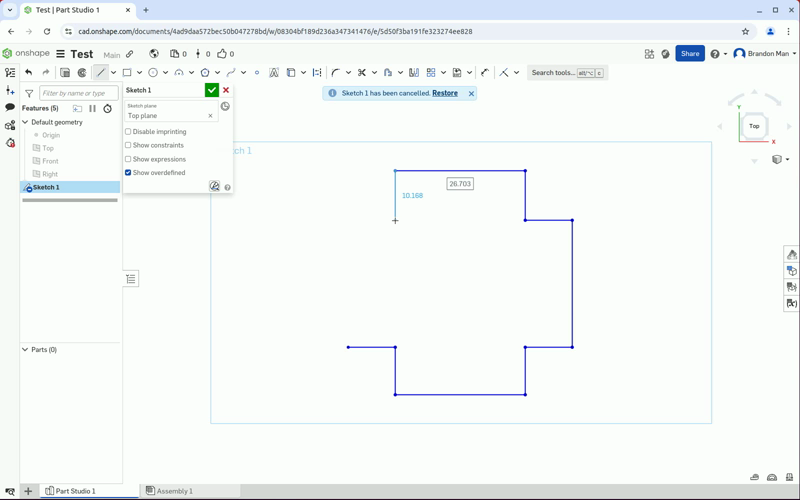
key_down(shift)
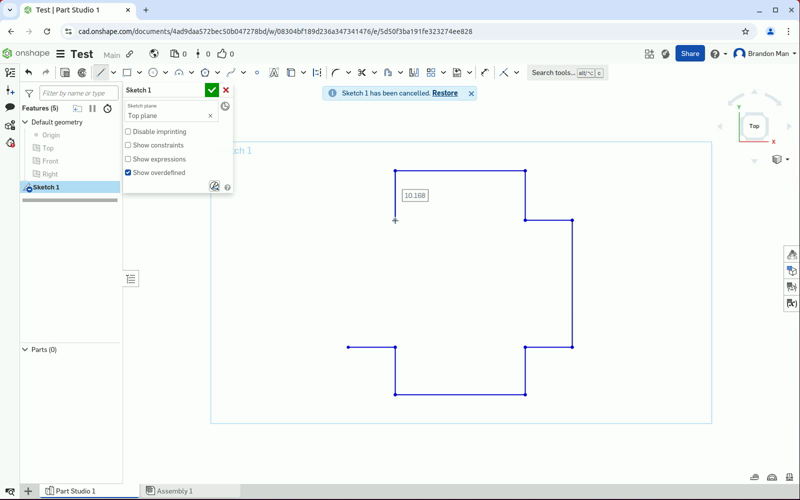
mouse_move(425, 220)
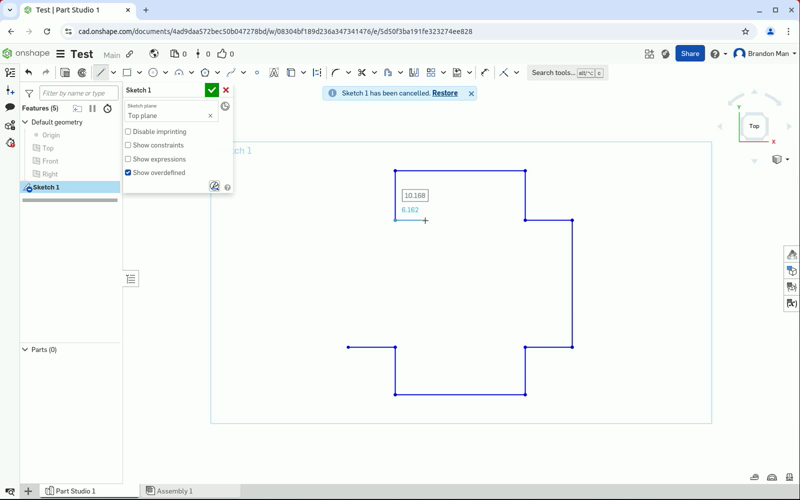
mouse_move(348, 220)
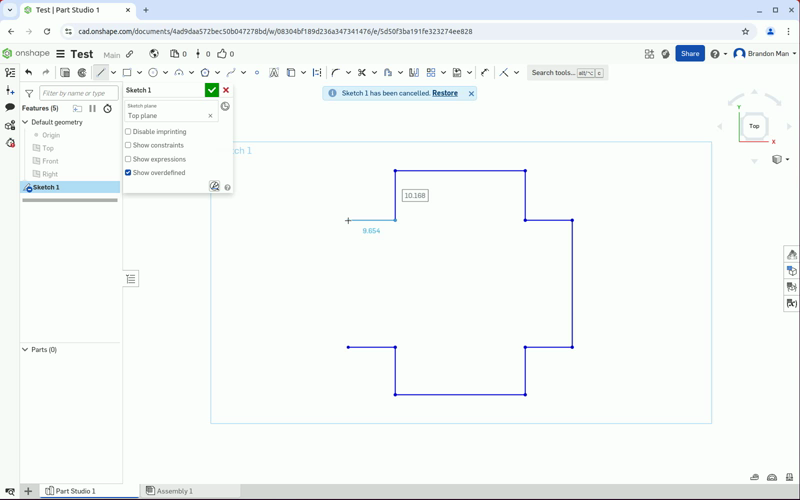
click(348, 220)
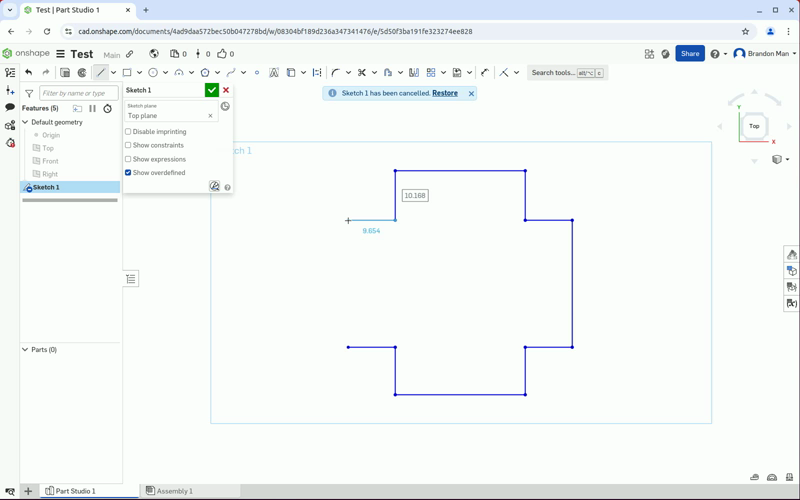
key_up(shift)
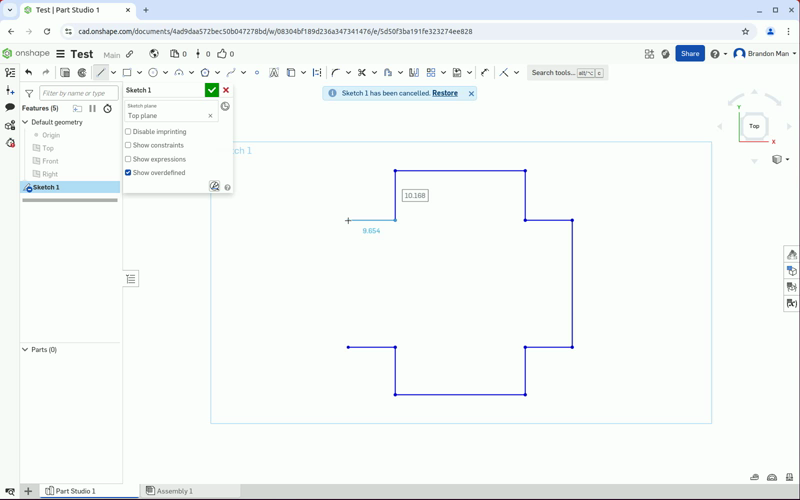
key_down(shift)
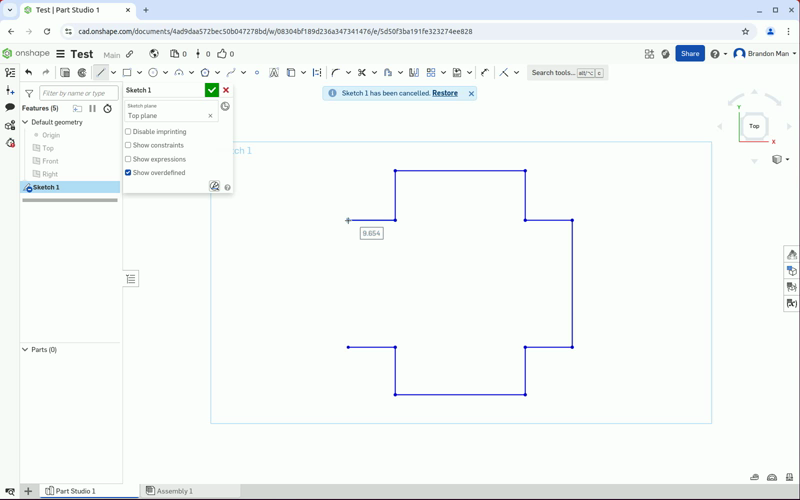
mouse_move(348, 347)
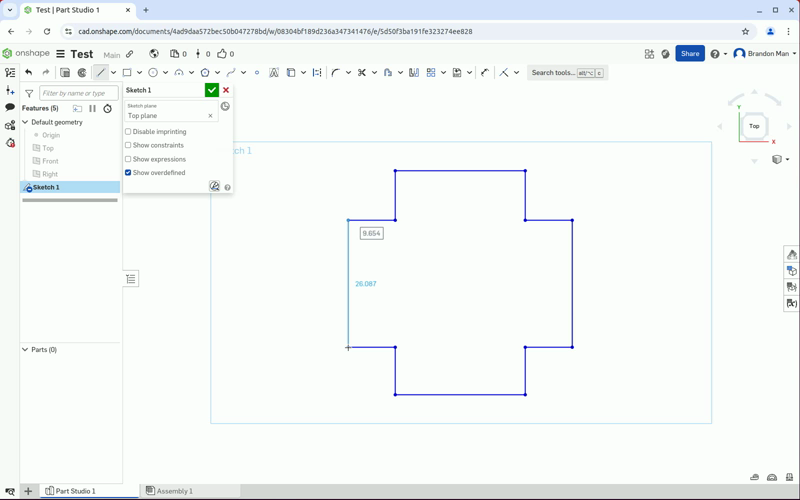
key_up(shift)
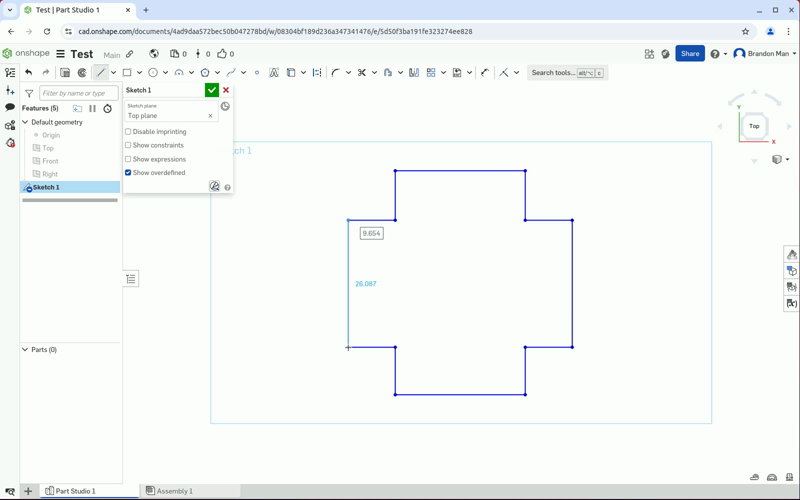
click(348, 347)
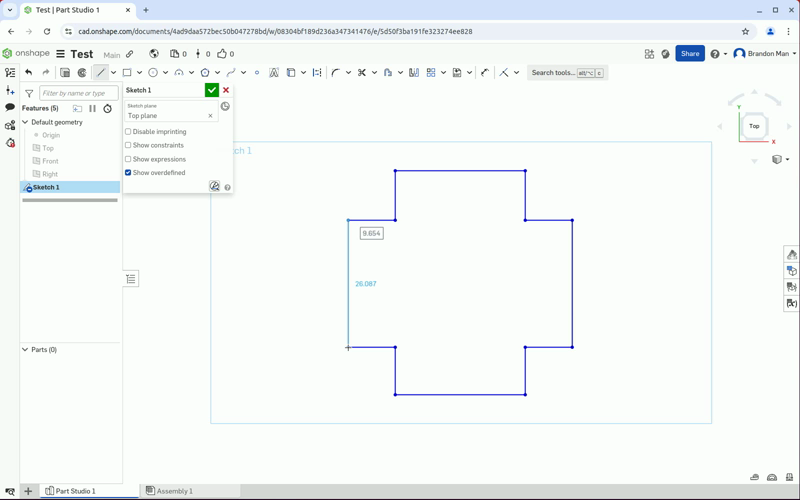
key(esc)
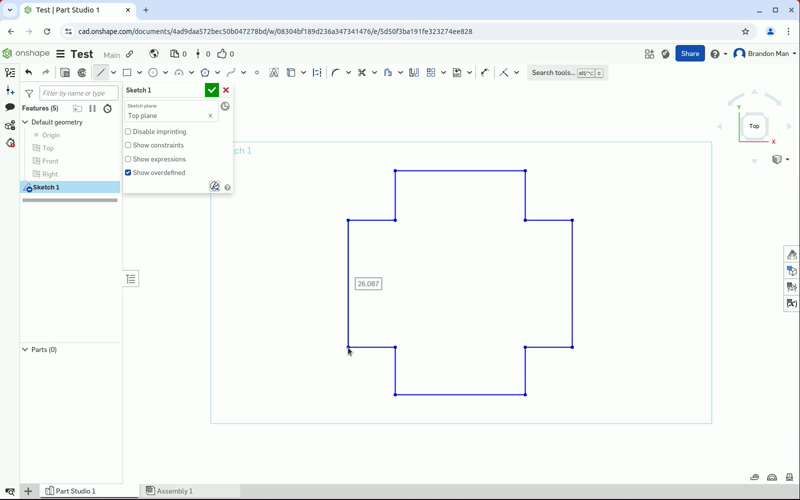
key(c)
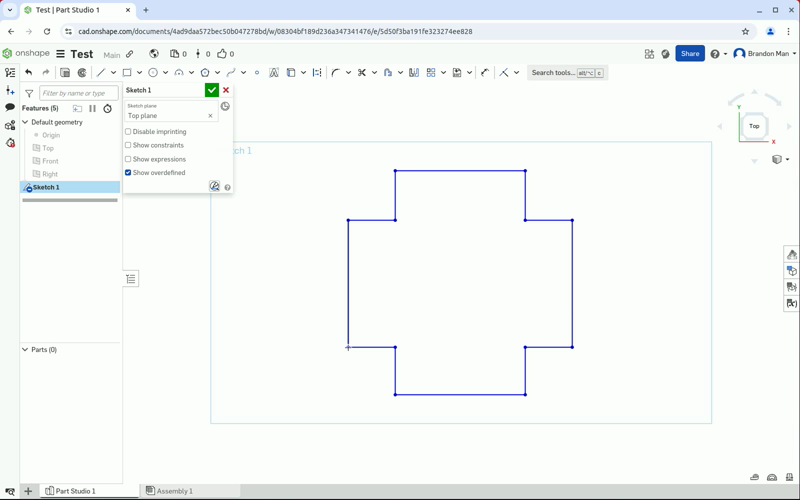
key_down(shift)
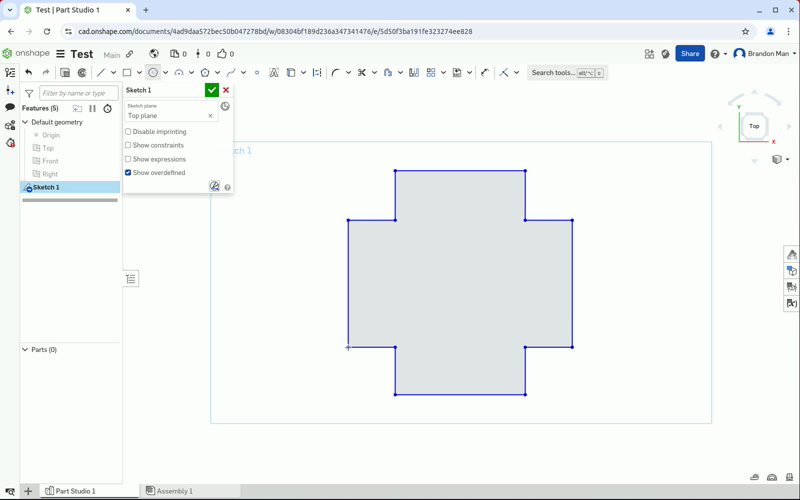
mouse_move(383, 314)
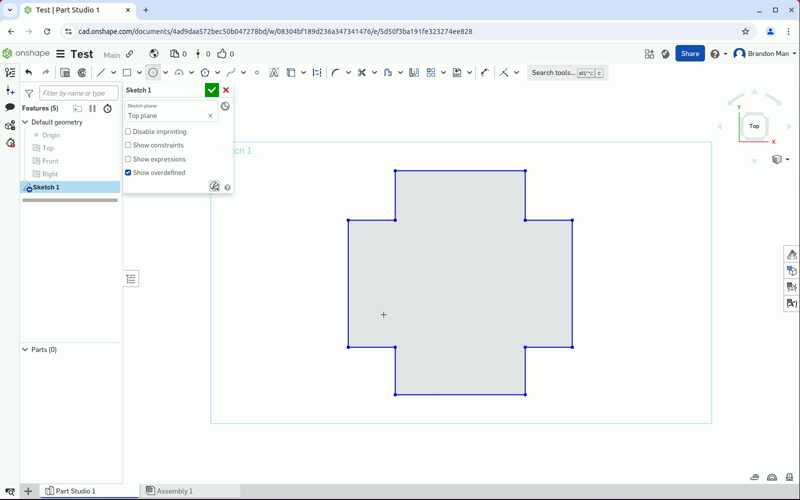
click(383, 314)
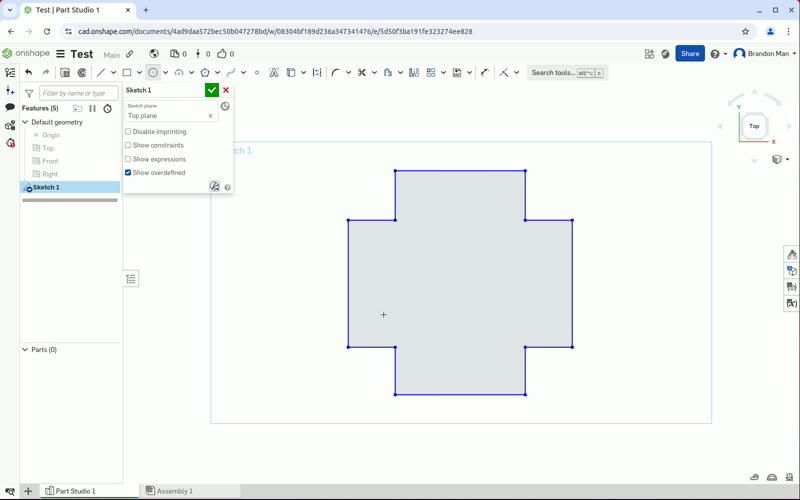
key_up(shift)
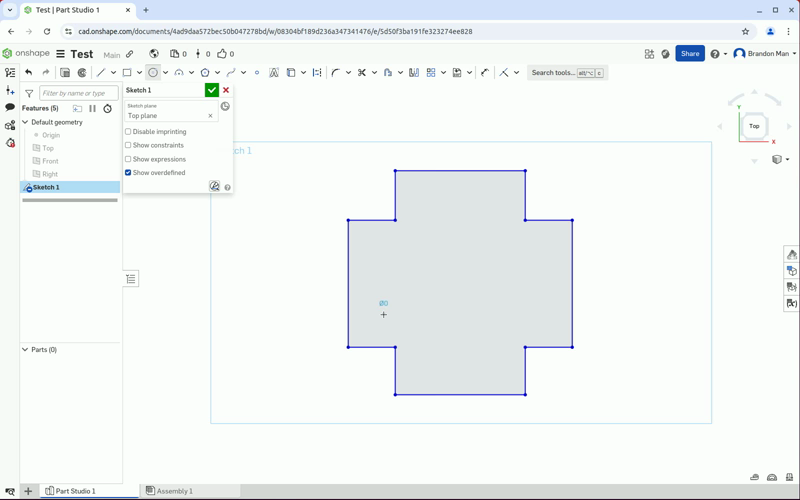
mouse_move(395, 314)
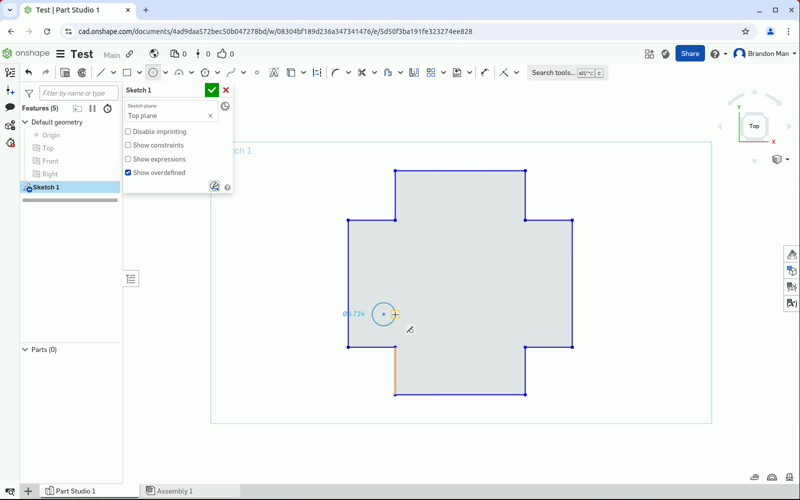
click(395, 314)
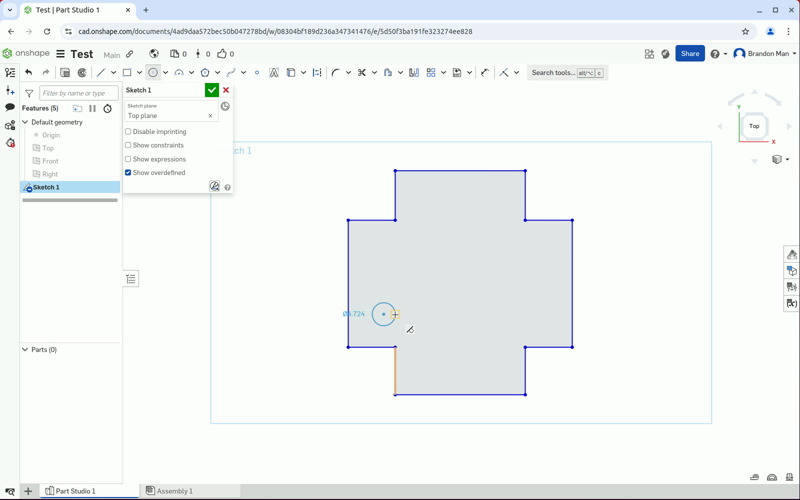
key(esc)
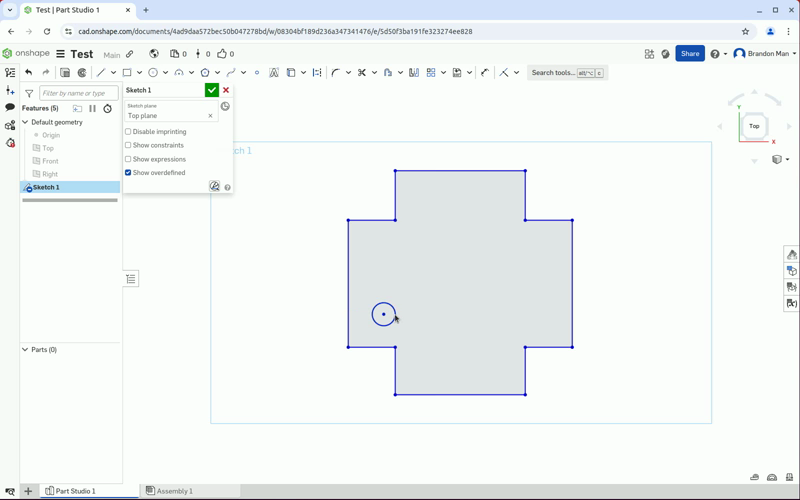
key(c)
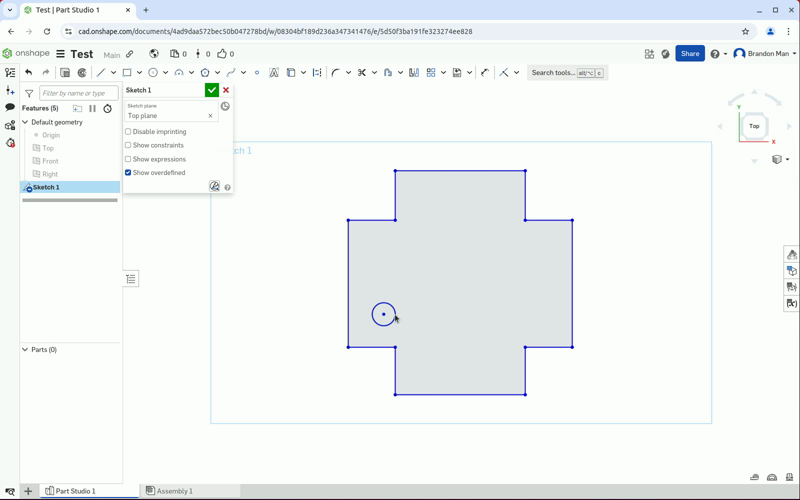
key_down(shift)
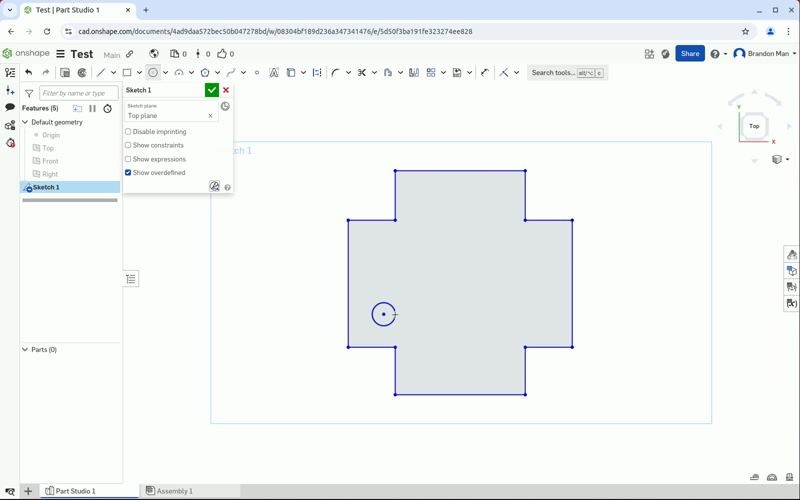
mouse_move(383, 250)
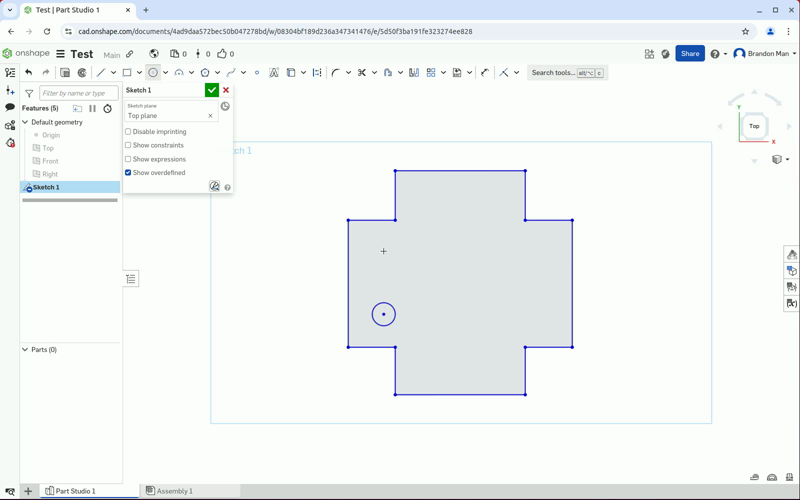
click(383, 250)
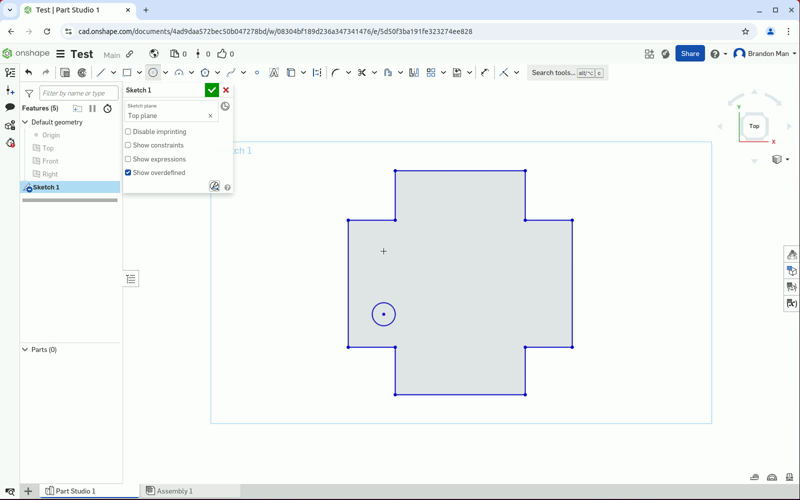
key_up(shift)
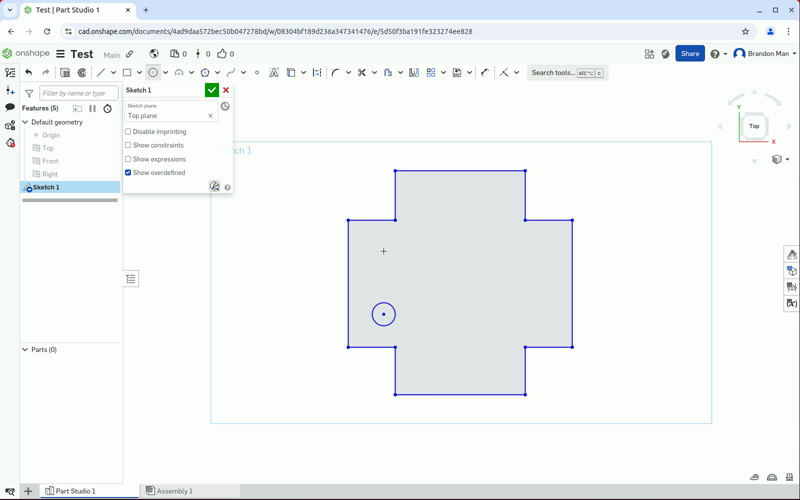
mouse_move(395, 250)
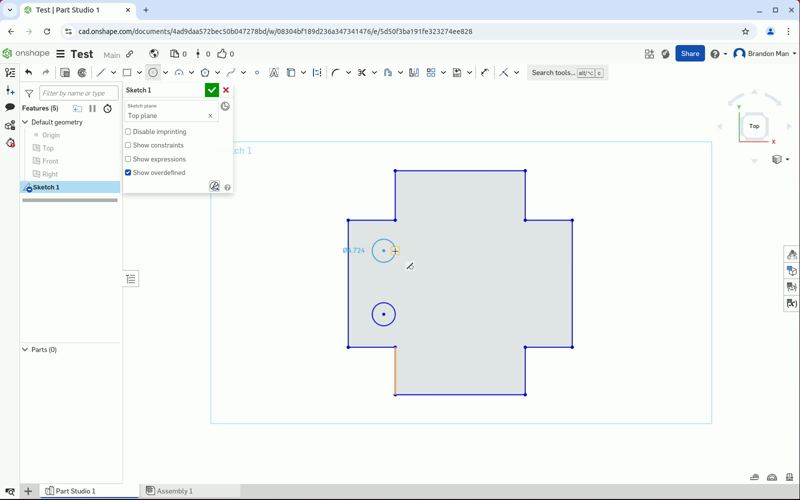
click(395, 250)
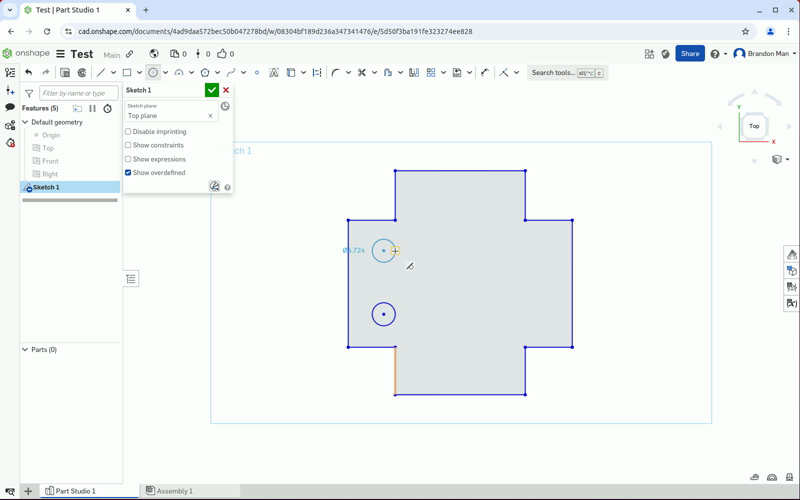
key(esc)
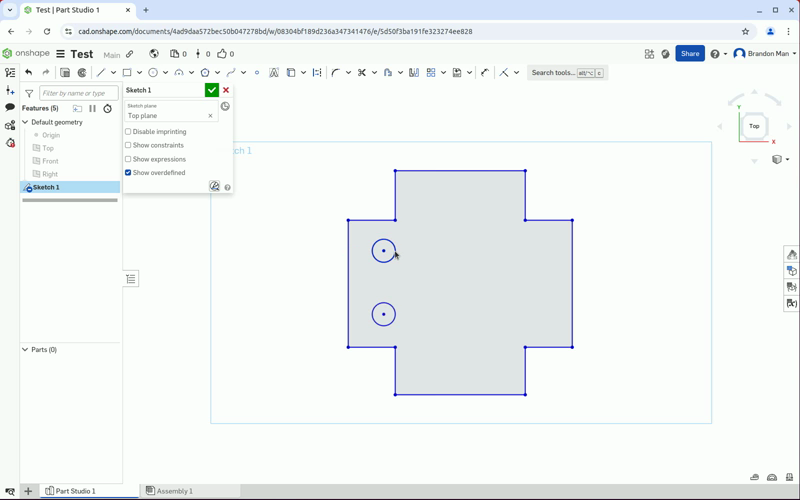
key(c)
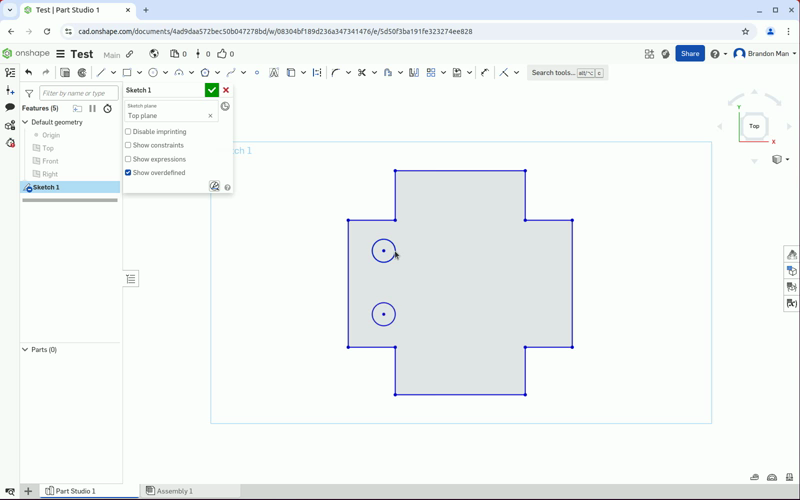
key_down(shift)
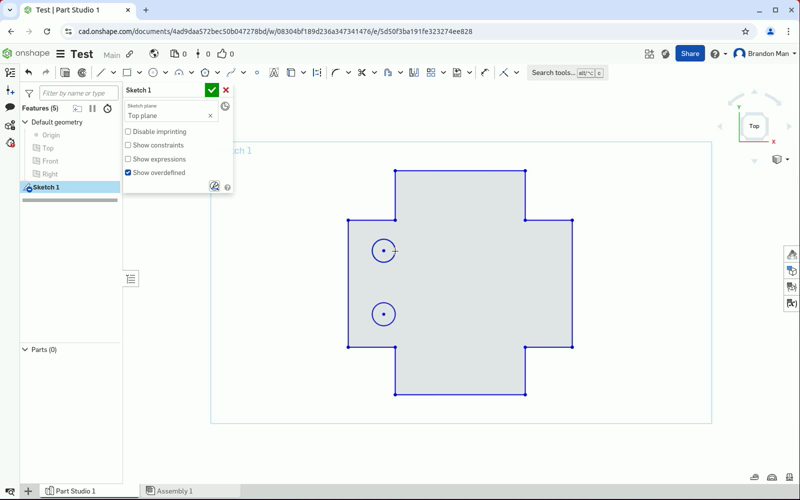
mouse_move(536, 314)
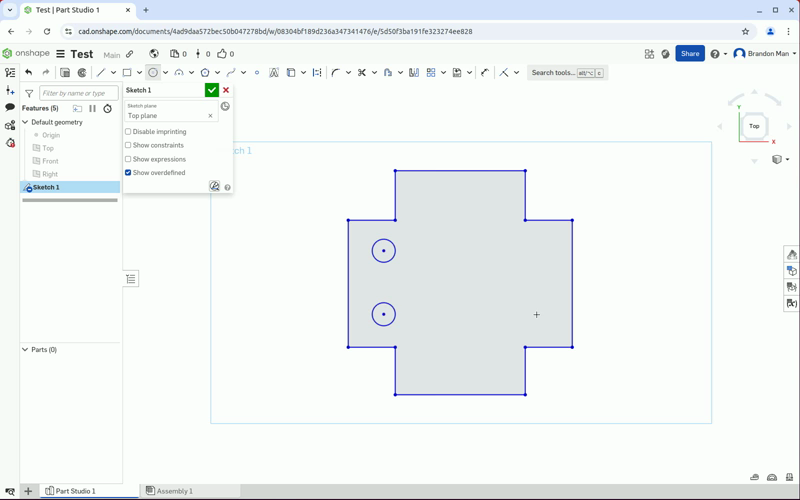
click(536, 314)
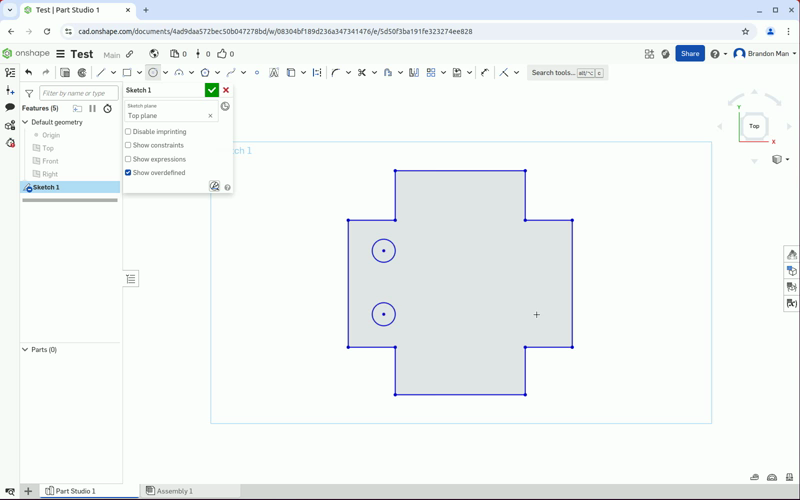
key_up(shift)
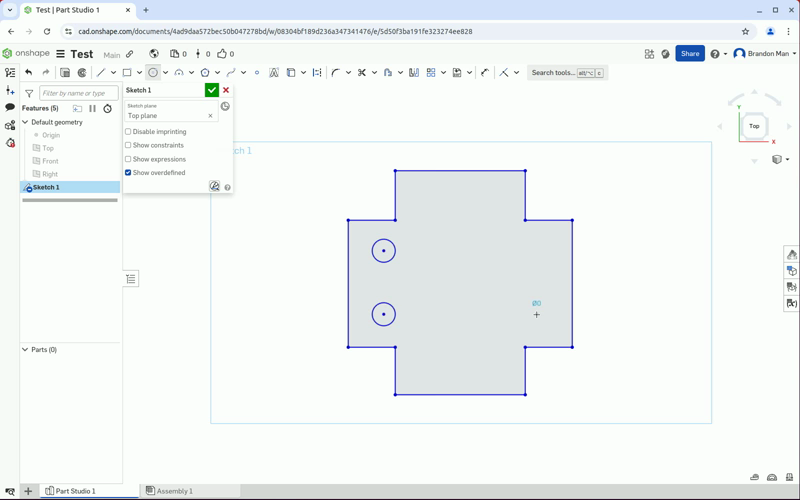
mouse_move(548, 314)
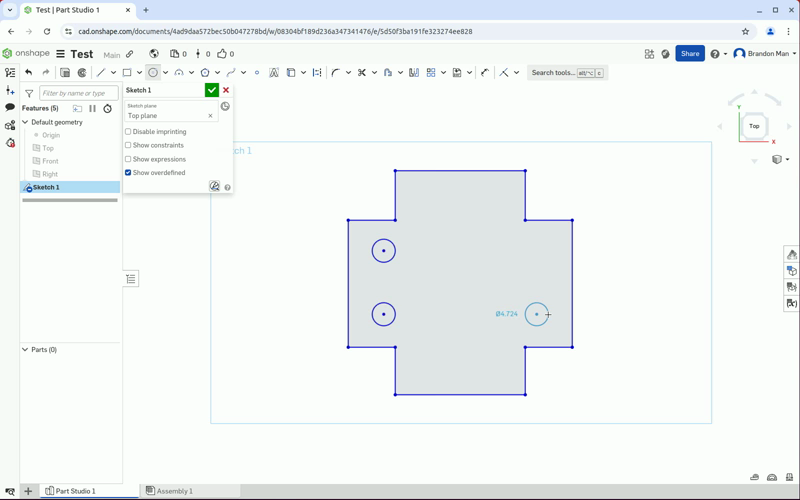
click(548, 314)
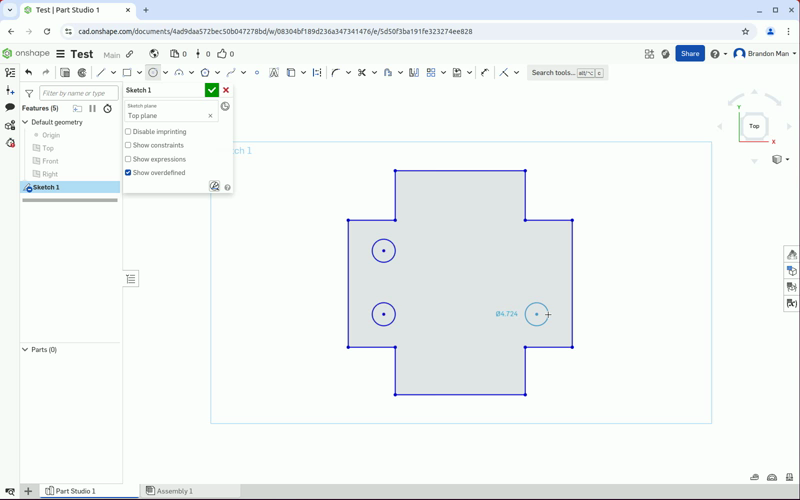
key(esc)
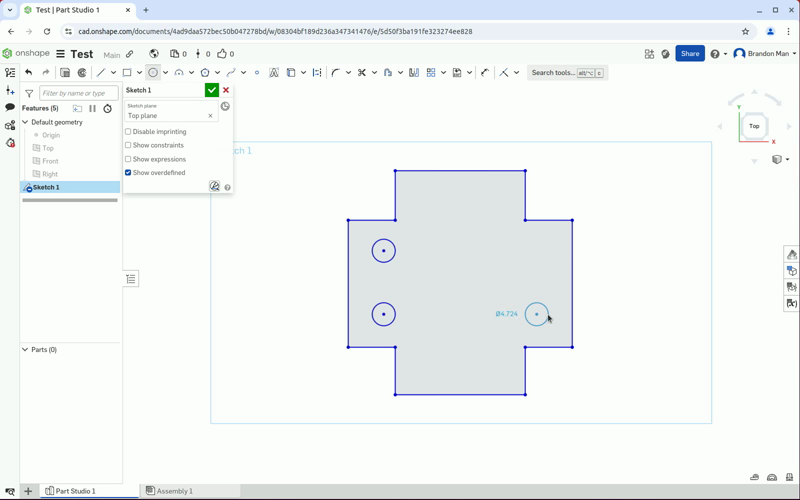
key(c)
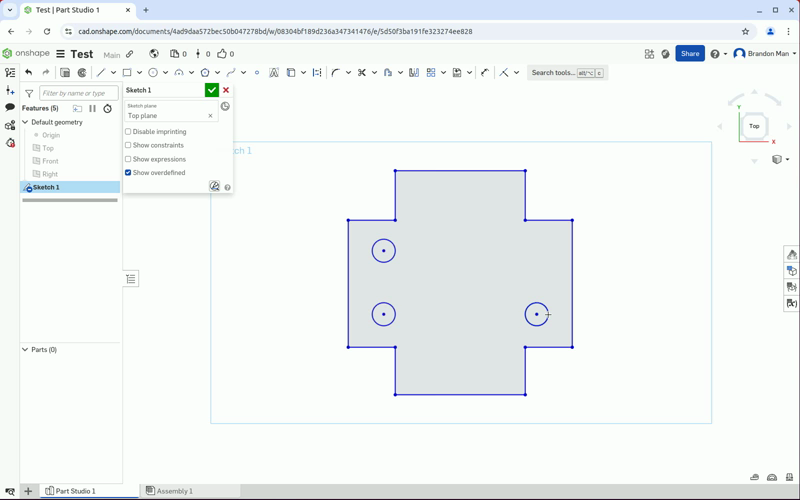
key_down(shift)
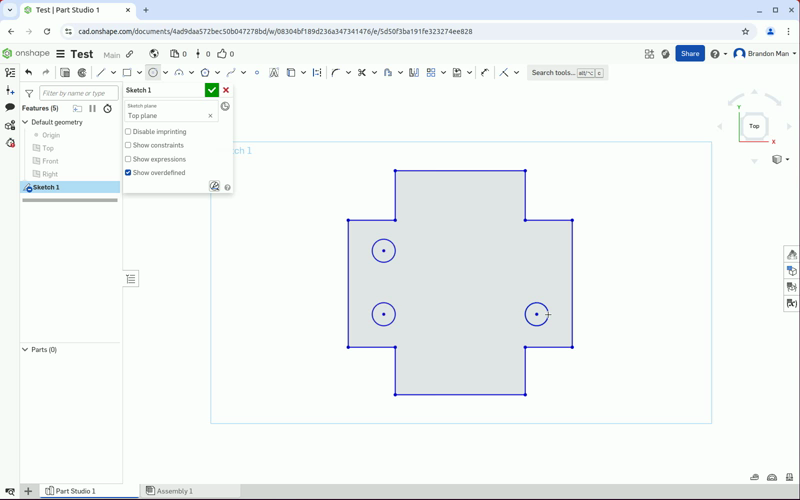
mouse_move(536, 250)
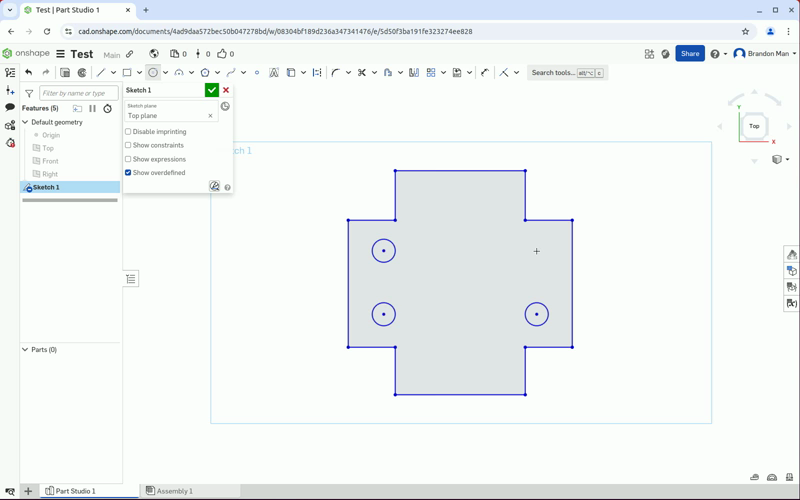
click(536, 250)
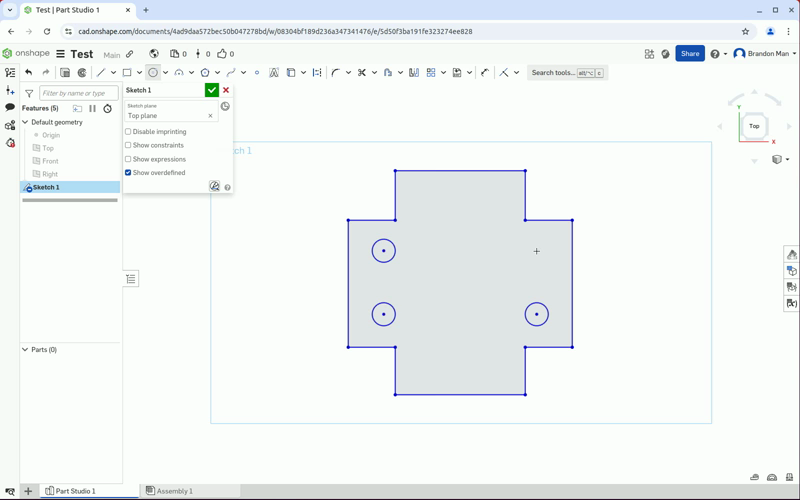
key_up(shift)
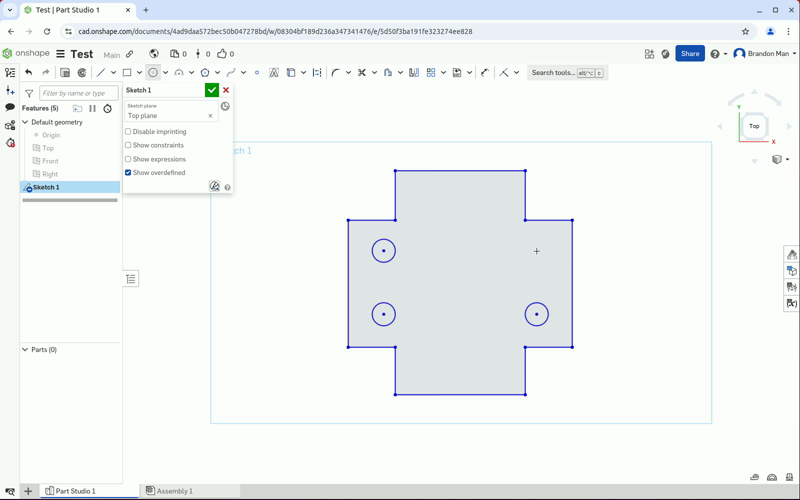
mouse_move(548, 250)
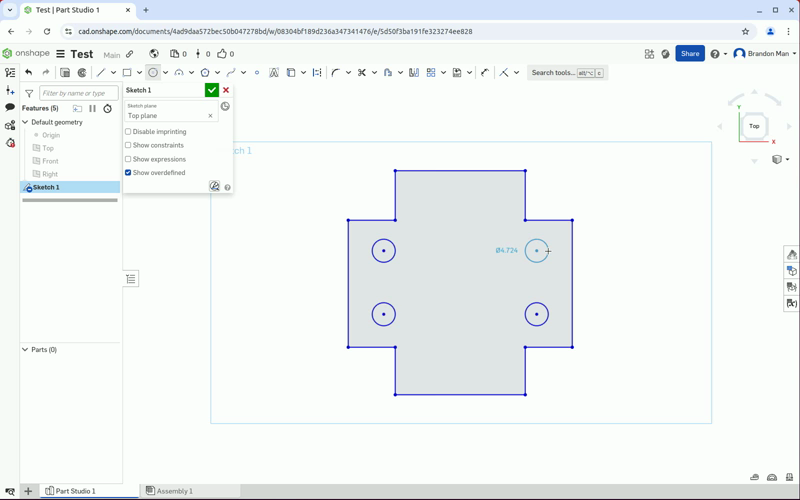
click(548, 250)
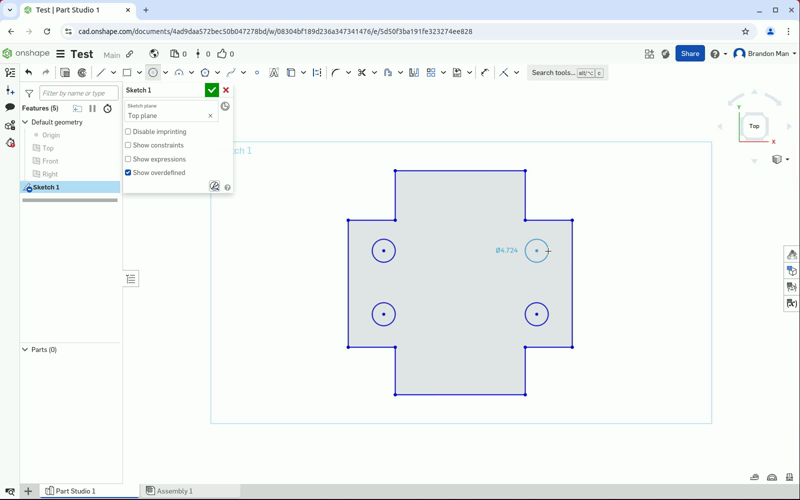
key(esc)
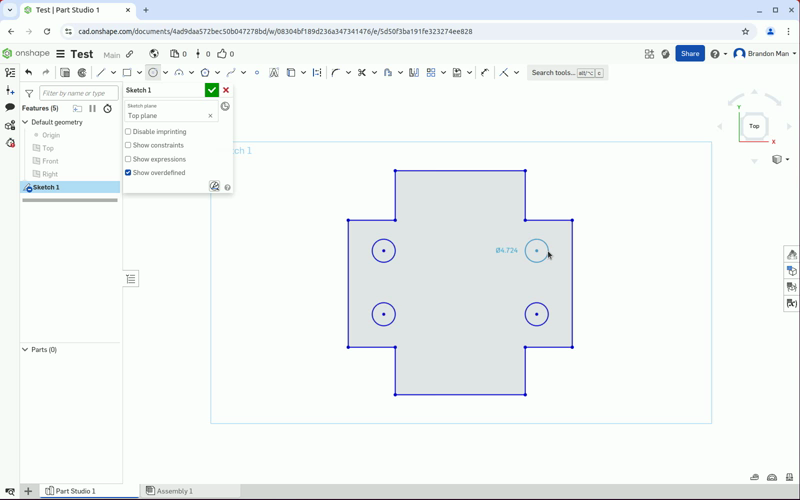
mouse_move(490, 314)
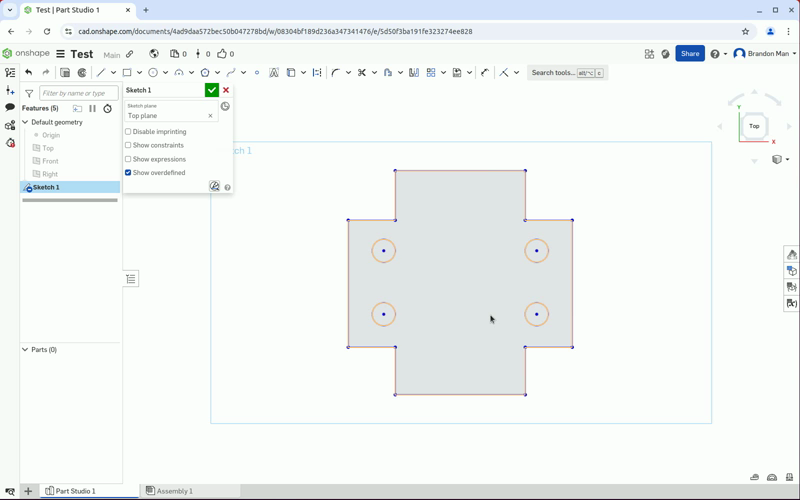
click(490, 314)
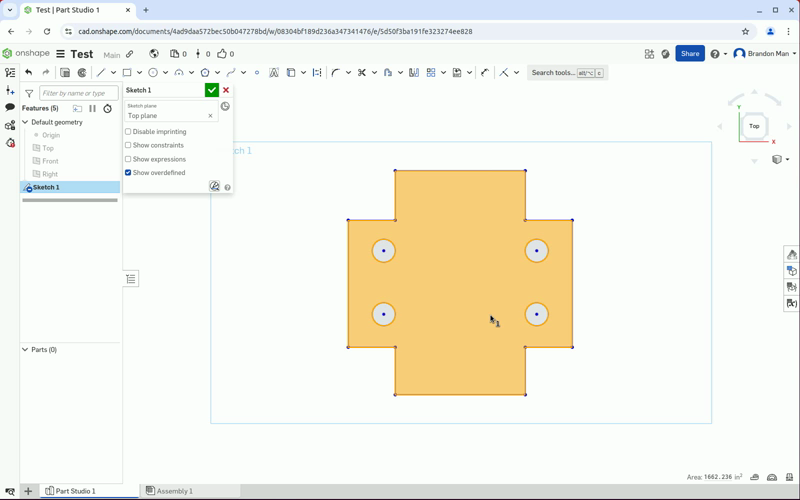
mouse_move(73, 352)
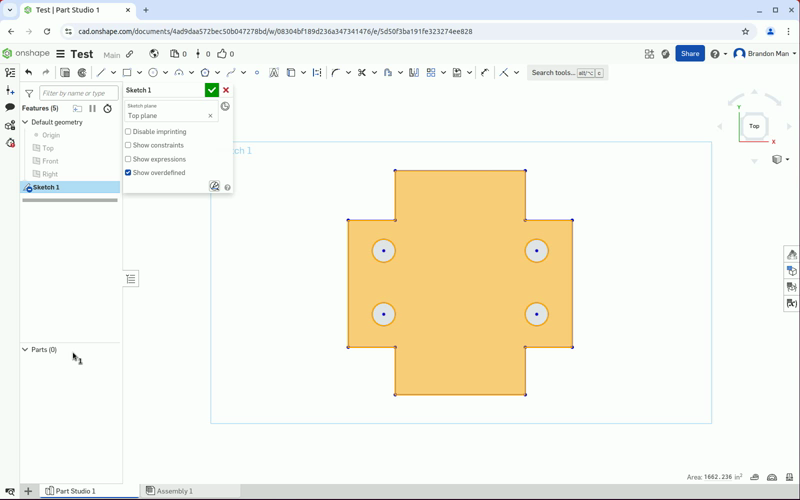
key(shift+y)
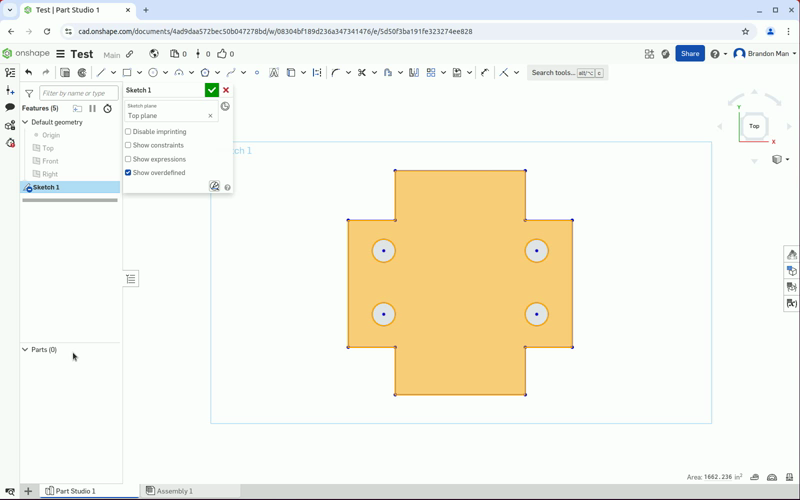
key(shift+e)
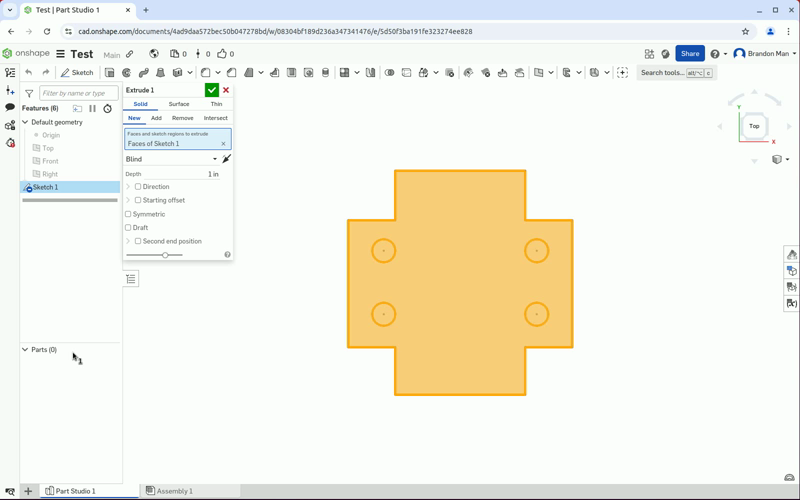
mouse_move(143, 106)
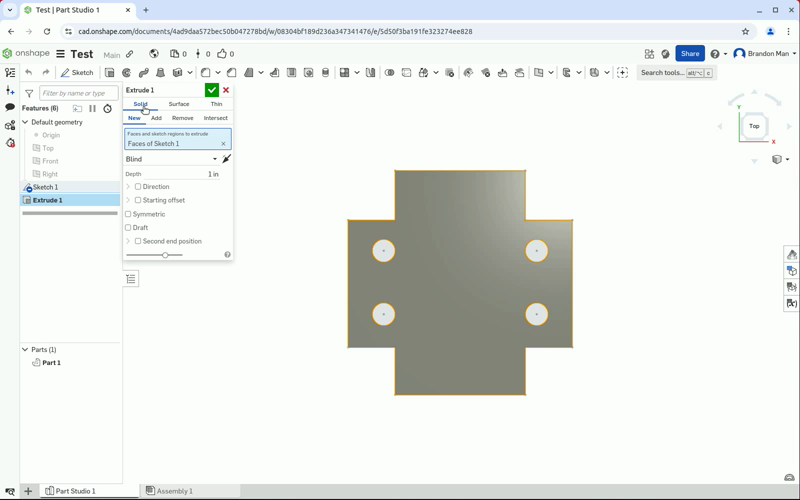
click(143, 106)
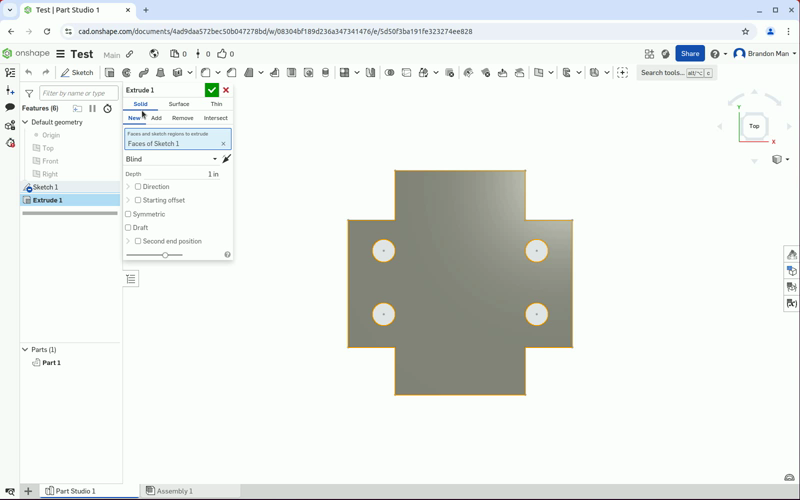
mouse_move(137, 120)
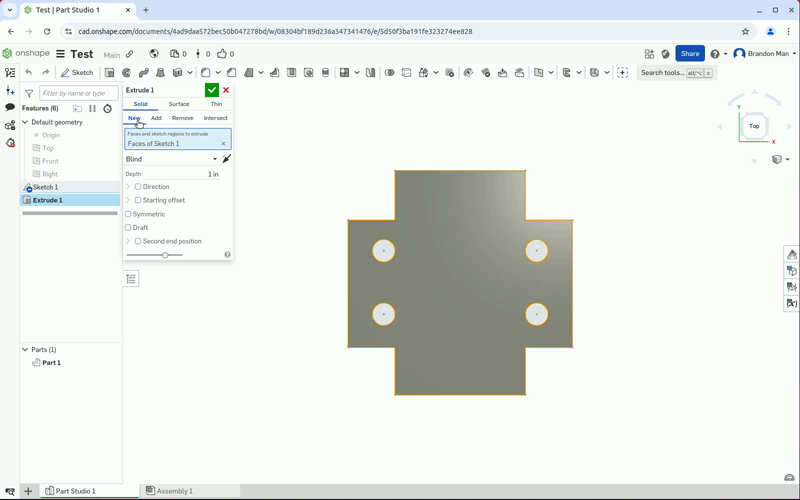
click(137, 120)
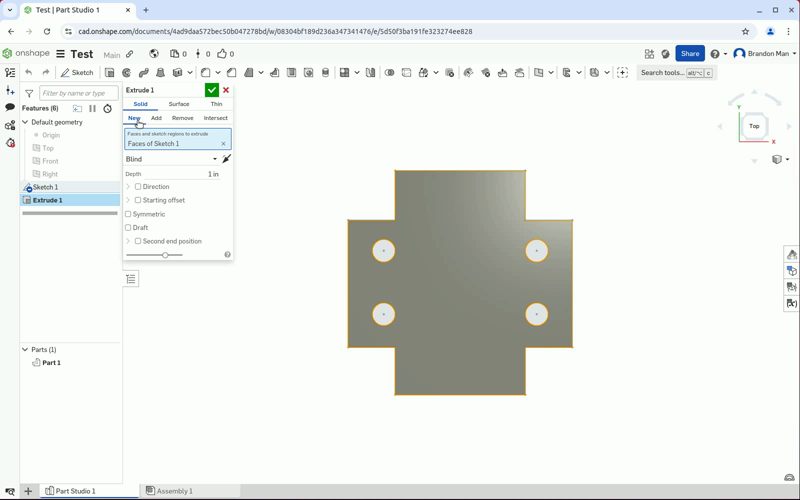
key(tab, 4)
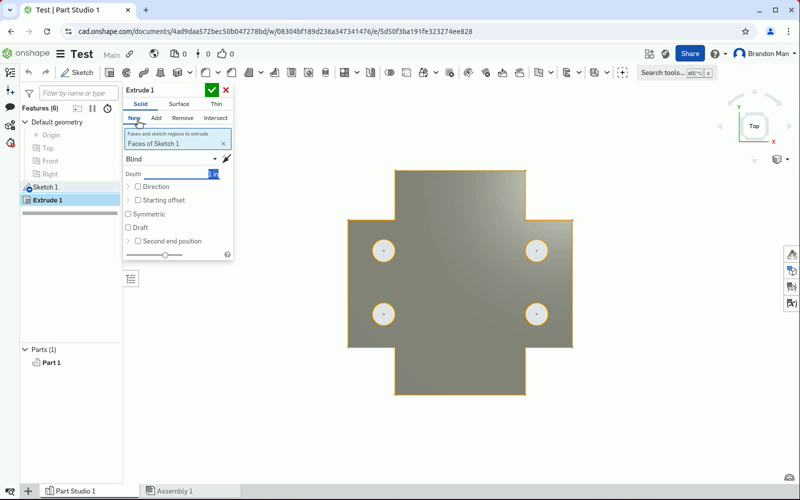
text(15.405)
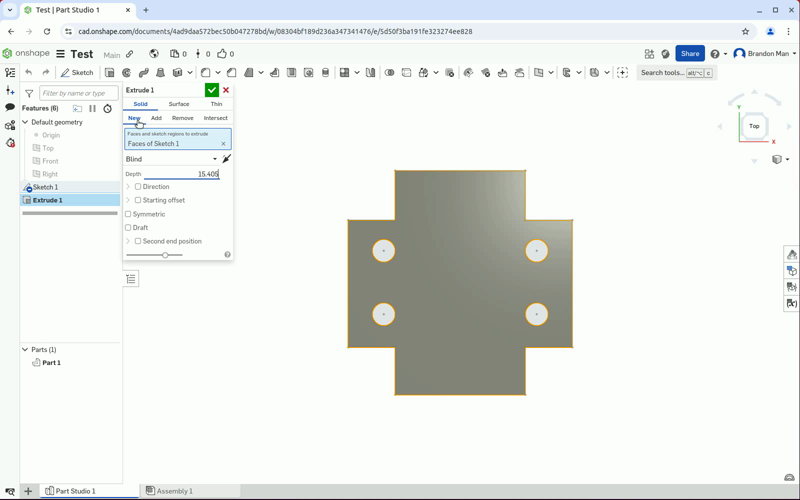
key(tab, 3)
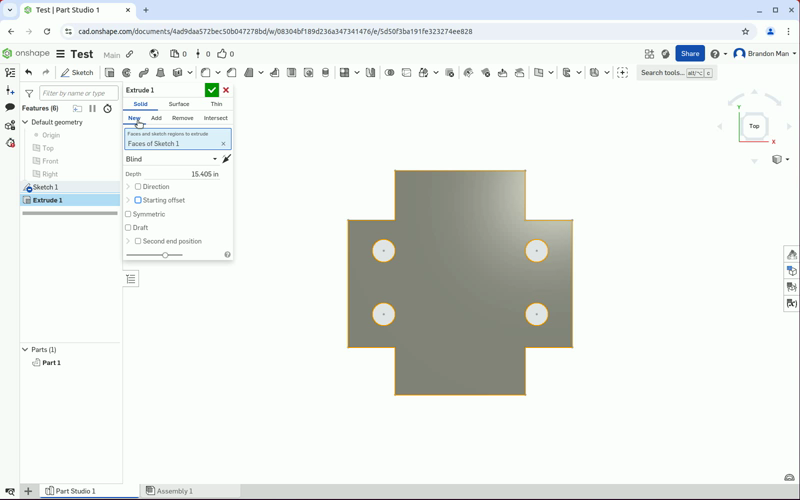
key(tab, 2)
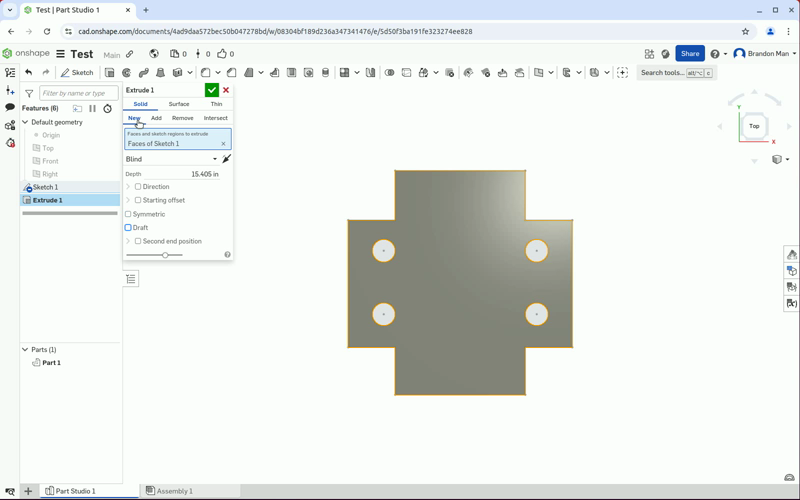
key(space)
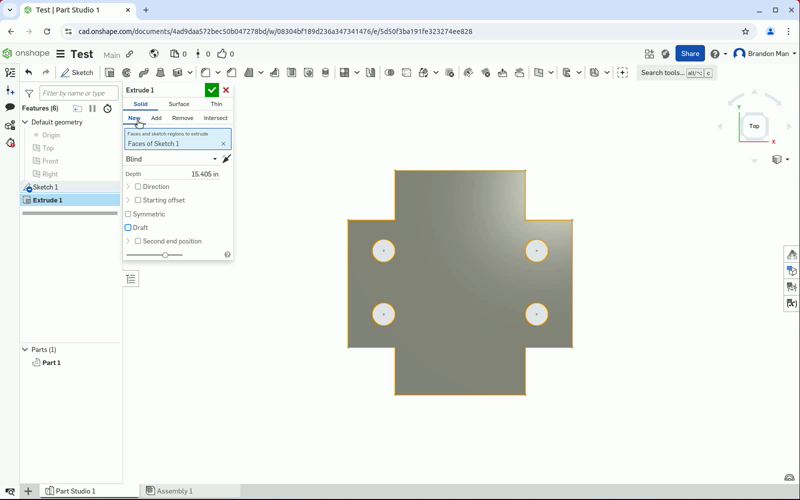
key(tab, 3)
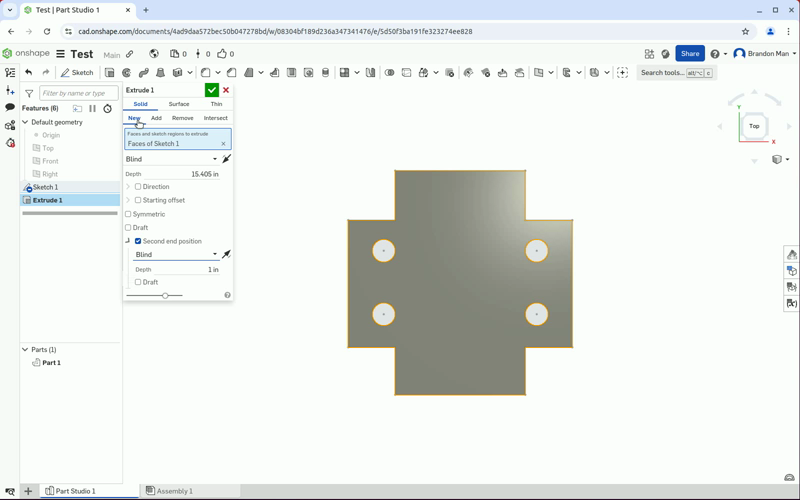
text(5.296)
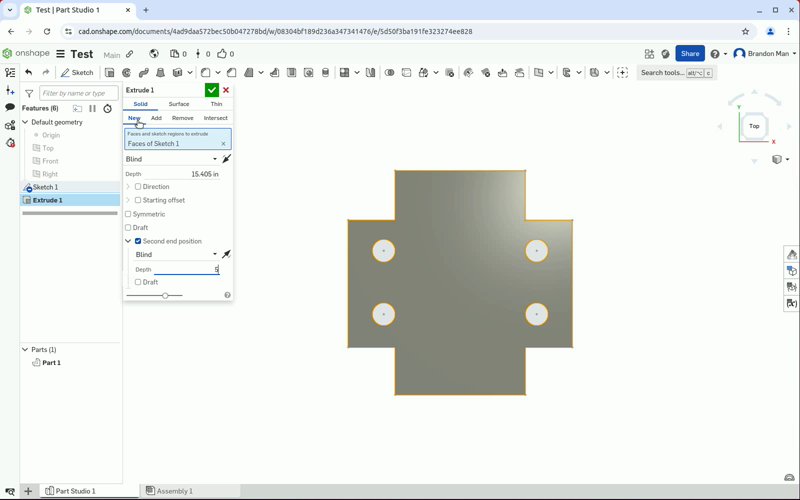
key(enter)
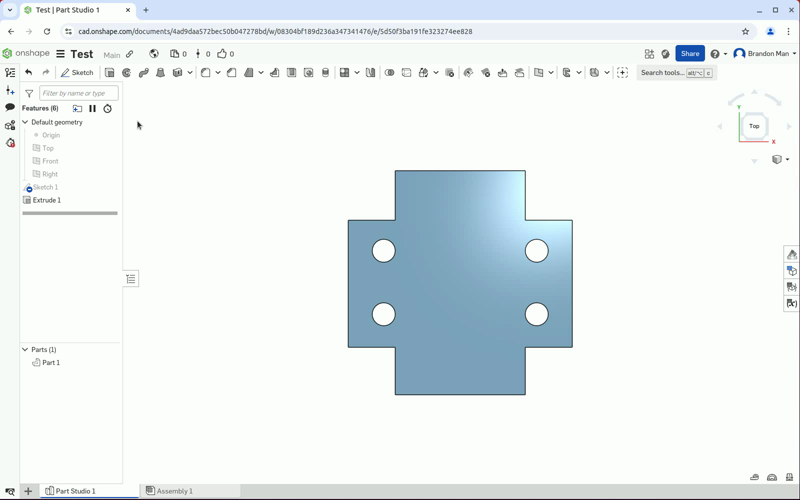
key(shift+h)
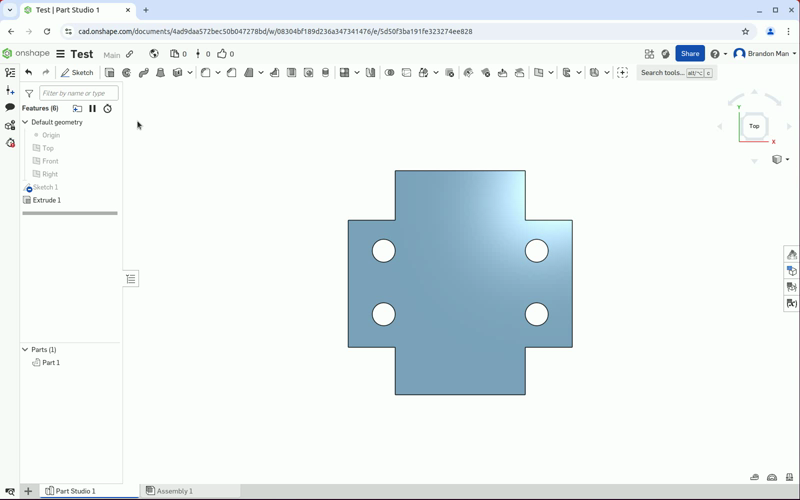
key(shift+h)
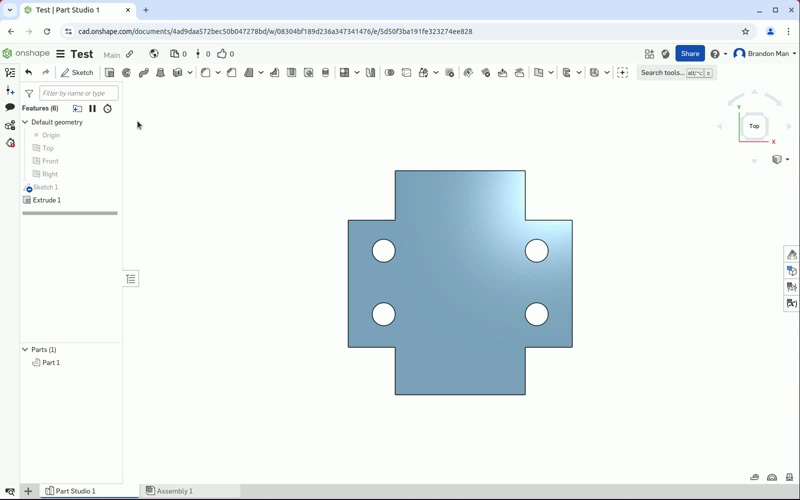
mouse_move(73, 189)
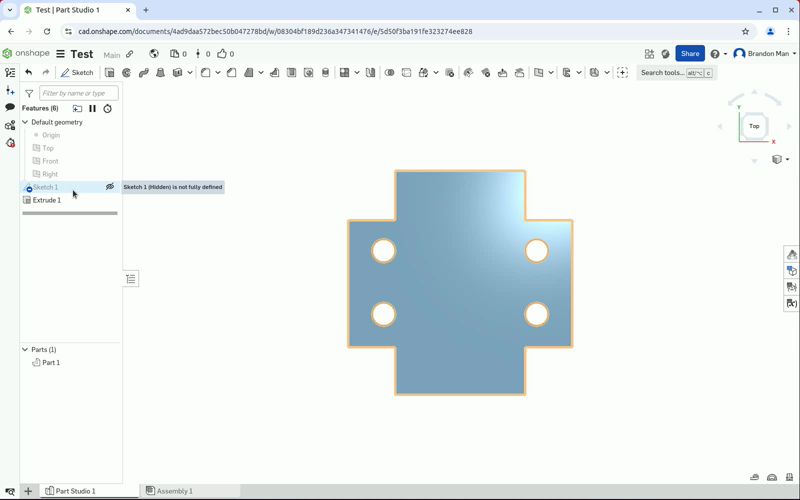
click(73, 189)
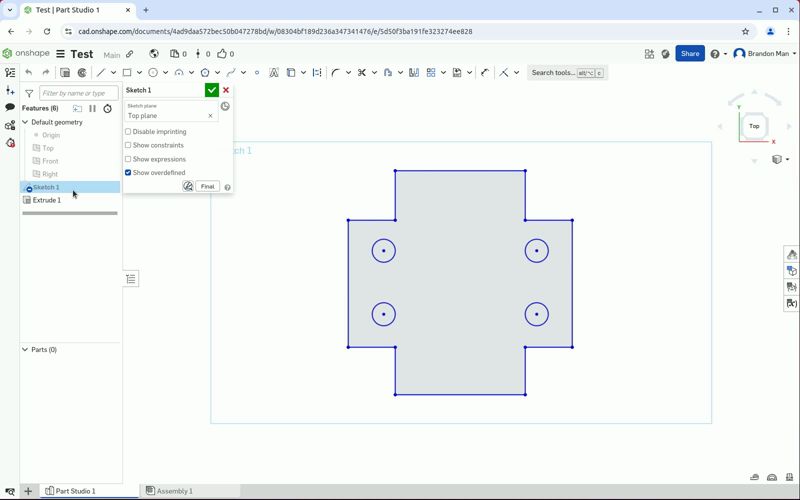
mouse_move(229, 92)
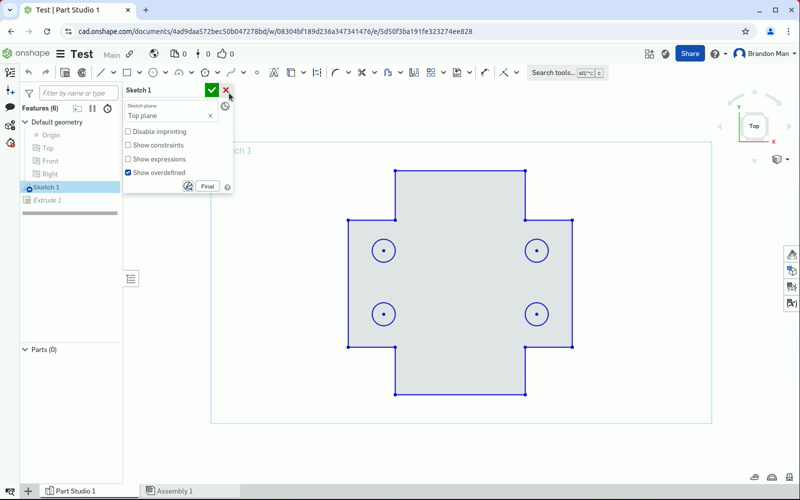
click(229, 92)
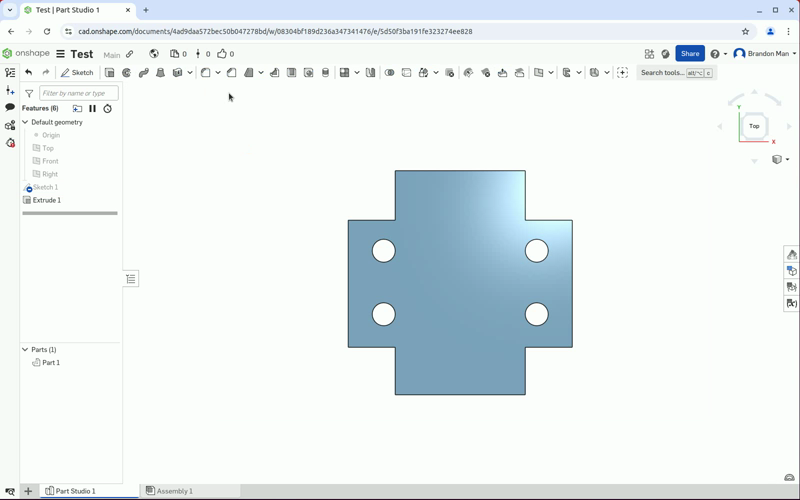
mouse_move(73, 352)
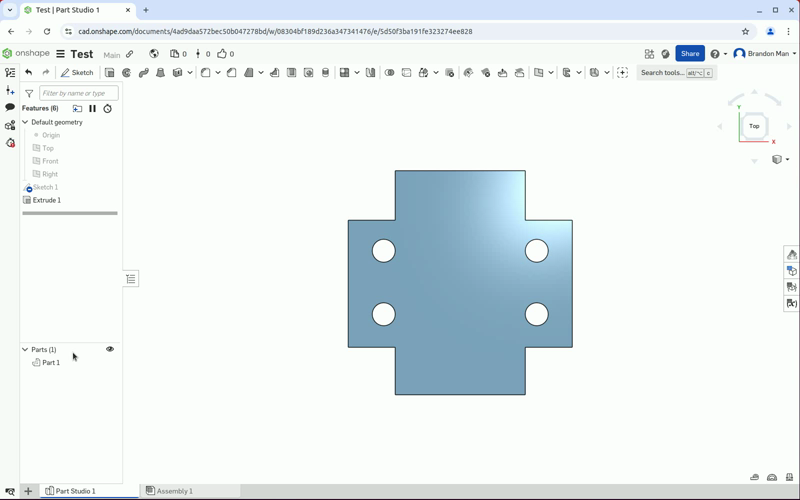
key(y)
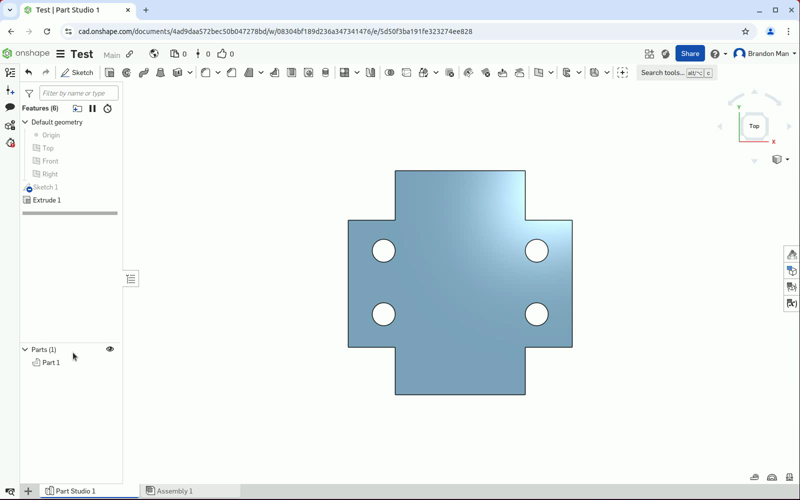
key(shift+p)
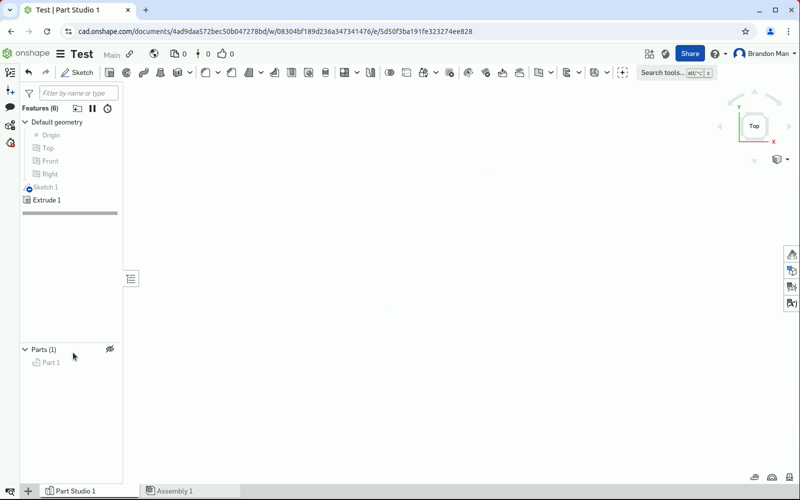
key(space)
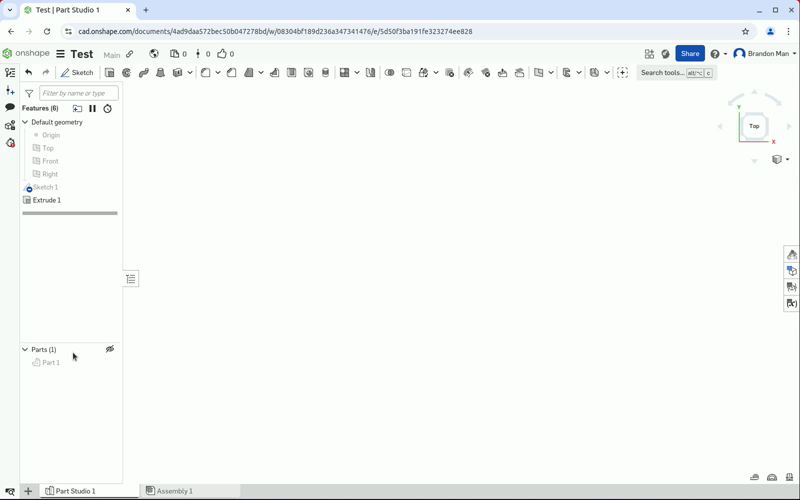
key_down(shift)
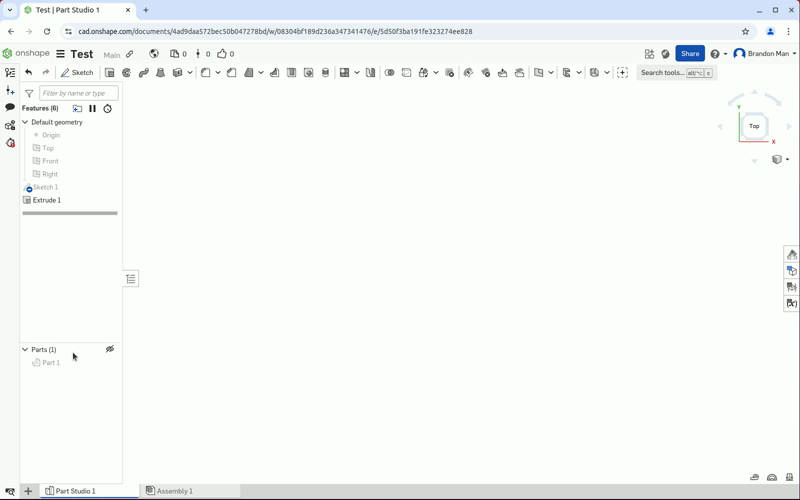
key(up)
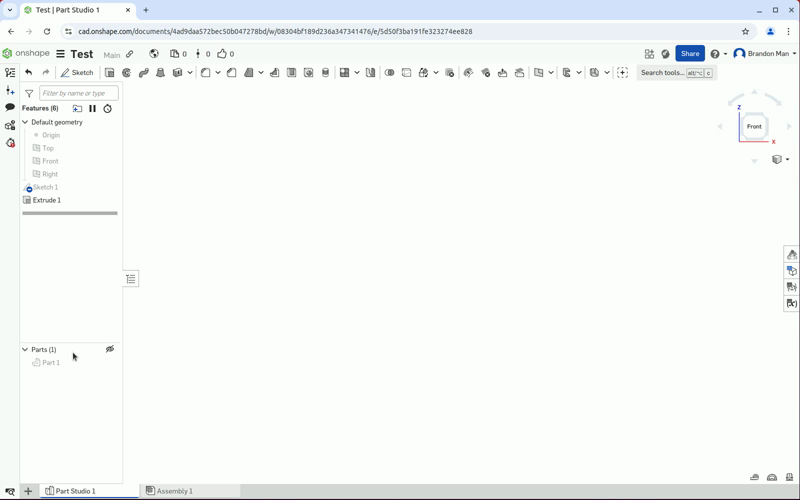
key_up(shift)
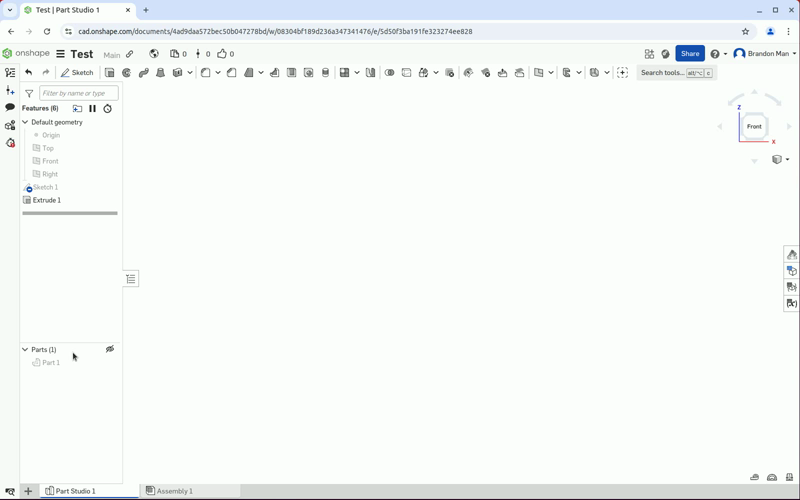
mouse_move(73, 352)
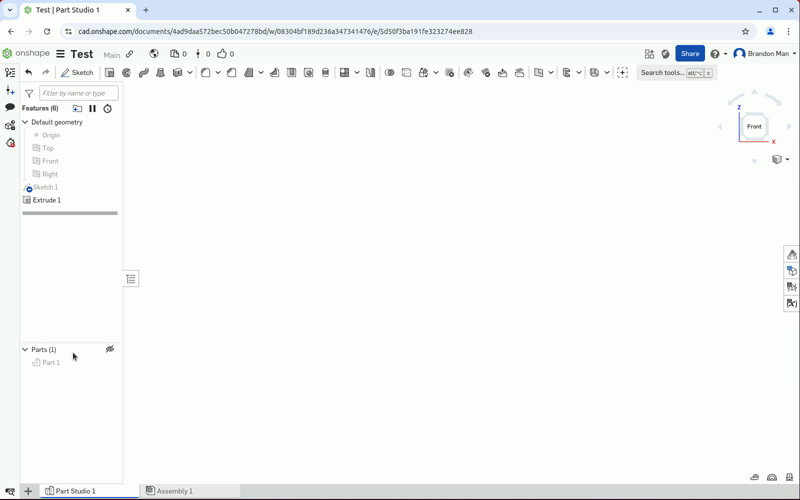
key(shift+y)
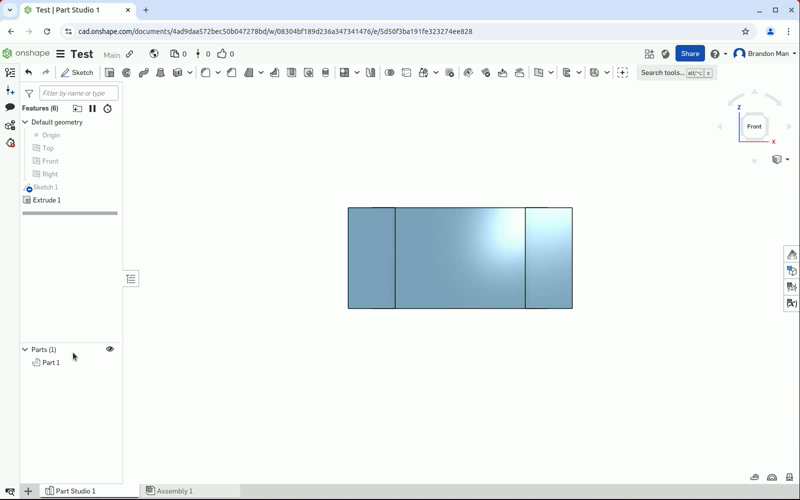
mouse_move(541, 75)
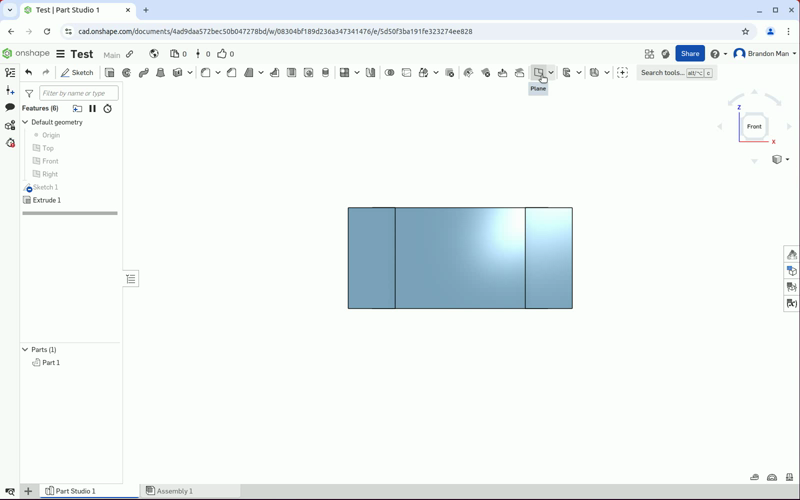
click(541, 75)
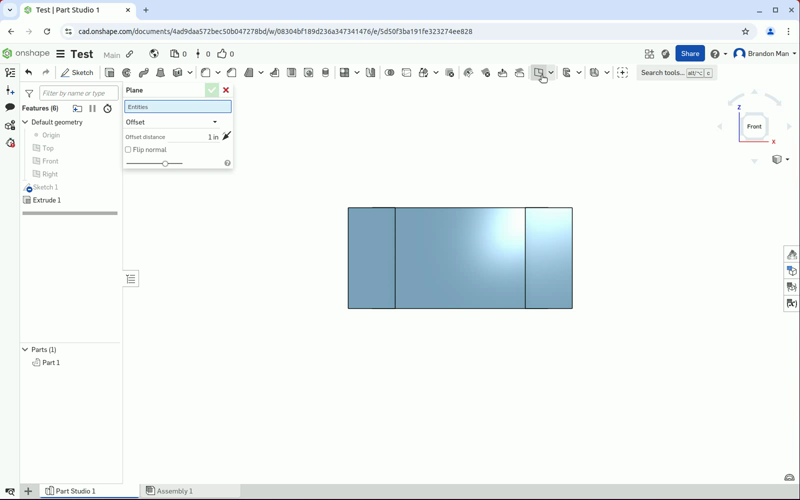
mouse_move(73, 163)
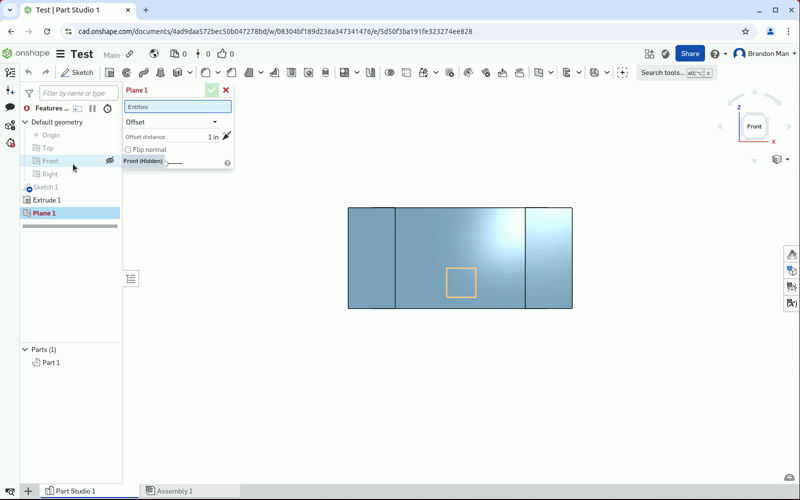
click(73, 163)
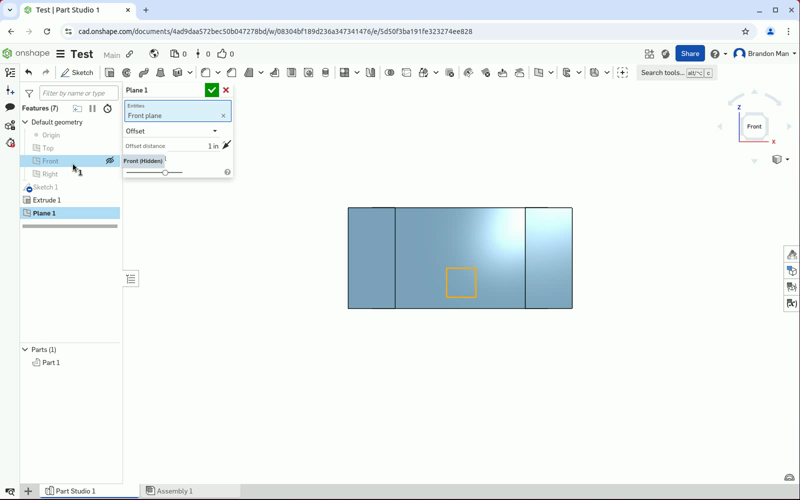
key(tab, 2)
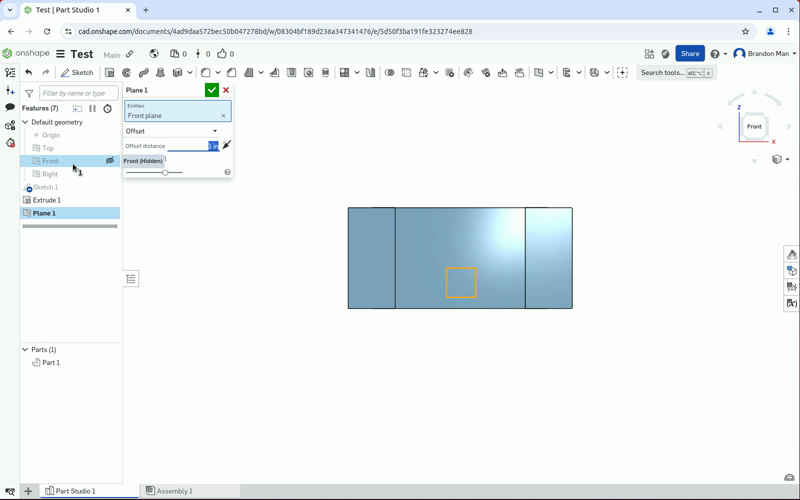
text(23.108)
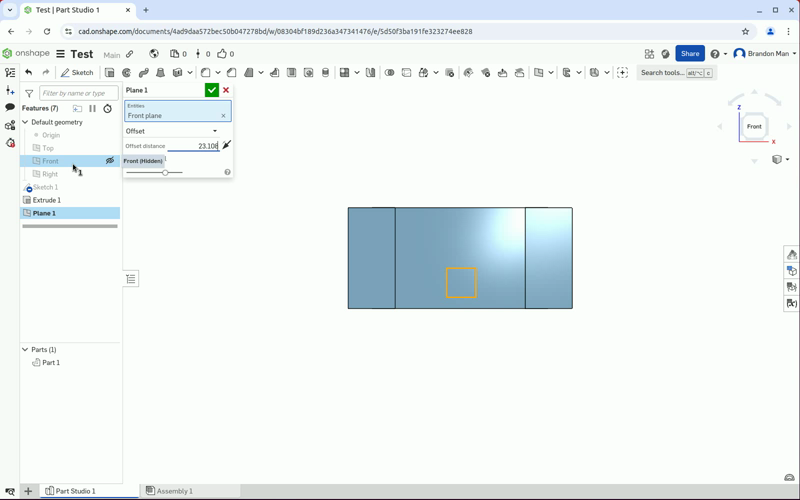
key(enter, 2)
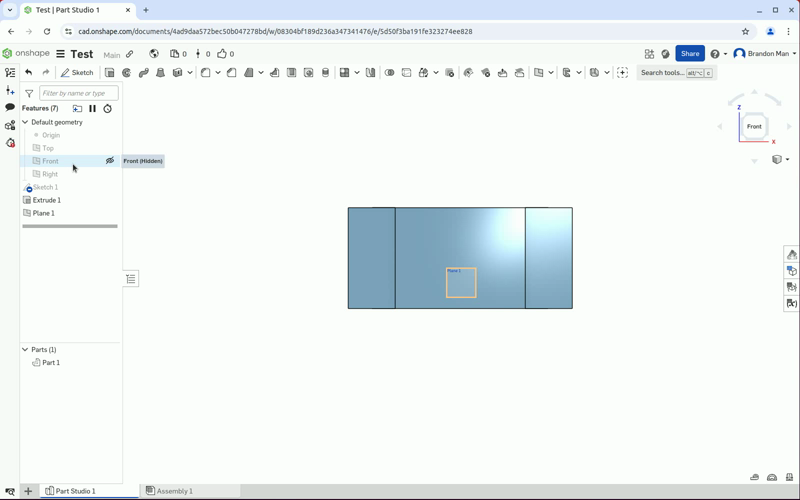
key(shift+s)
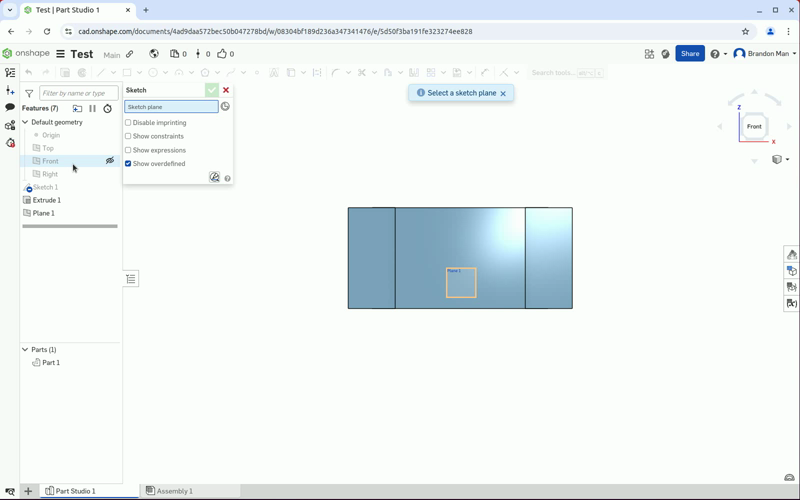
mouse_move(73, 215)
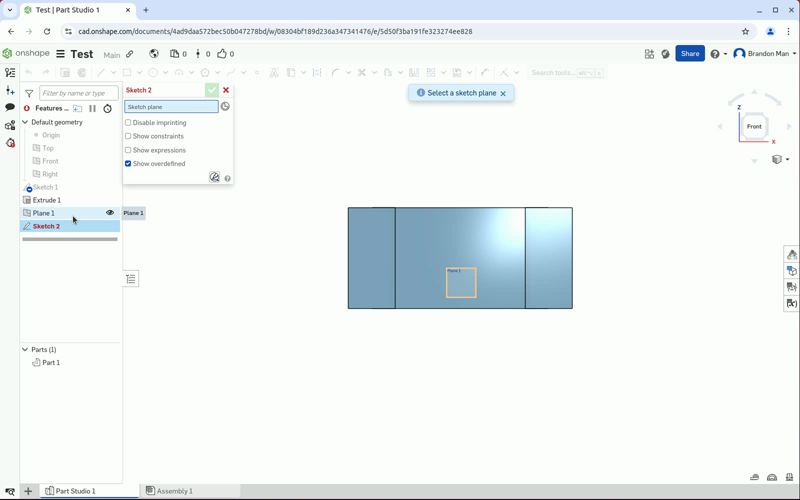
click(73, 215)
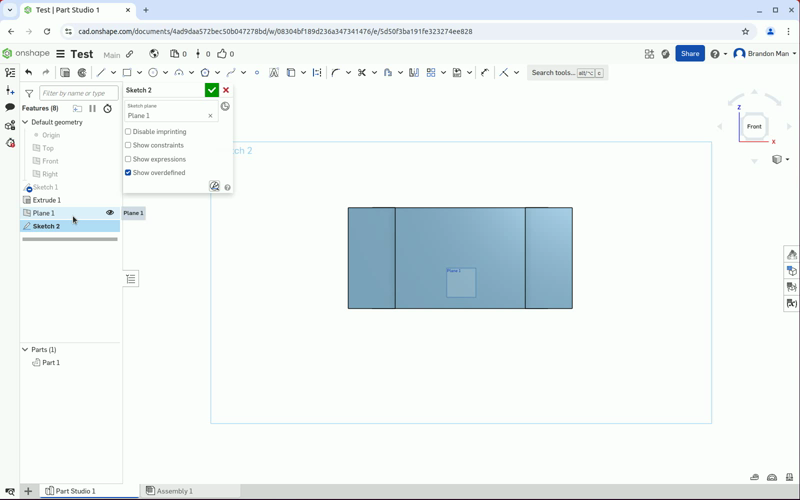
mouse_move(73, 352)
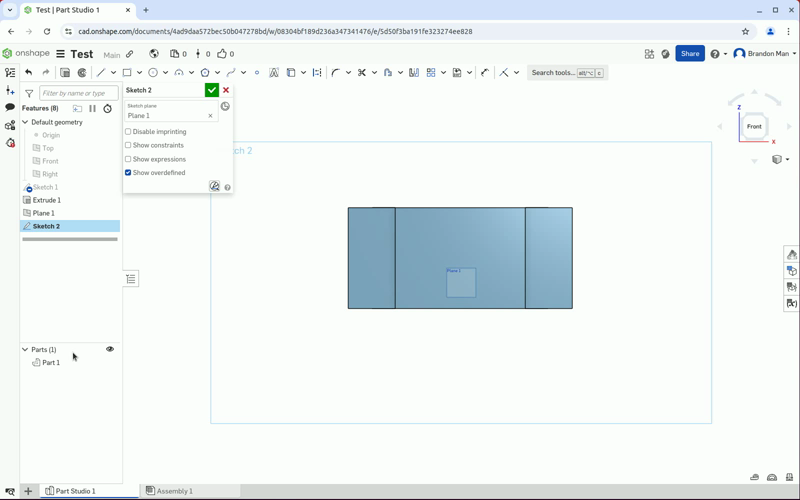
key(y)
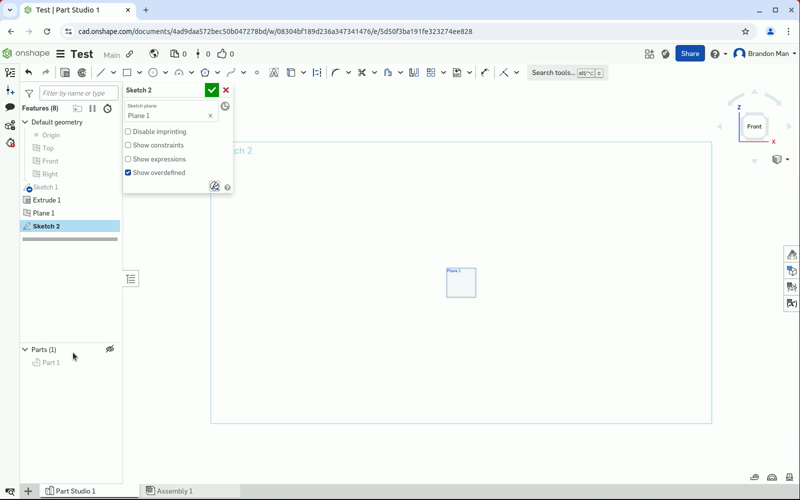
key(l)
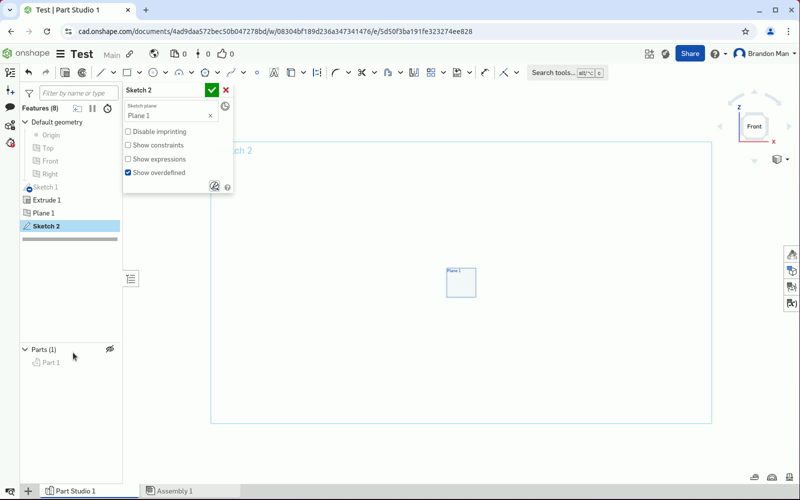
key_down(shift)
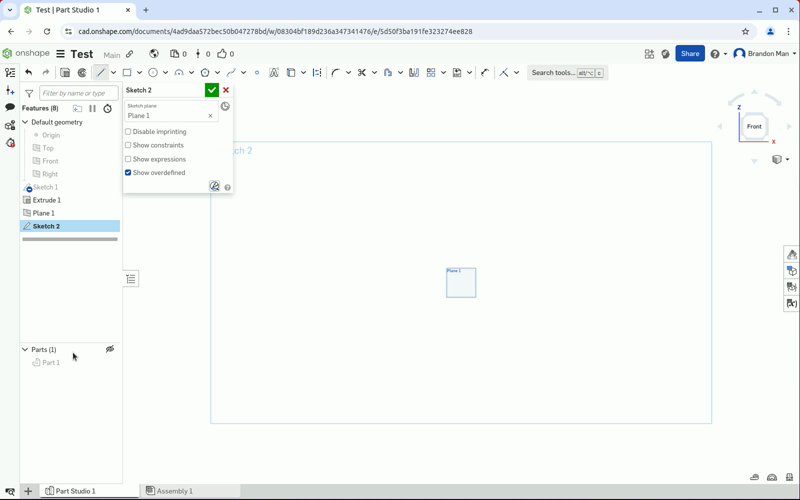
mouse_move(412, 251)
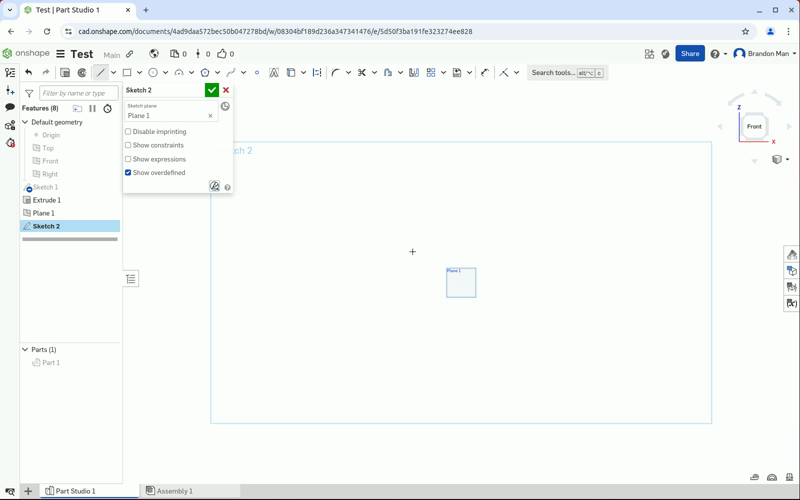
click(412, 251)
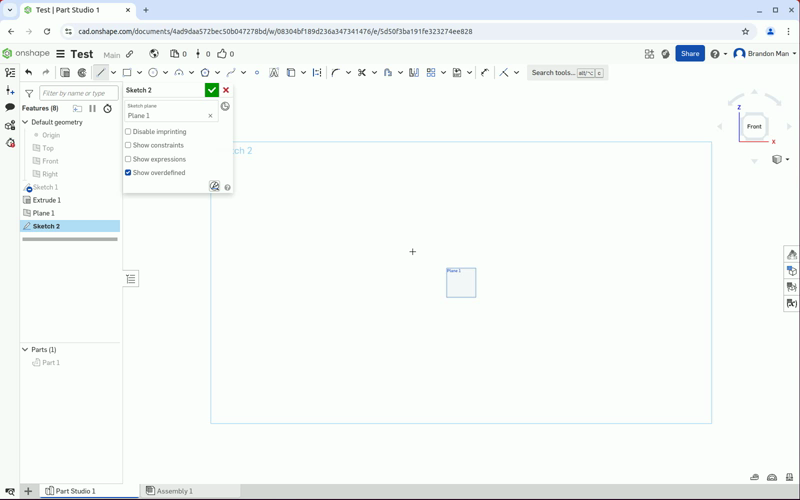
key_up(shift)
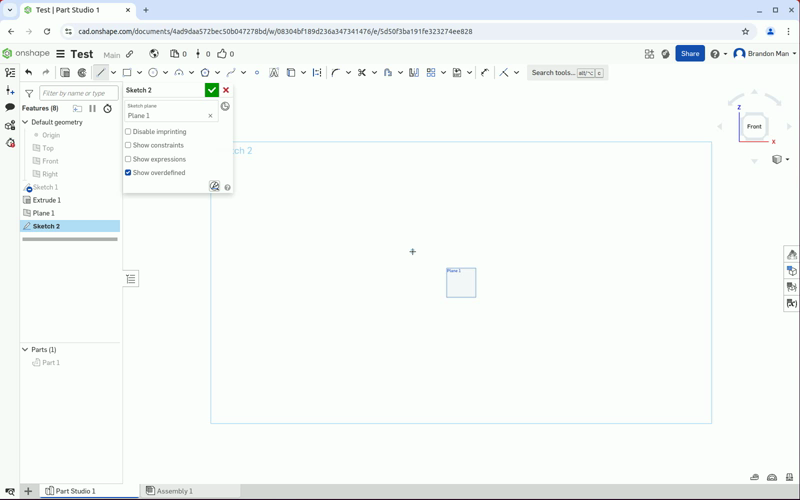
key_down(shift)
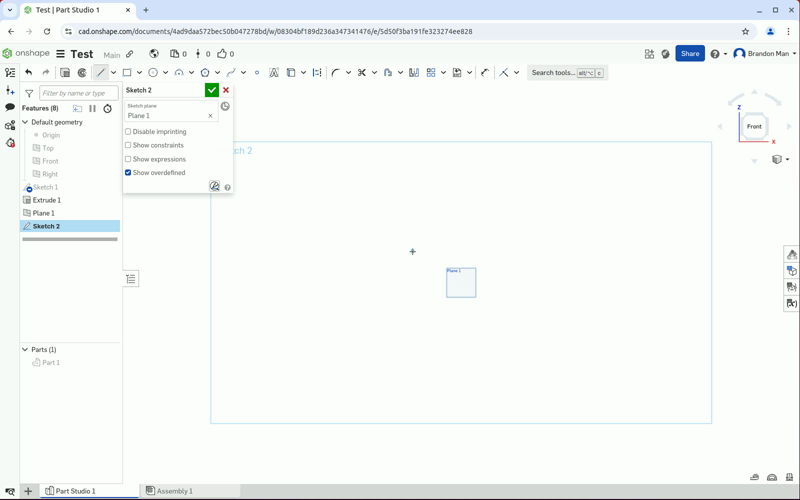
mouse_move(509, 251)
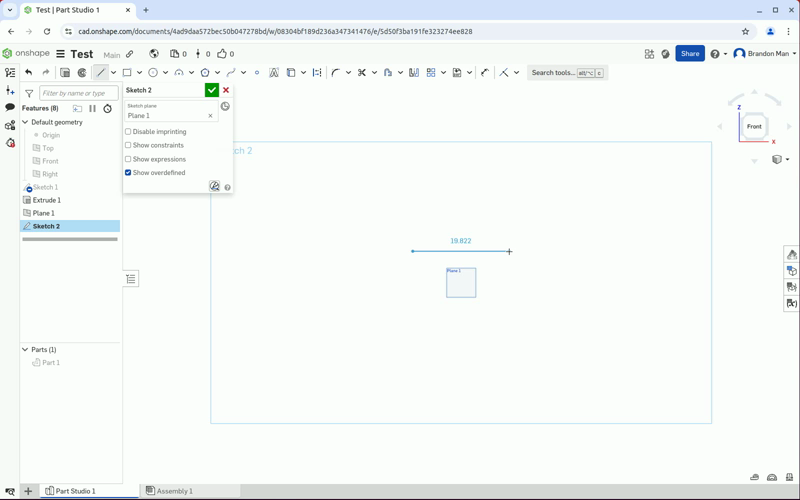
click(509, 251)
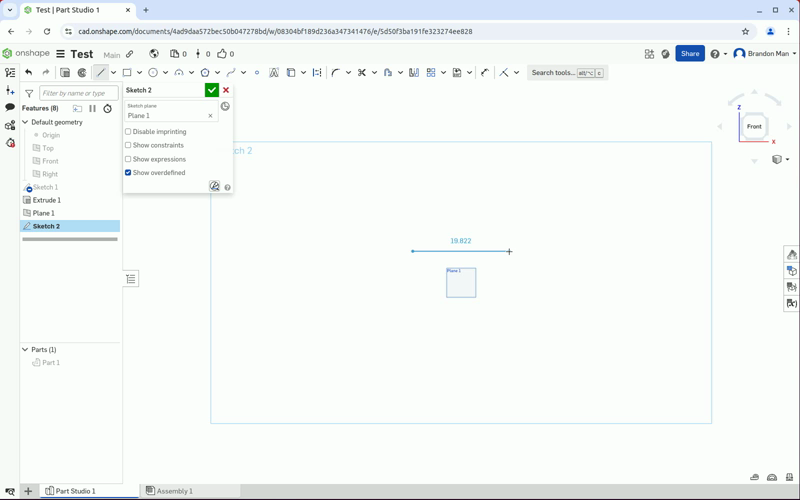
key_up(shift)
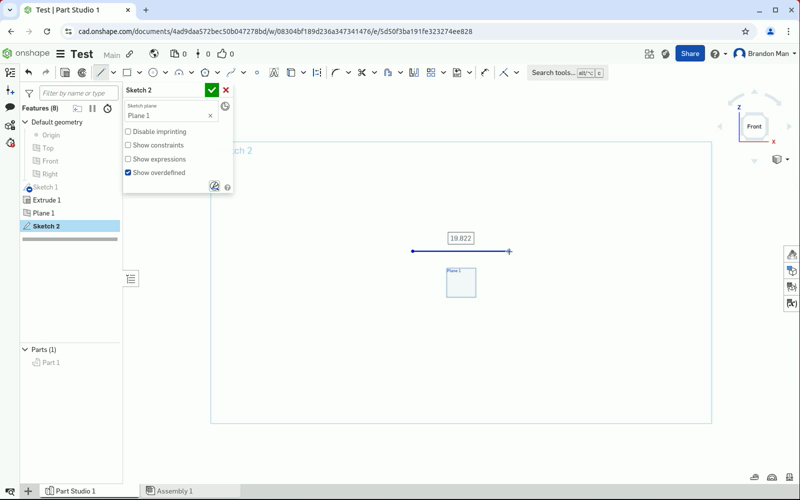
key_down(shift)
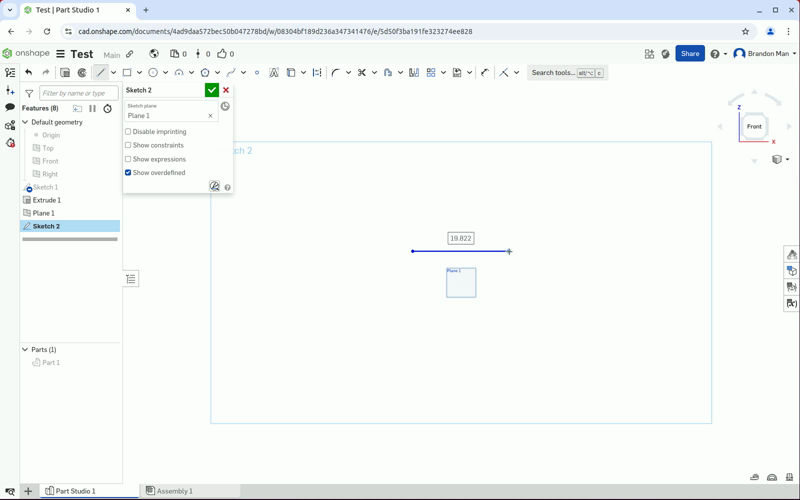
mouse_move(539, 251)
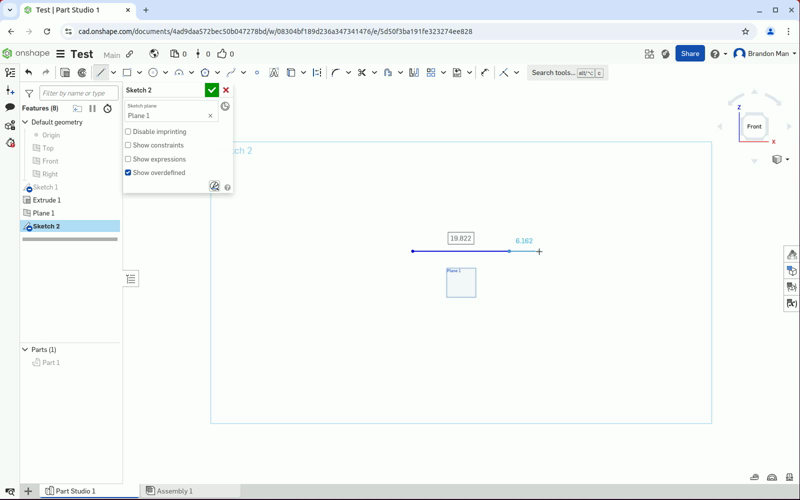
mouse_move(509, 208)
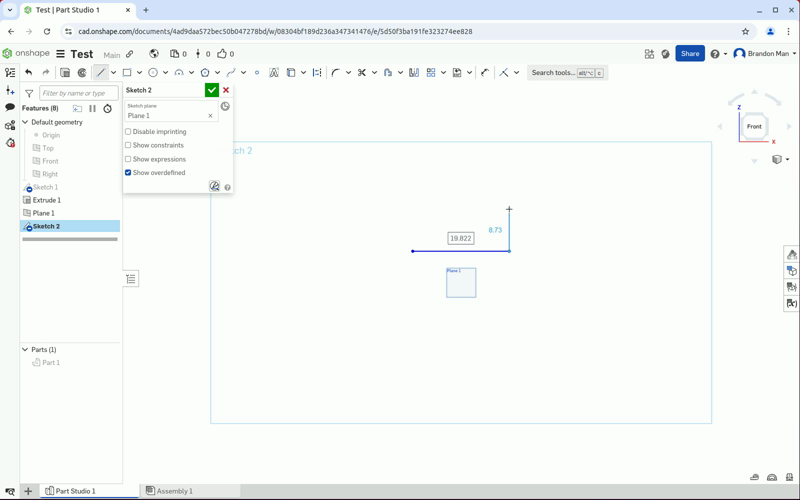
click(509, 208)
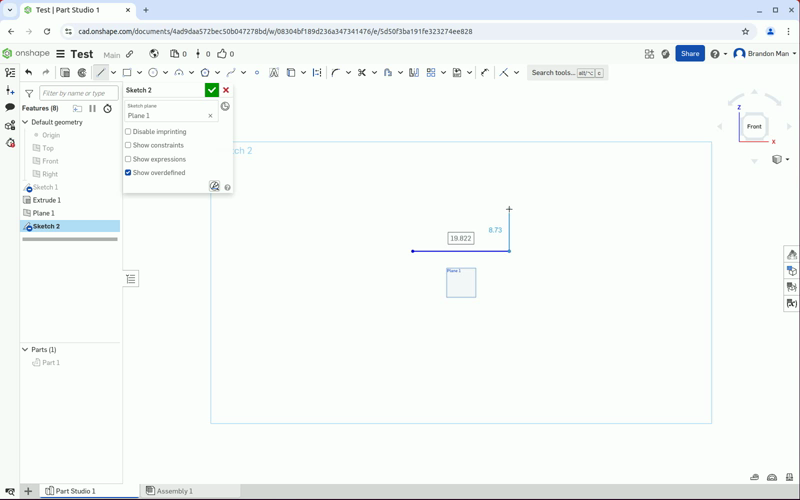
key_up(shift)
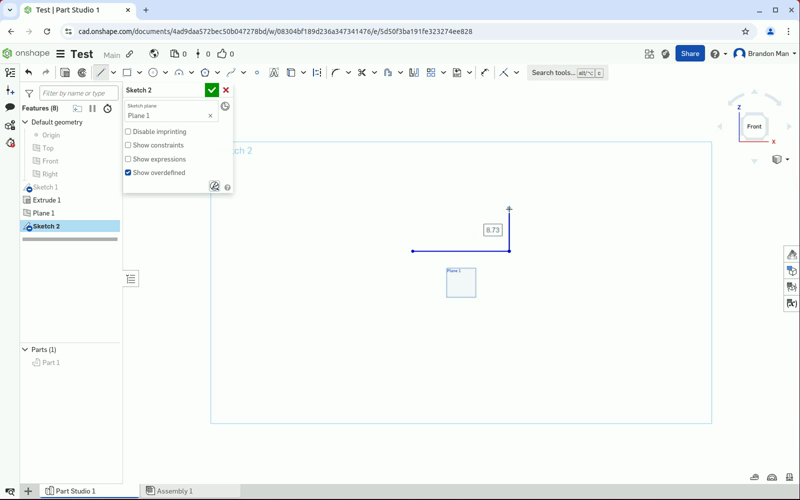
key_down(shift)
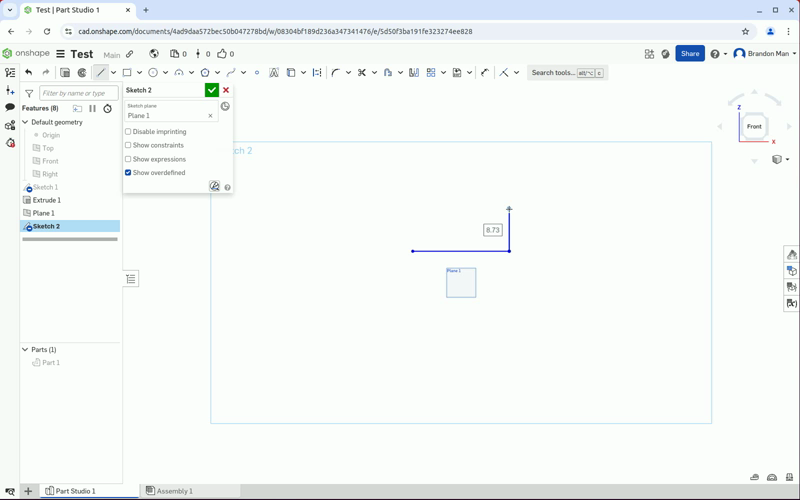
mouse_move(412, 208)
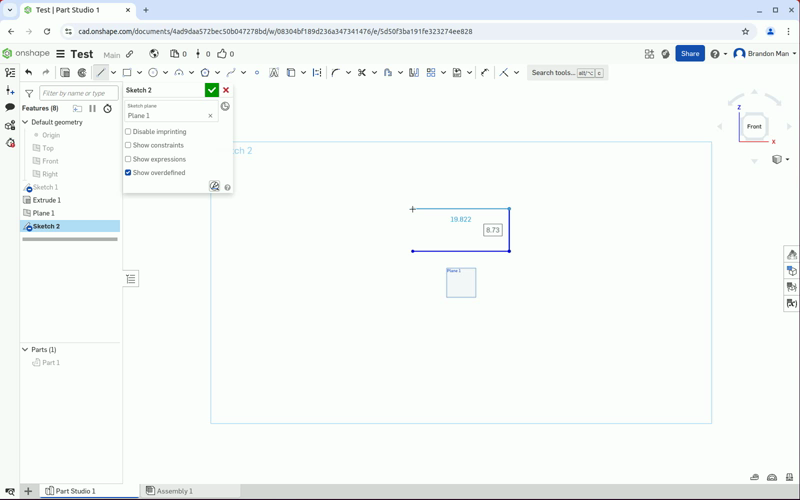
click(412, 208)
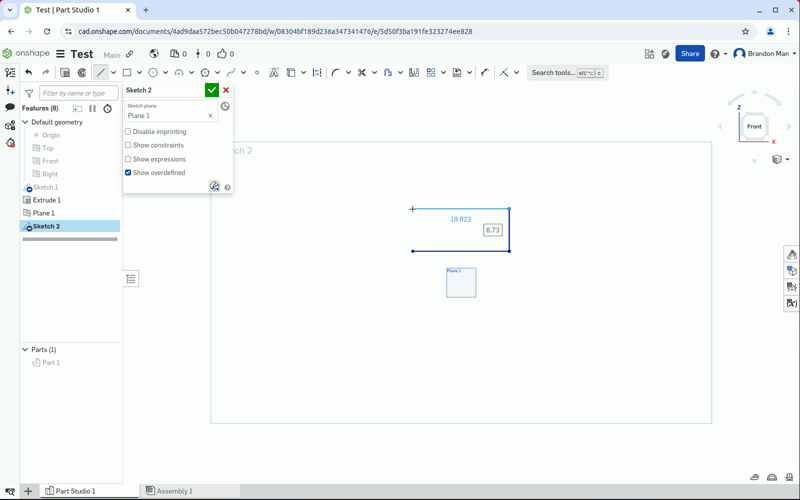
key_up(shift)
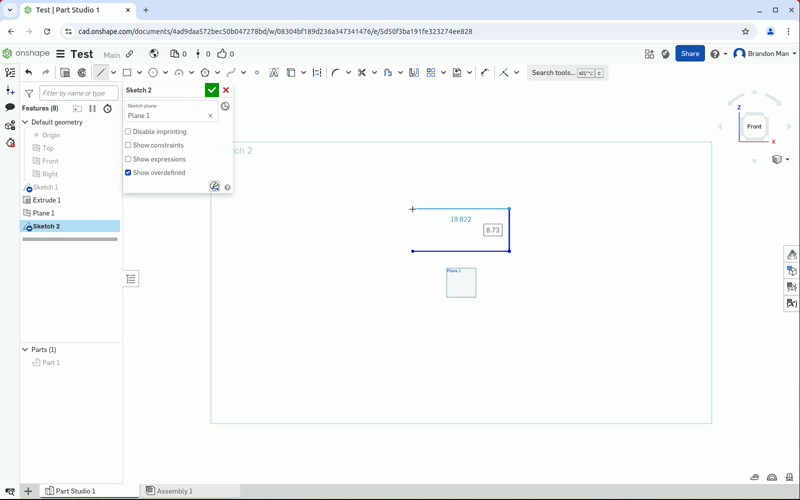
mouse_move(442, 208)
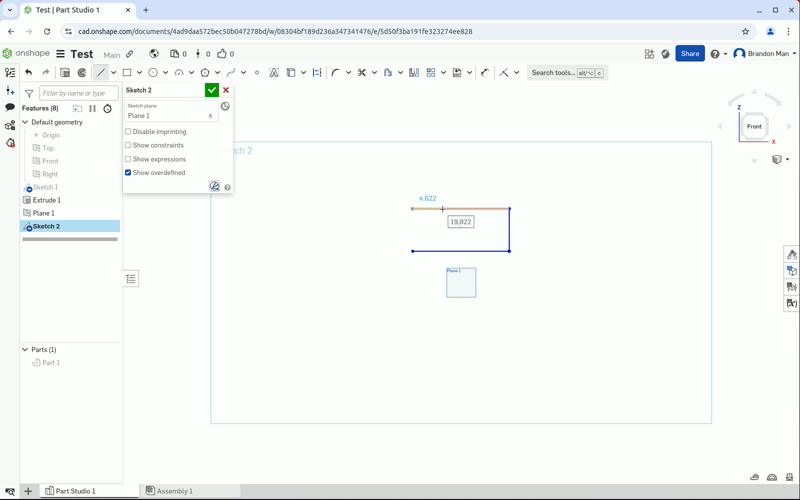
key_down(shift)
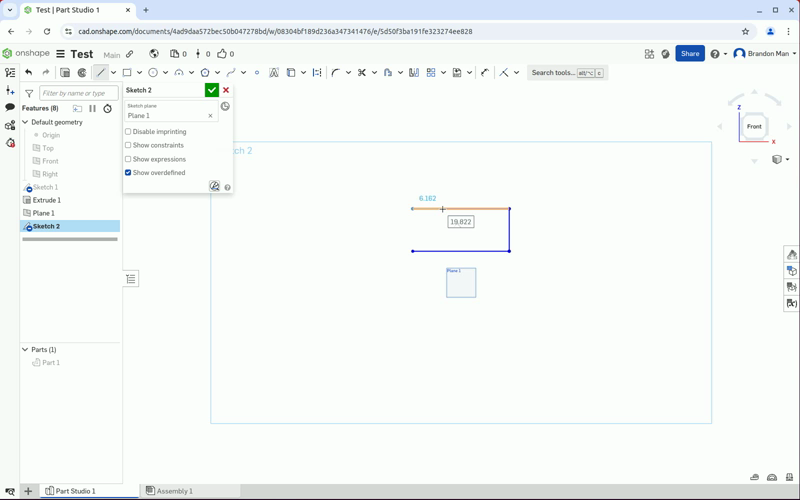
mouse_move(412, 251)
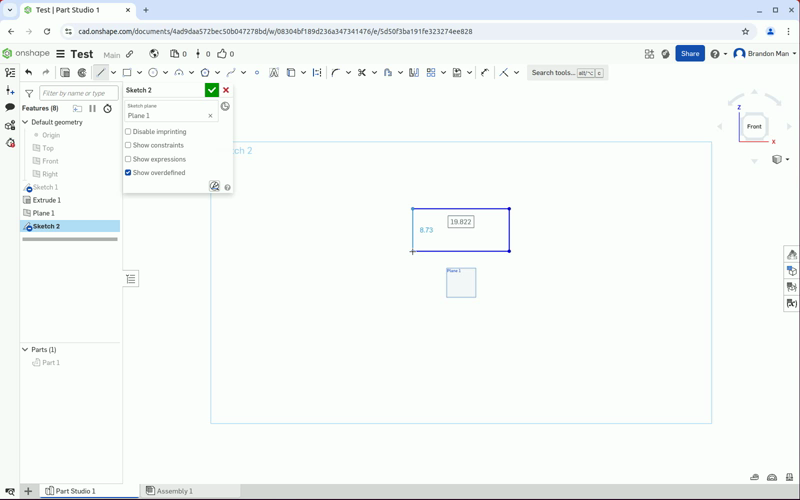
key_up(shift)
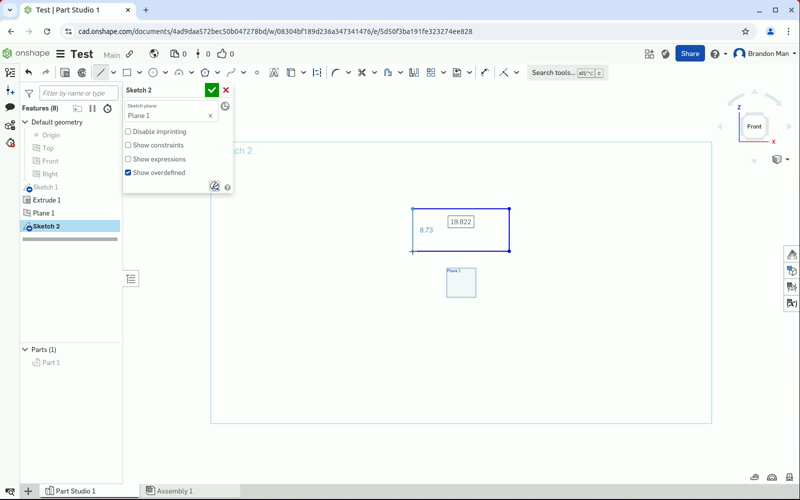
click(412, 251)
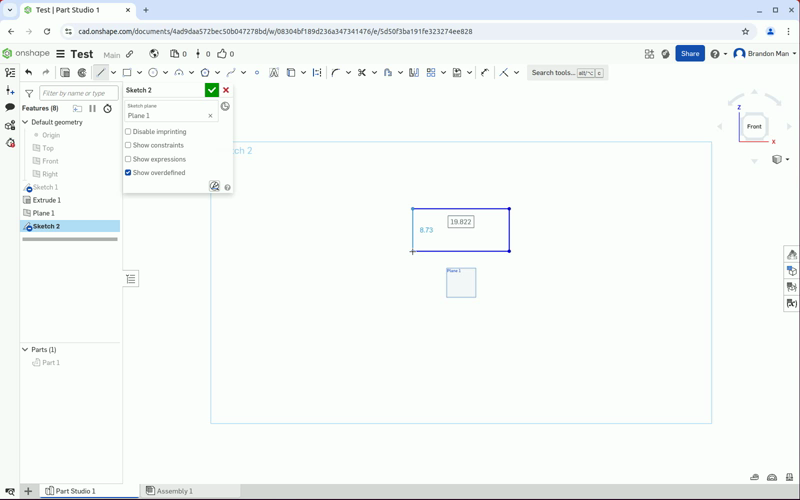
key(esc)
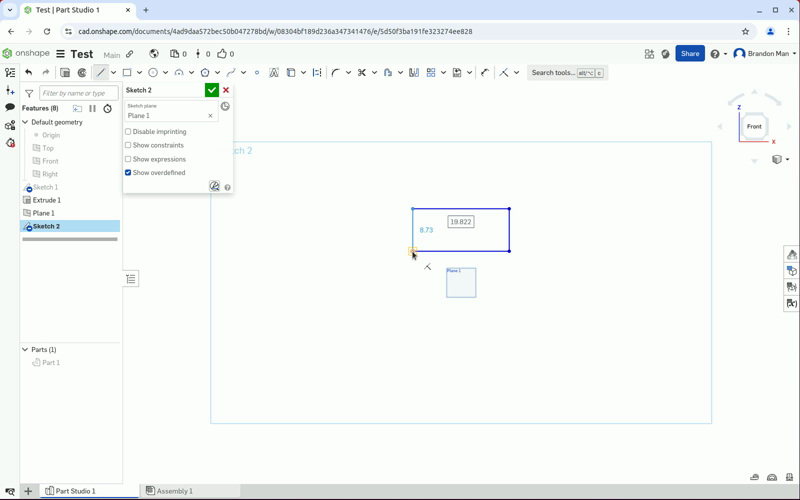
mouse_move(418, 214)
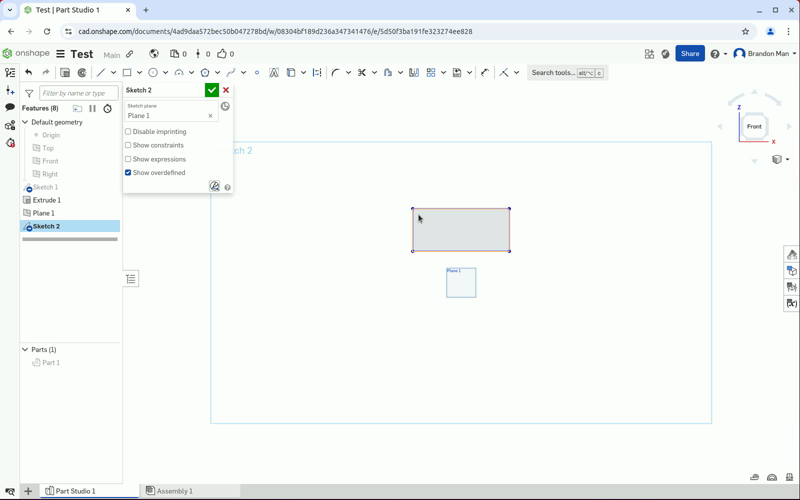
click(418, 214)
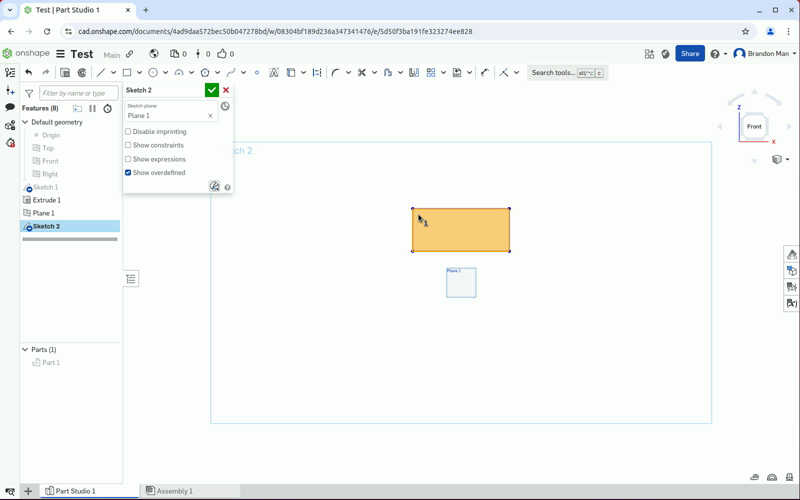
mouse_move(73, 352)
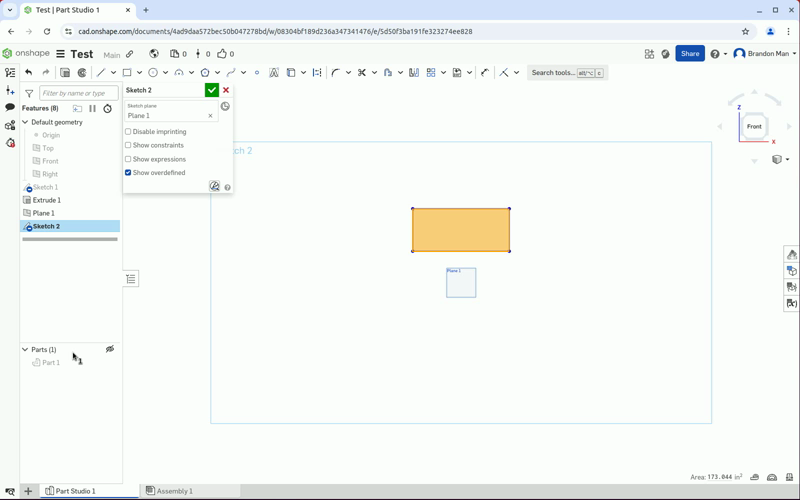
key(shift+y)
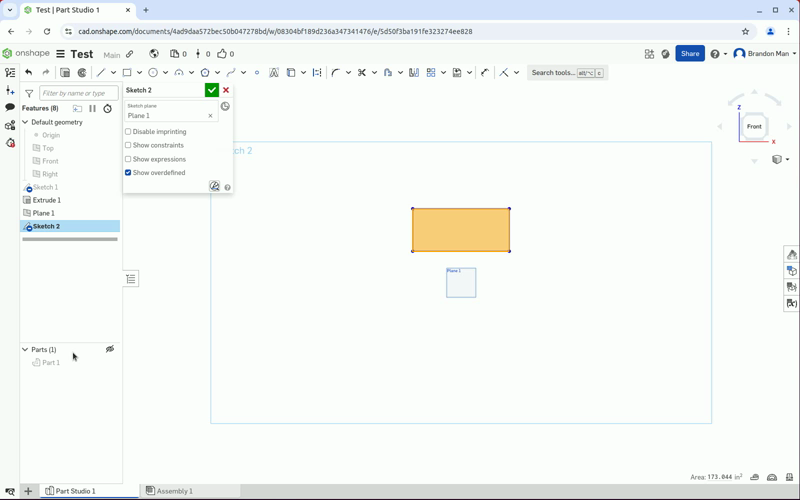
key(shift+e)
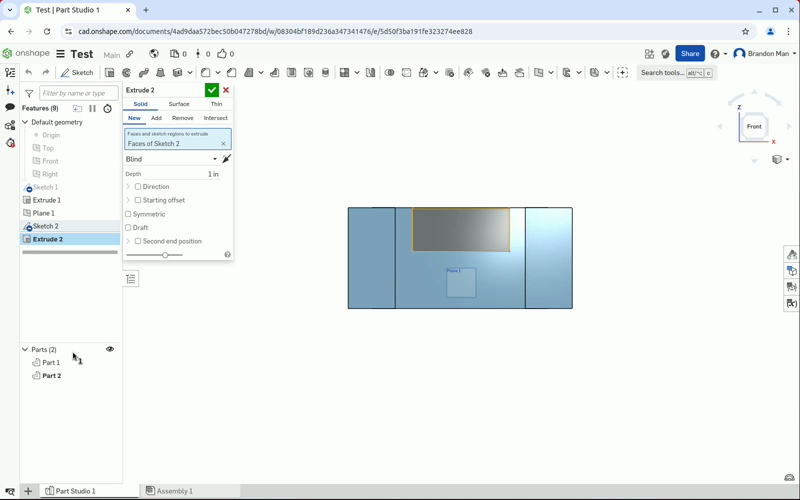
mouse_move(143, 106)
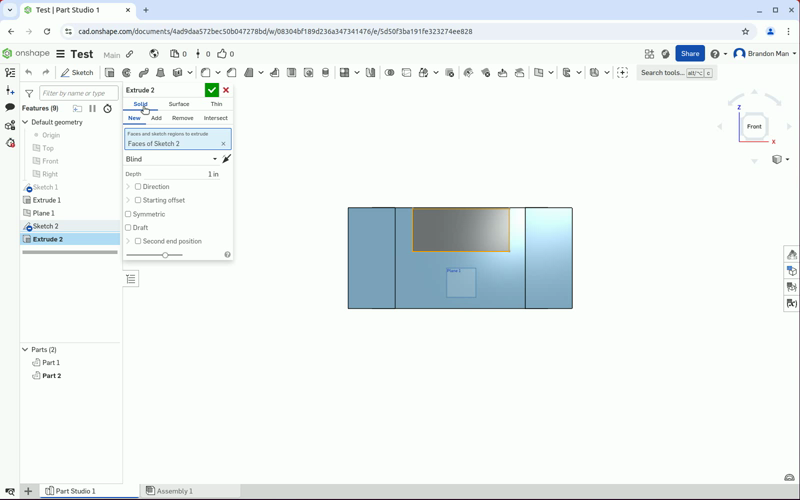
click(143, 106)
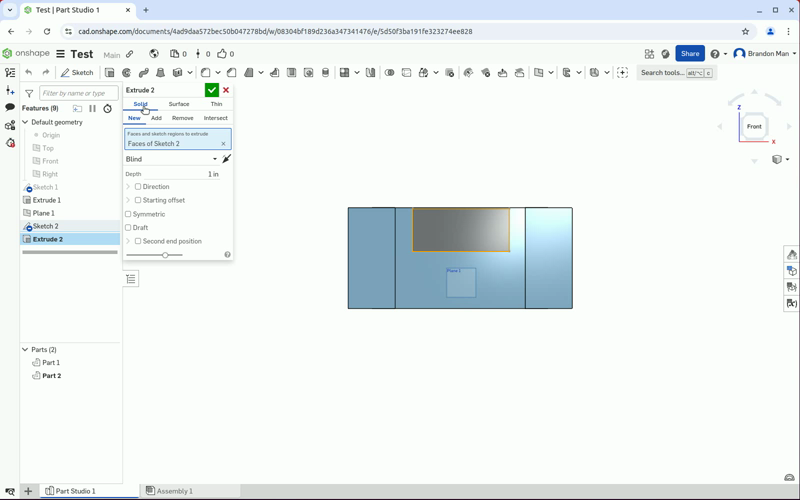
mouse_move(186, 120)
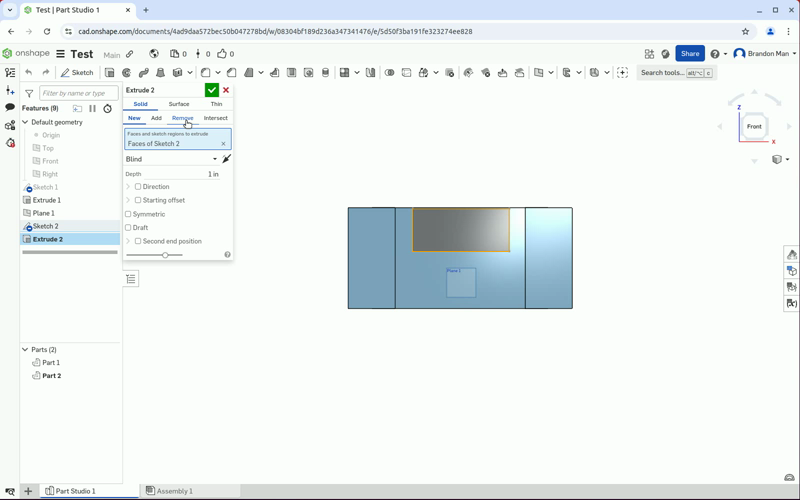
click(186, 120)
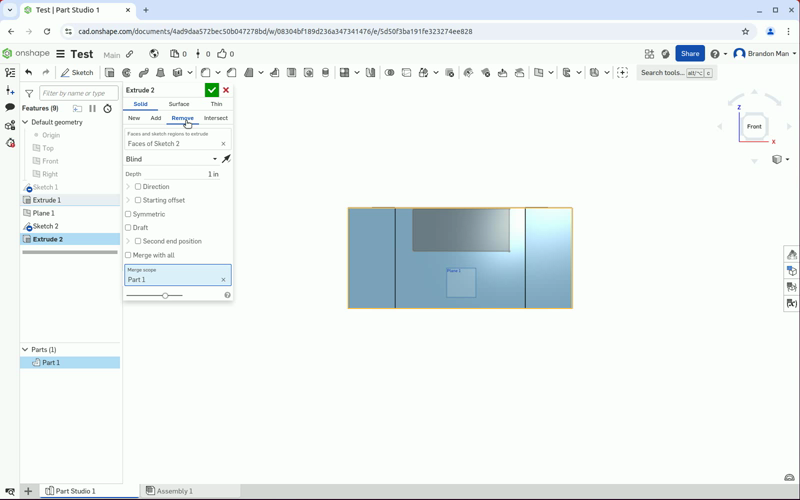
key(tab, 4)
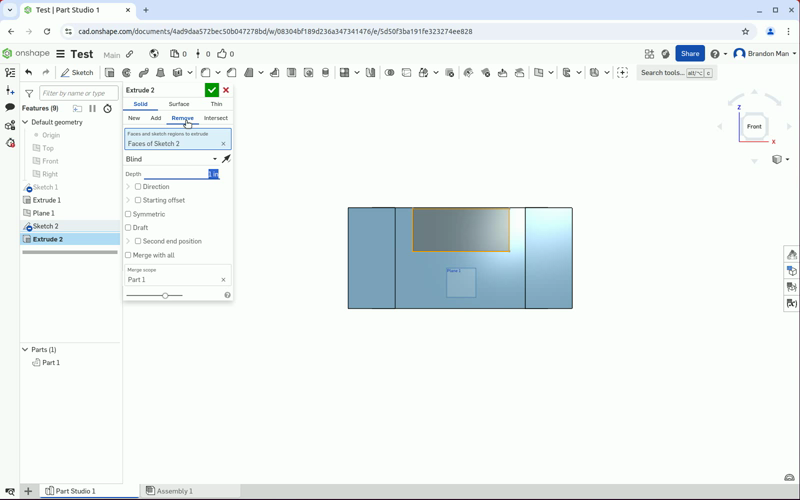
text(30.811)
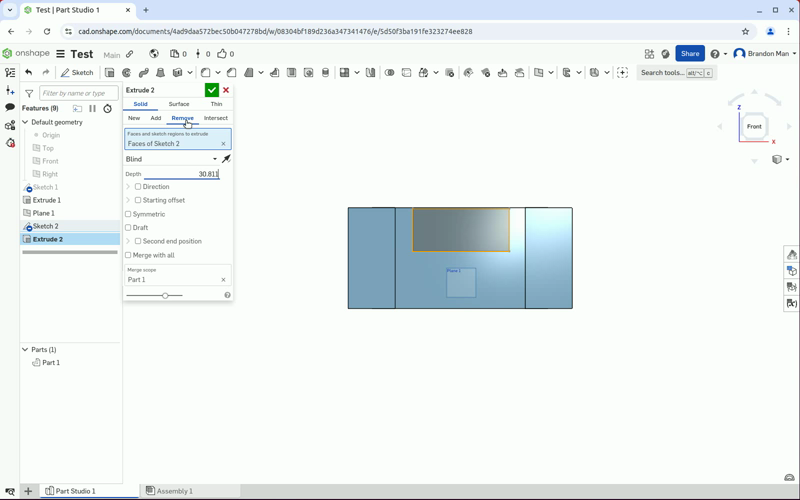
key(tab, 6)
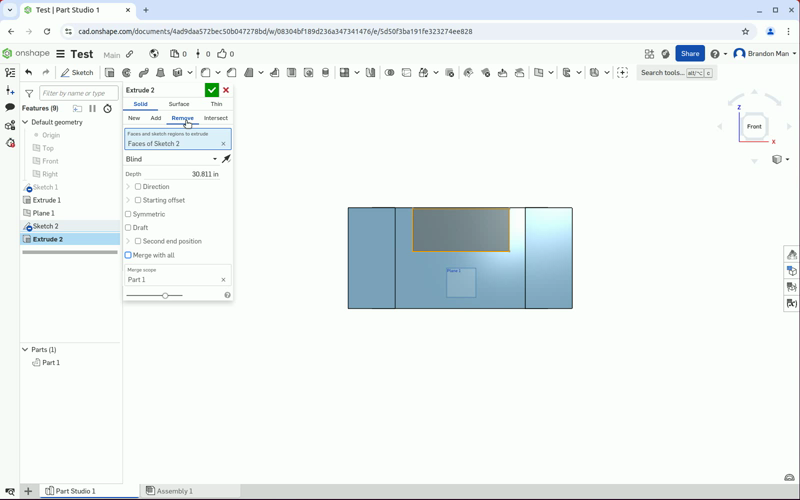
key(space)
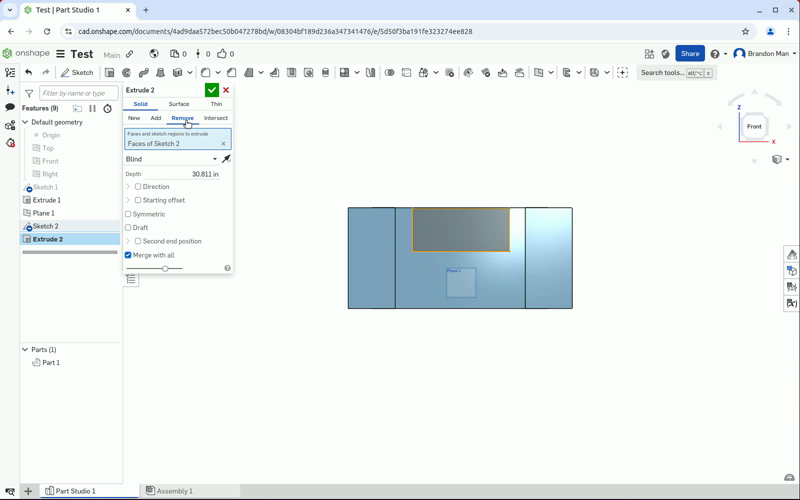
key(enter)
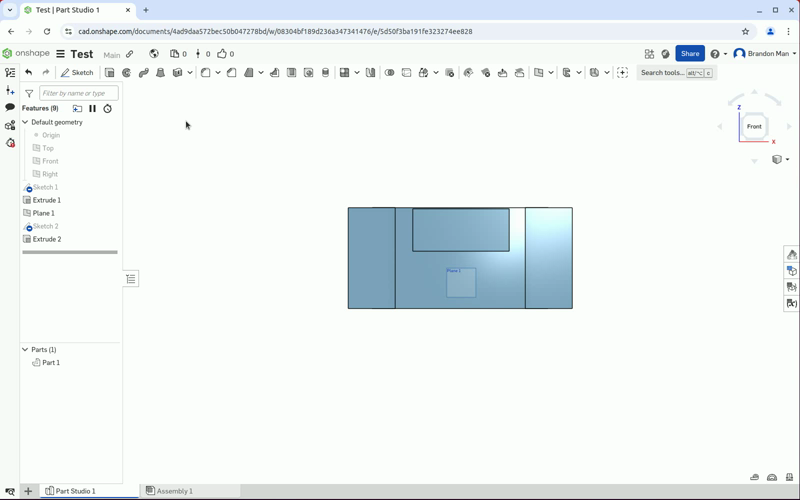
key(shift+h)
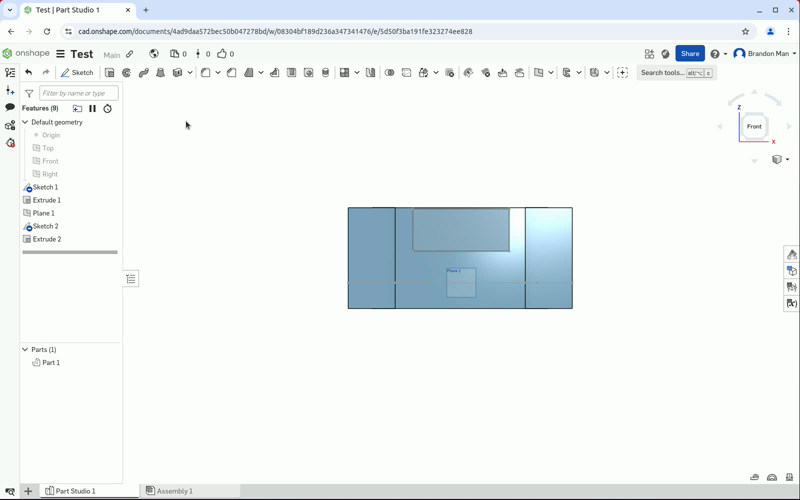
key(shift+h)
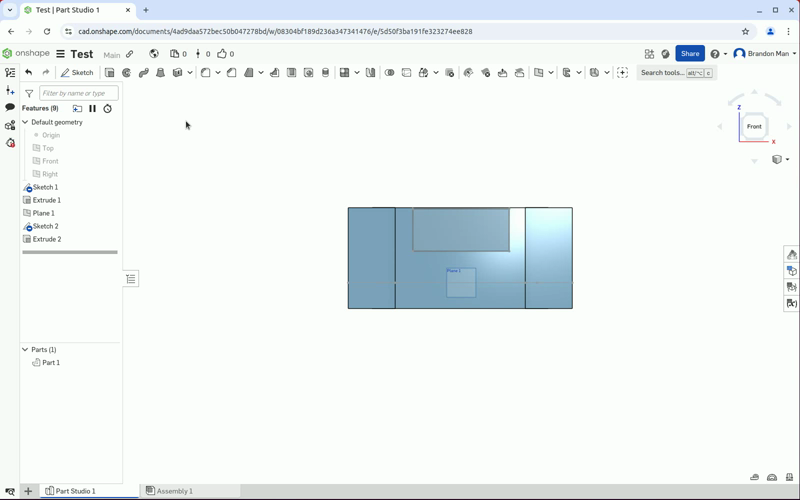
key(shift+7)
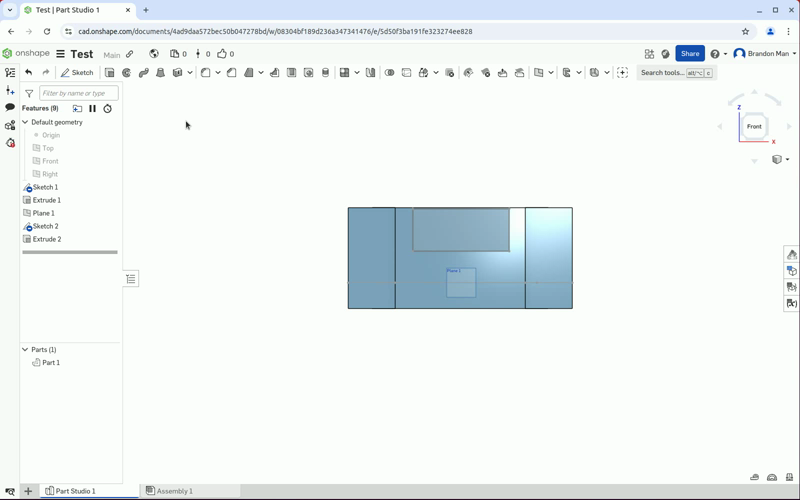
key(left, 2)
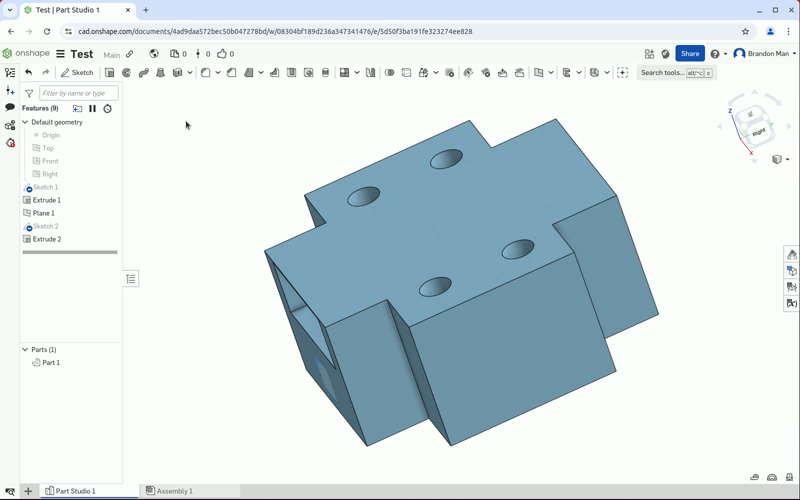
key(down, 2)
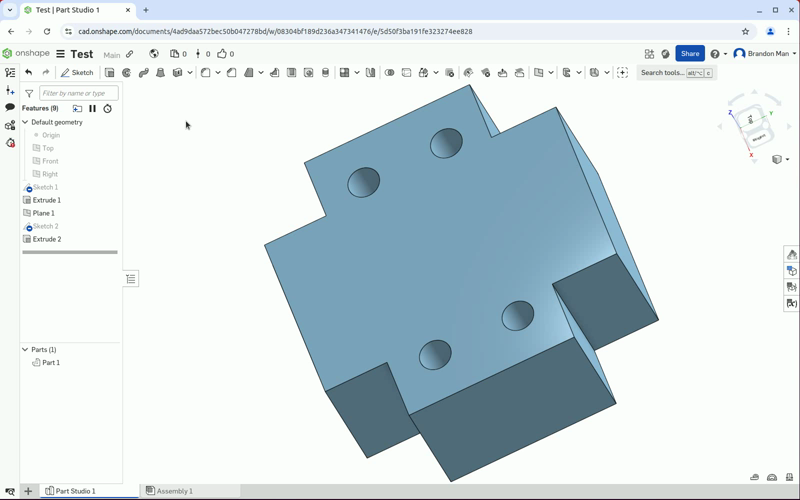
key(up, 2)
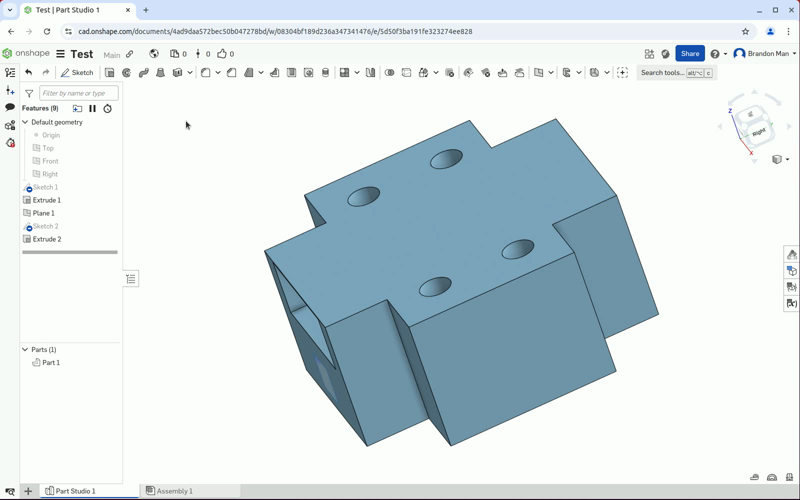
key(right, 2)
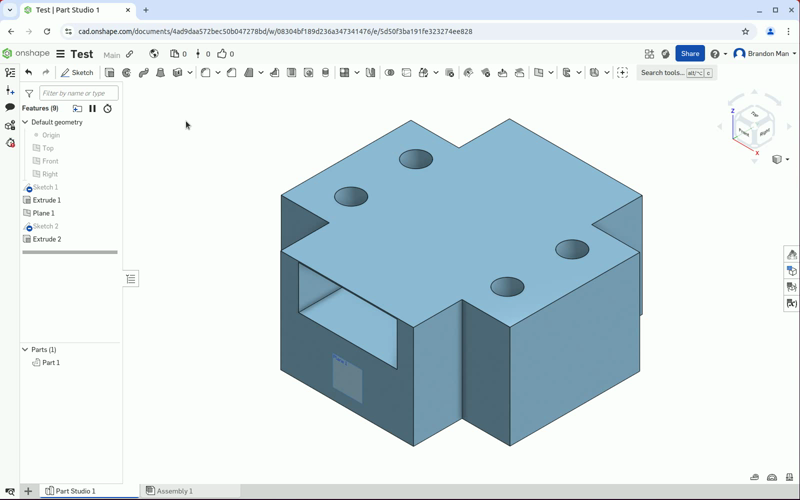
mouse_move(73, 189)
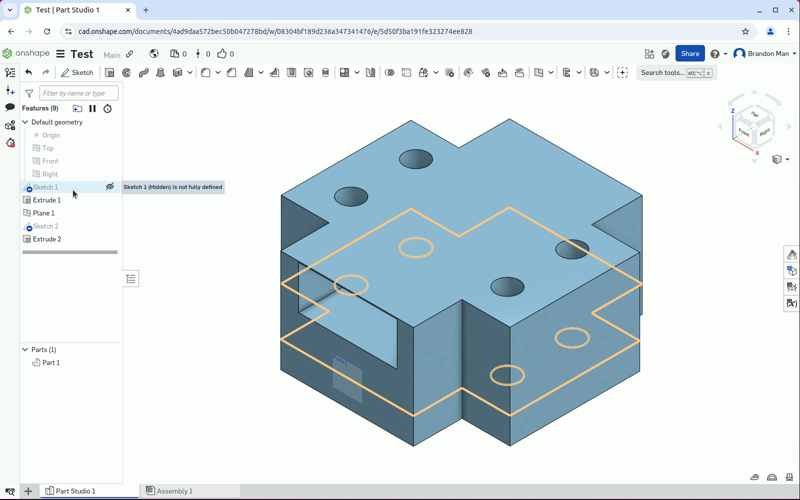
click(73, 189)